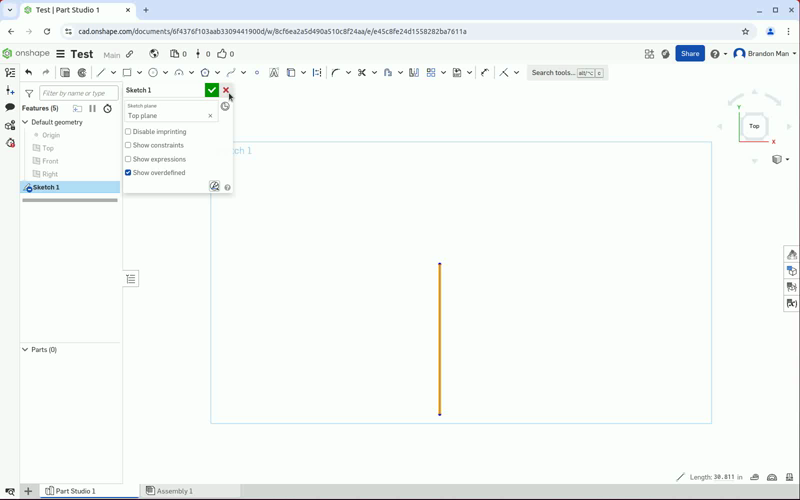
key(shift+h)
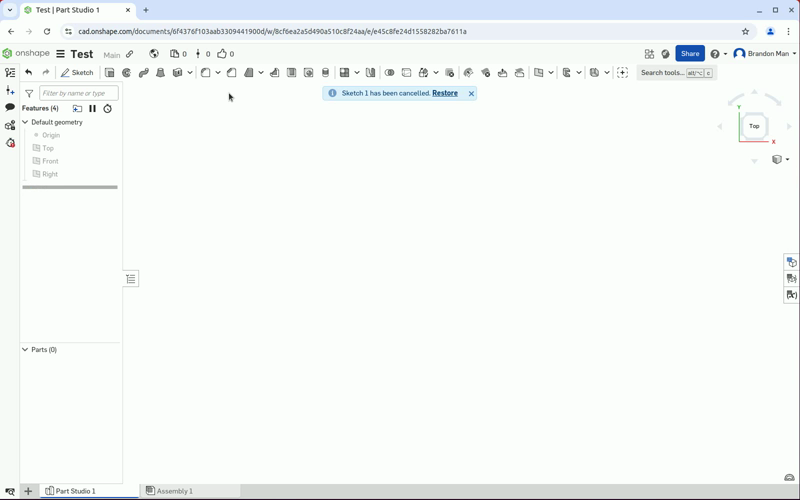
mouse_move(73, 352)
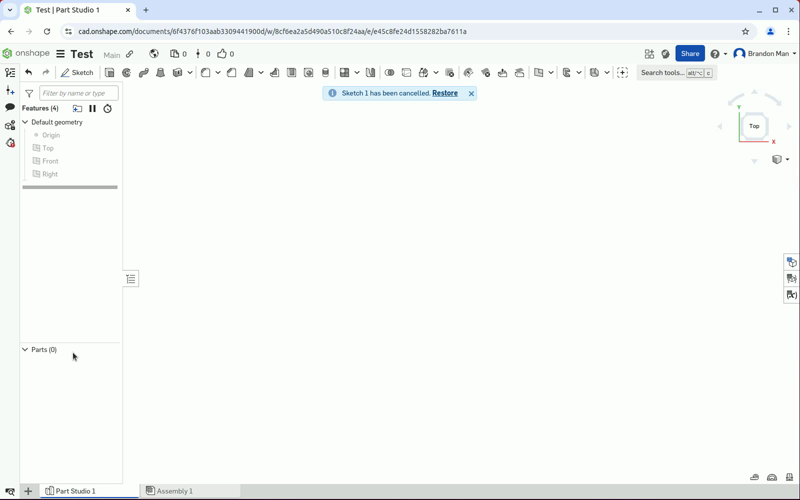
key(y)
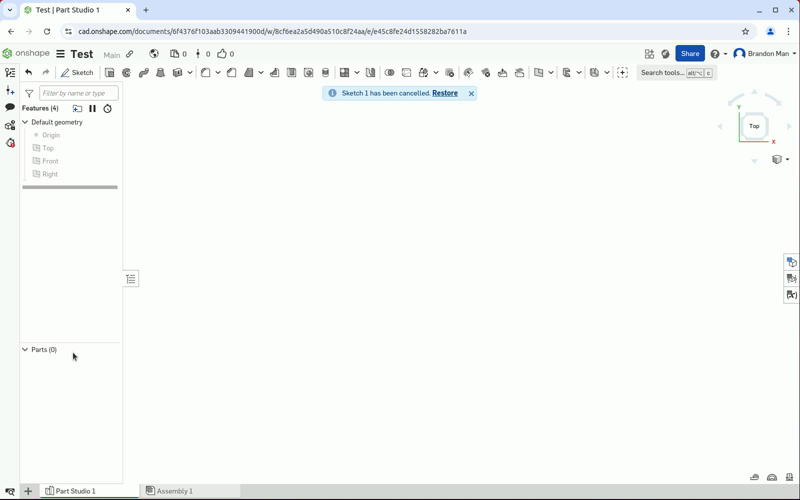
key(shift+p)
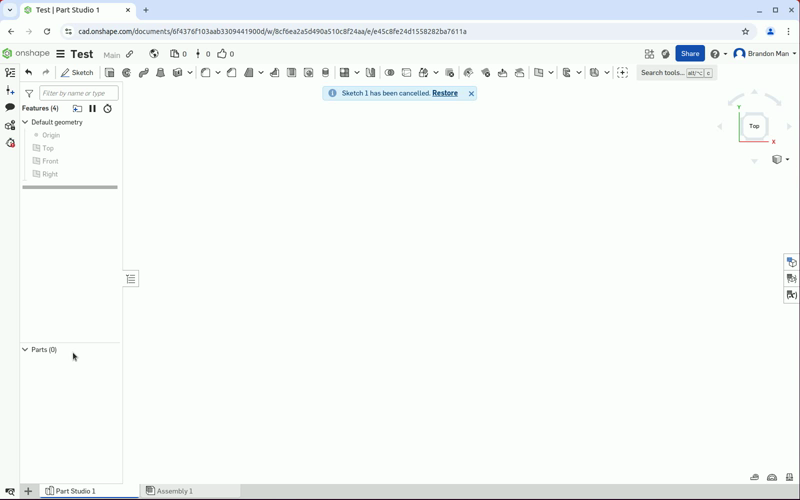
key(space)
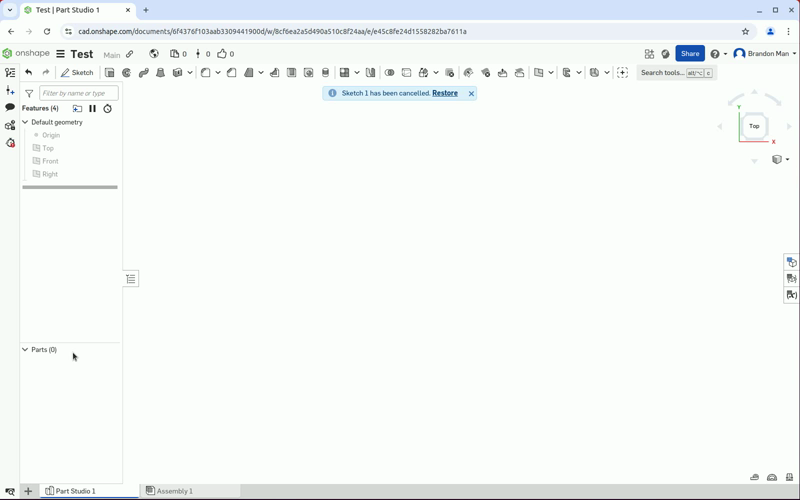
key_down(shift)
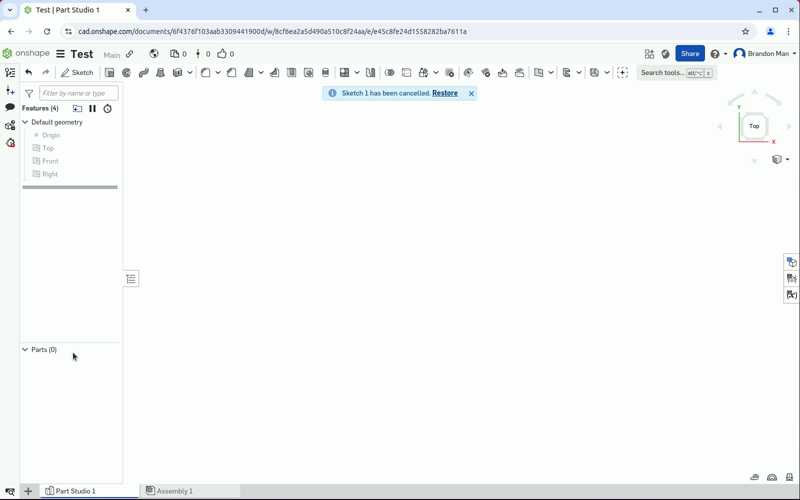
key(up)
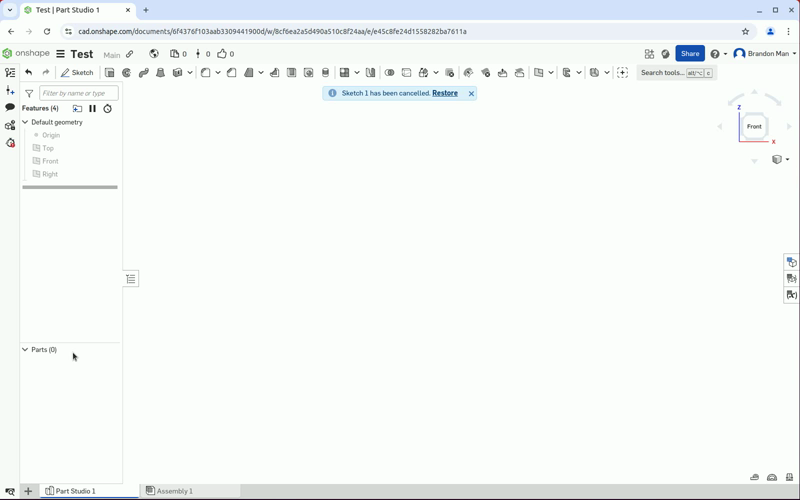
key_up(shift)
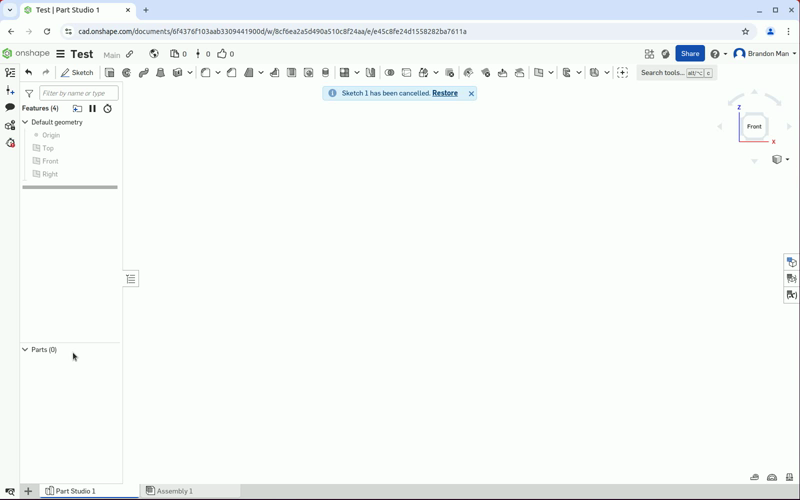
key(space)
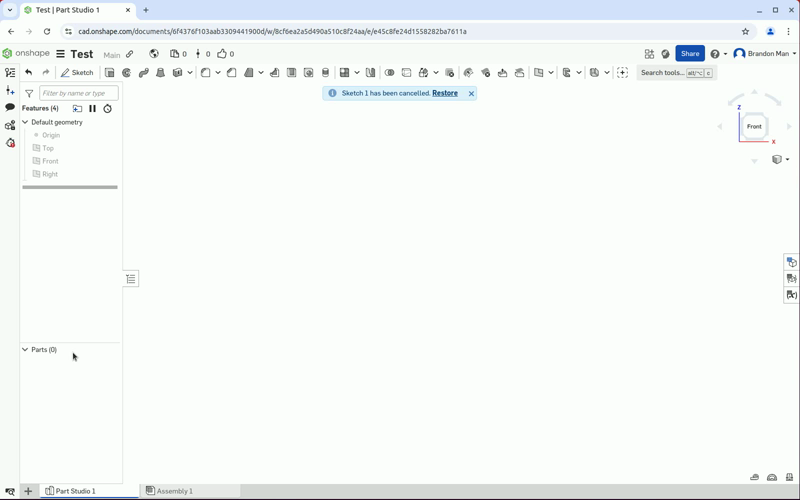
key_down(shift)
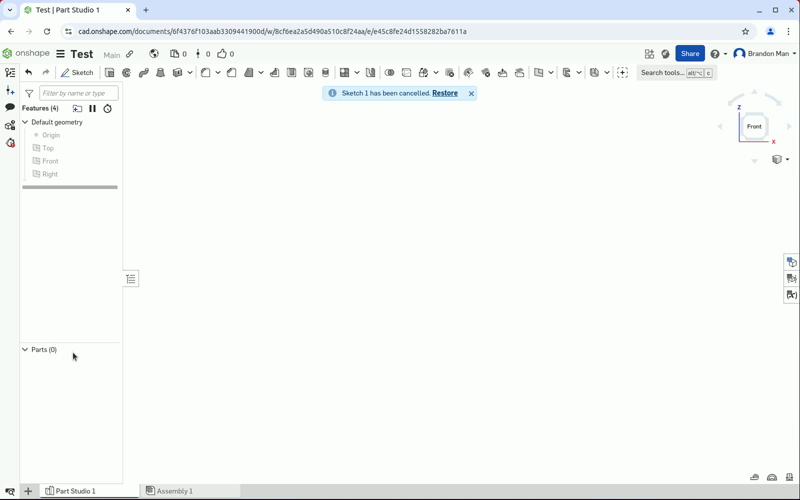
key(left)
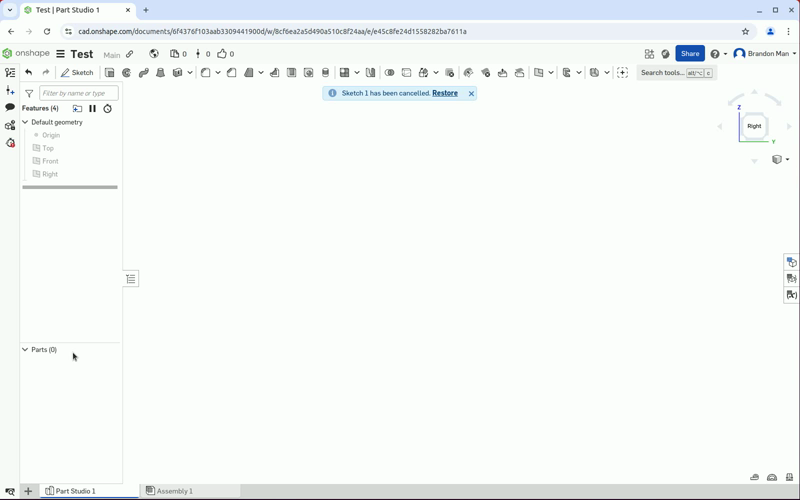
key_up(shift)
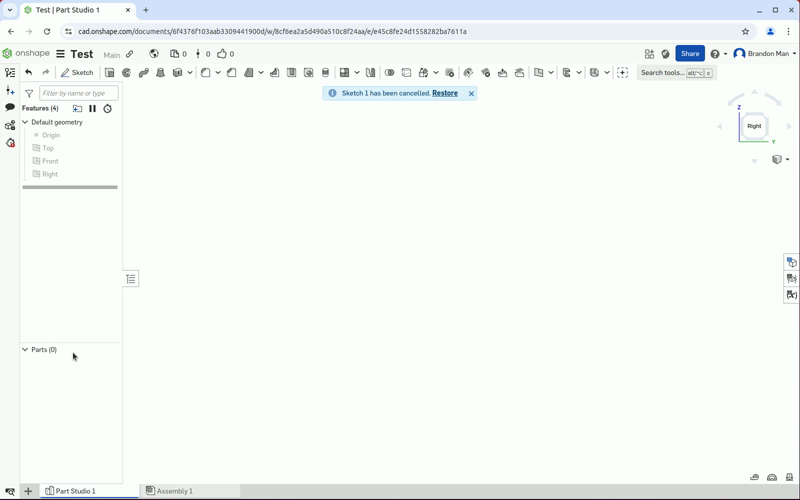
mouse_move(73, 352)
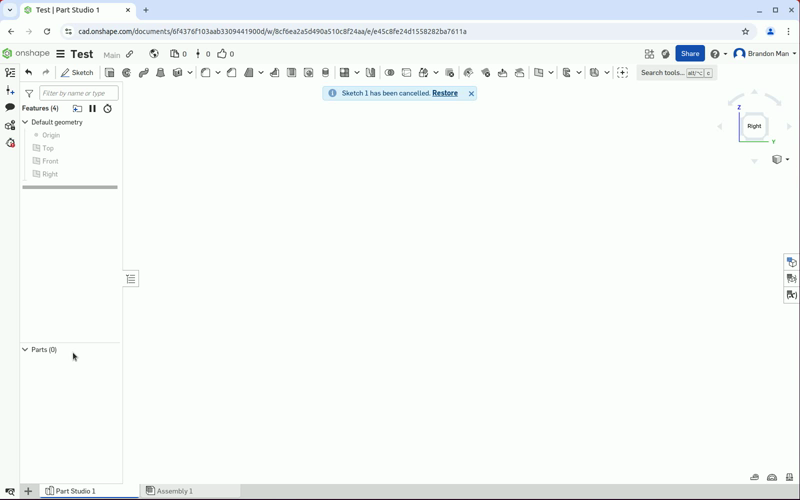
key(shift+y)
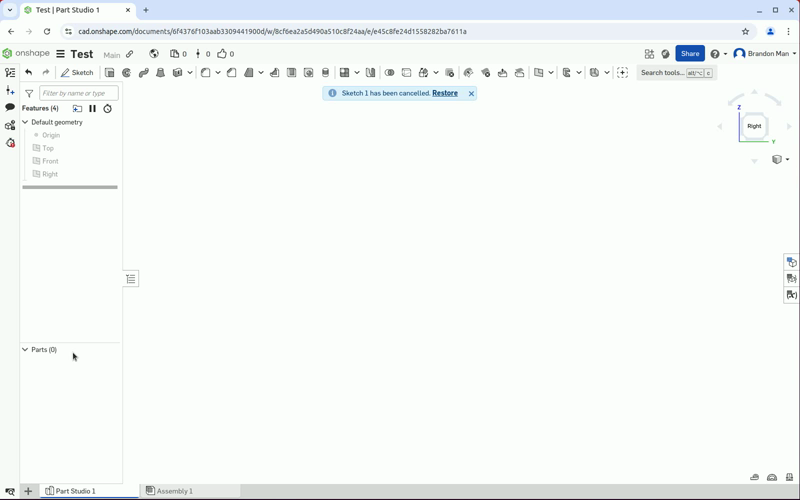
key(shift+s)
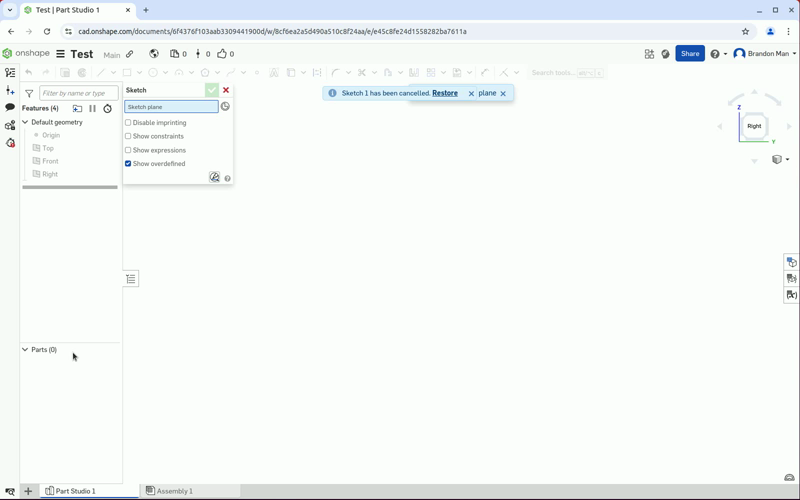
mouse_move(73, 176)
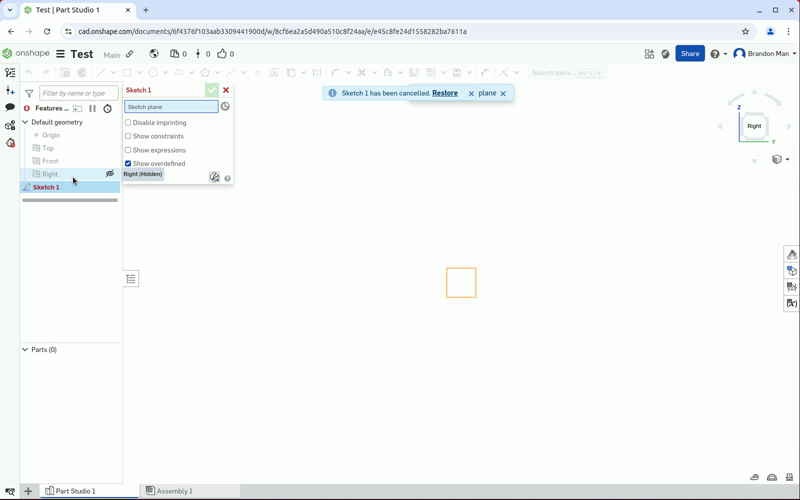
click(73, 176)
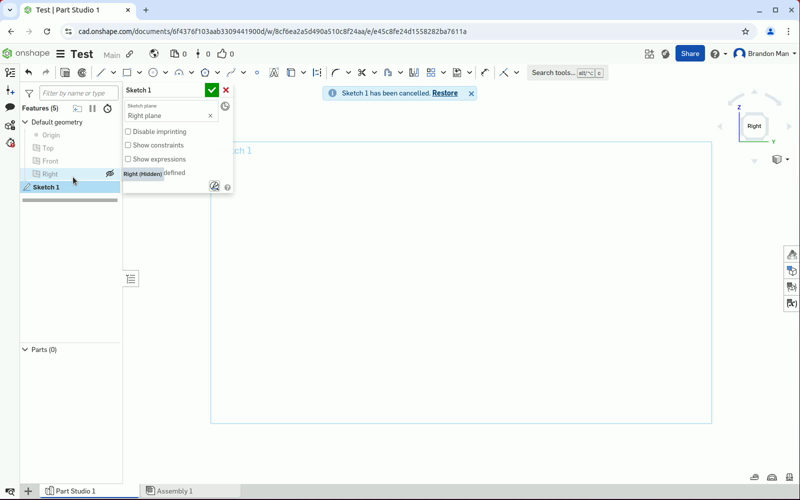
mouse_move(73, 352)
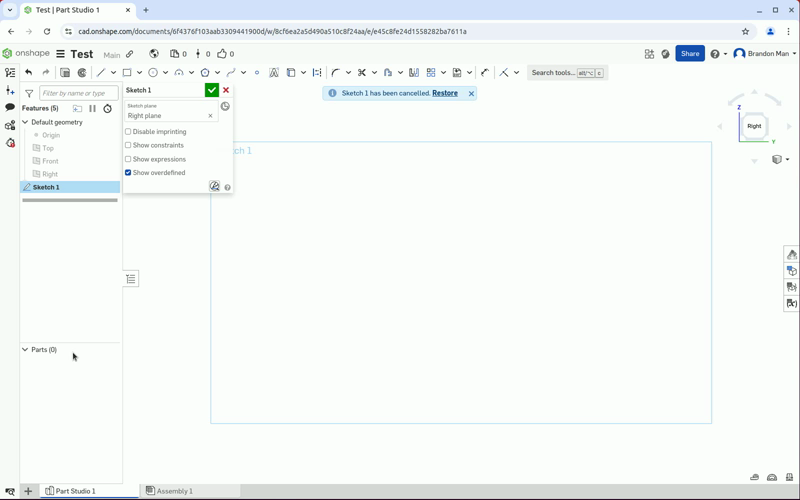
key(y)
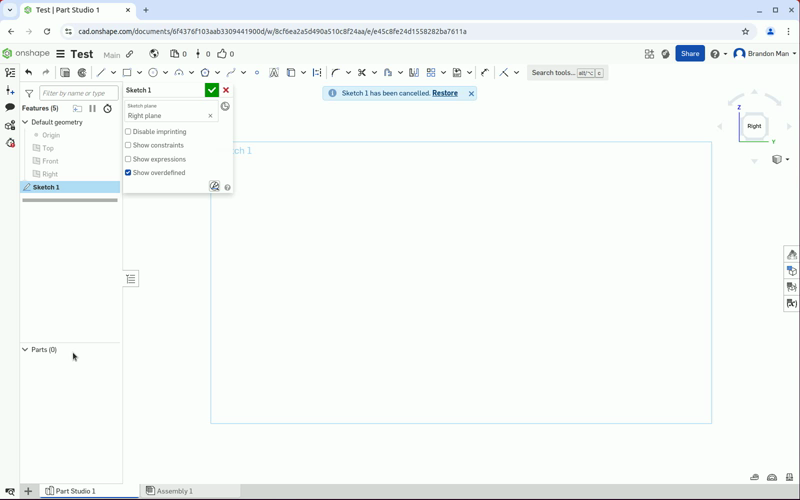
key(l)
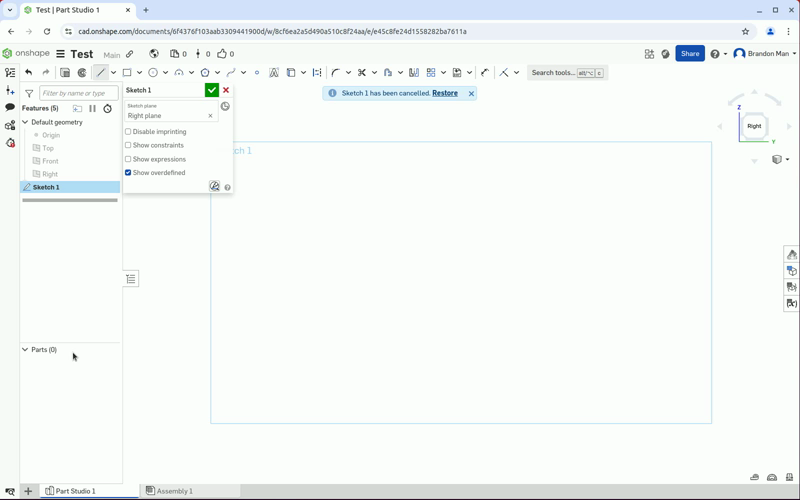
key_down(shift)
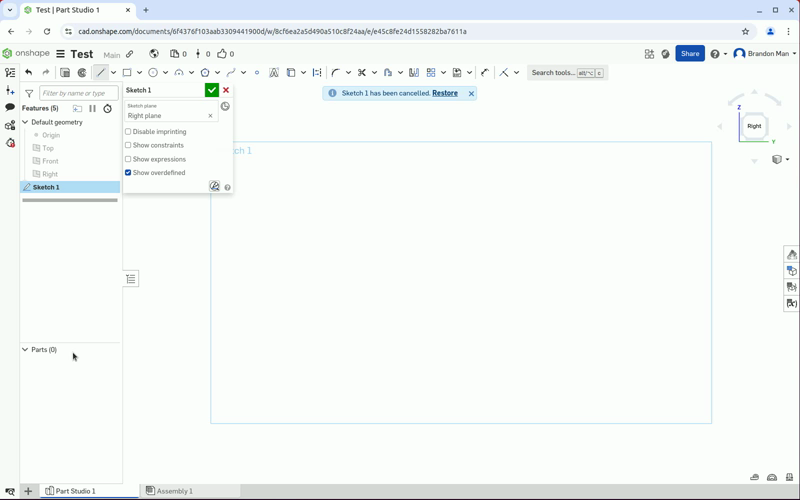
mouse_move(460, 342)
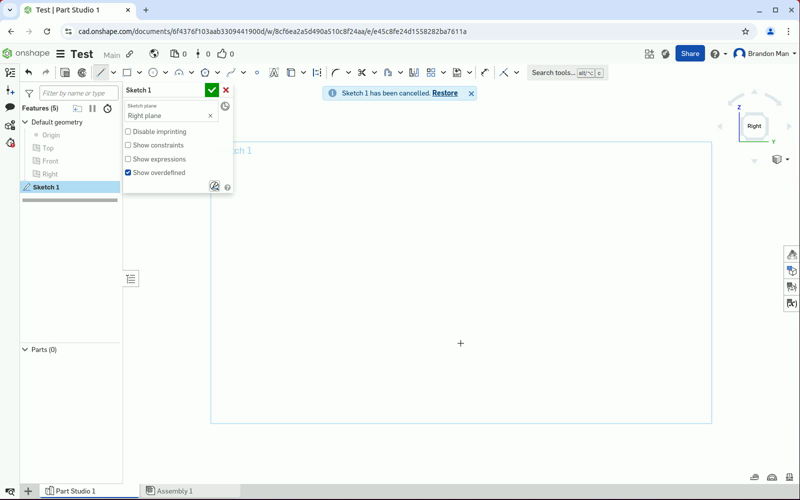
click(460, 342)
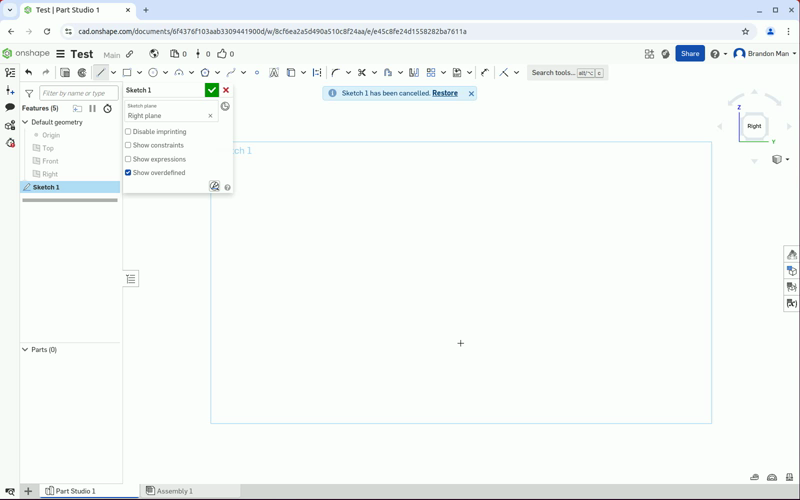
key_up(shift)
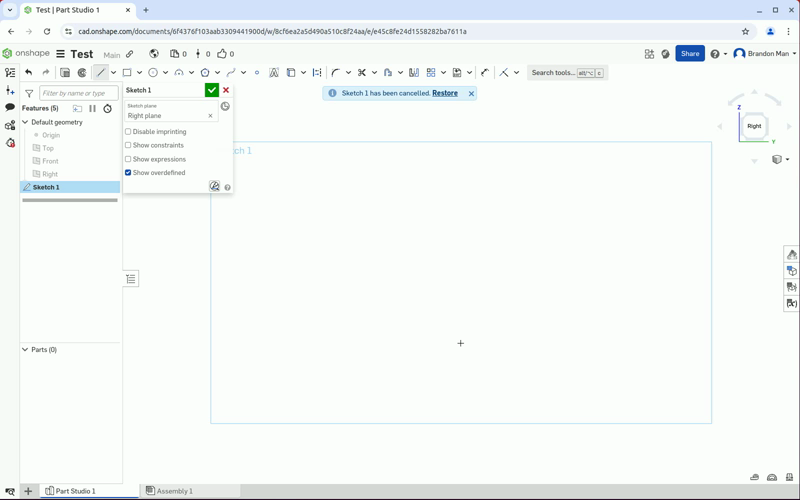
key_down(shift)
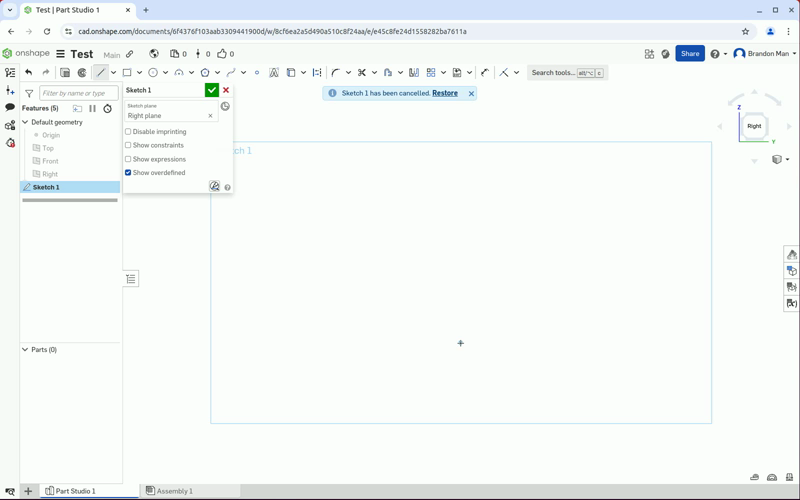
mouse_move(490, 342)
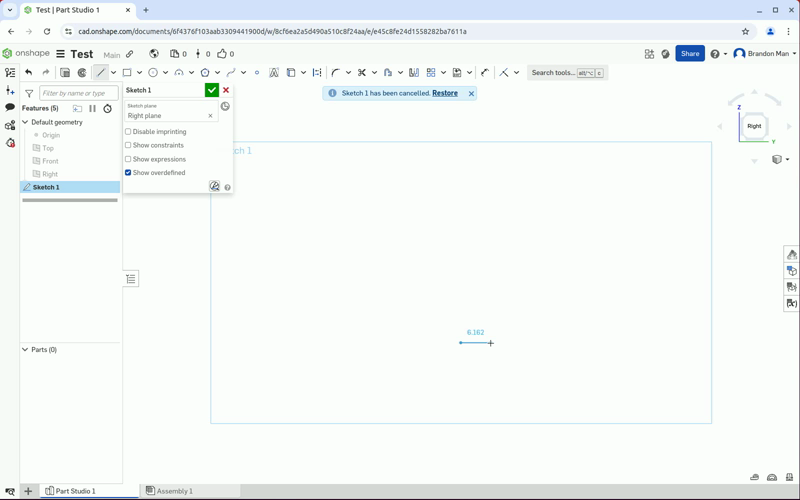
mouse_move(485, 342)
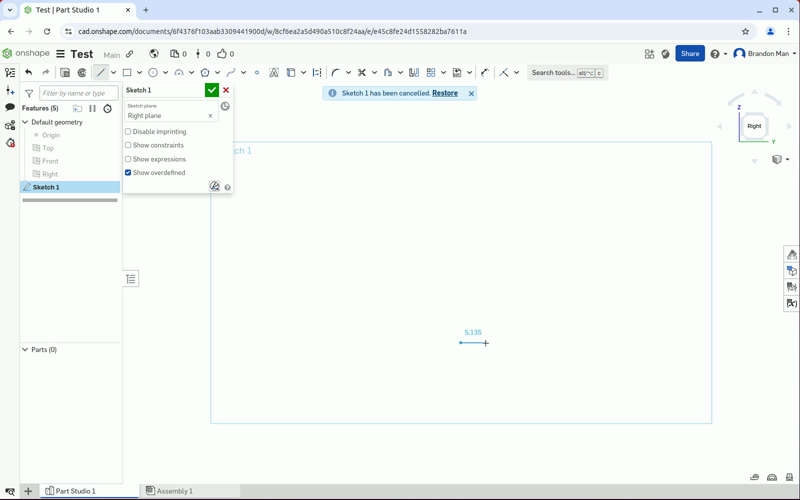
click(485, 342)
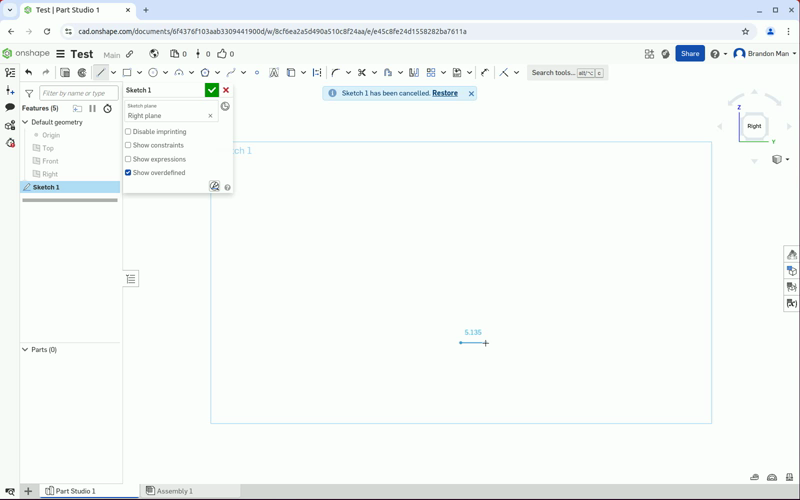
key_up(shift)
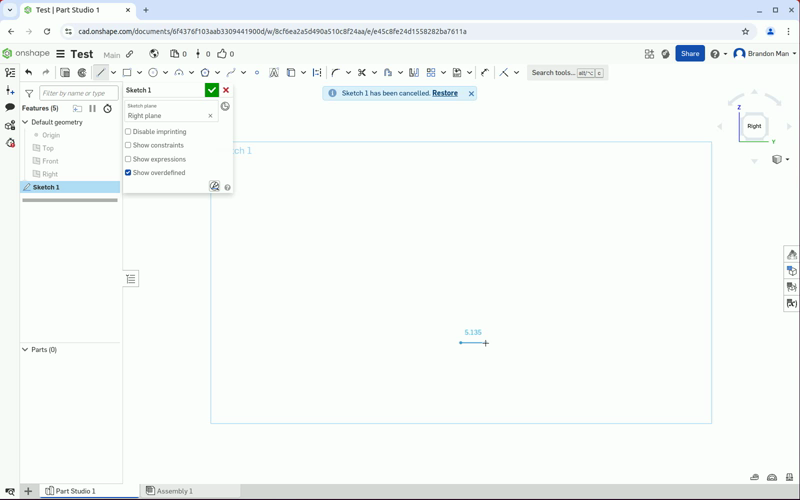
key_down(shift)
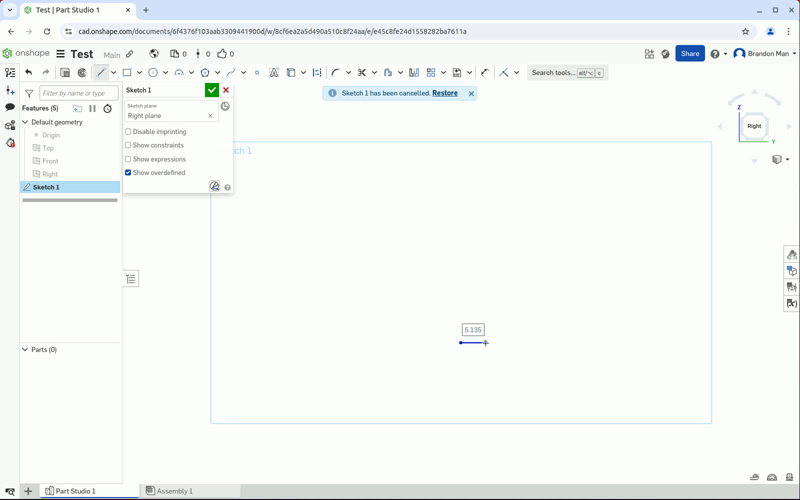
mouse_move(515, 342)
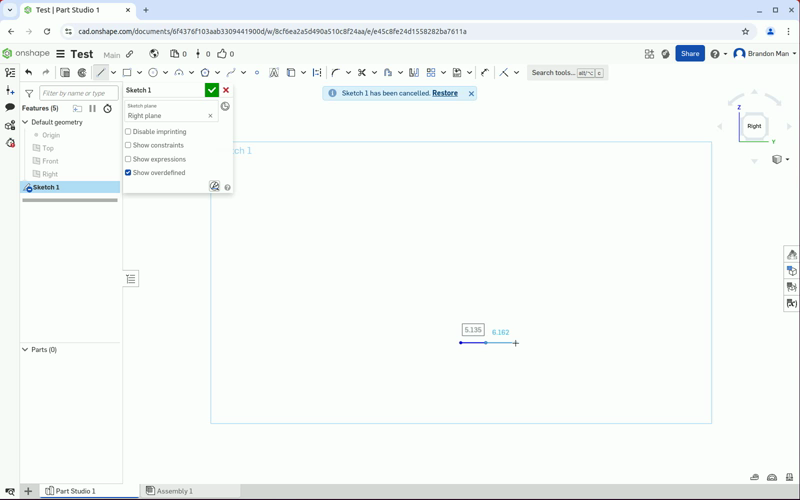
mouse_move(485, 395)
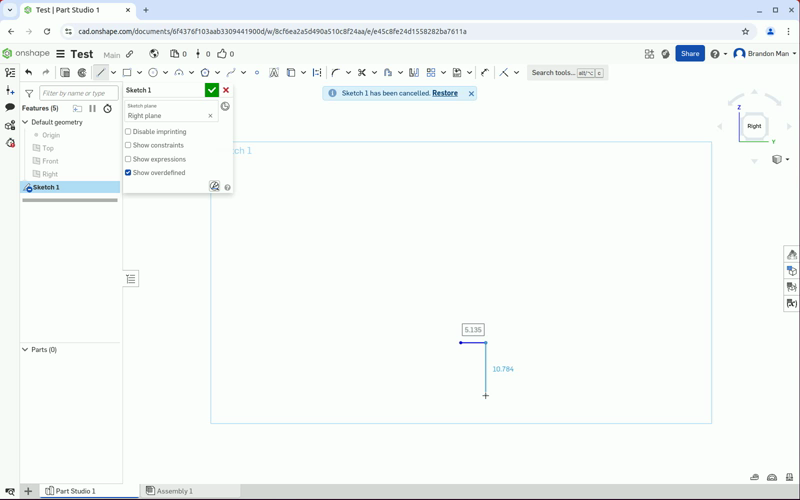
click(485, 395)
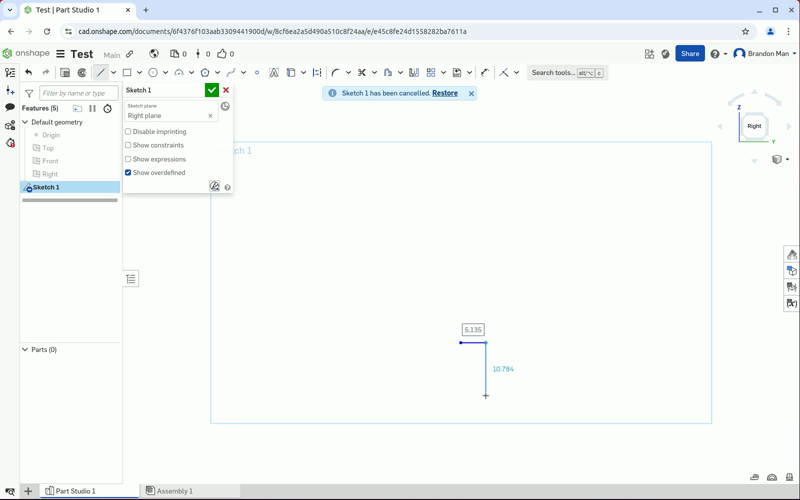
key_up(shift)
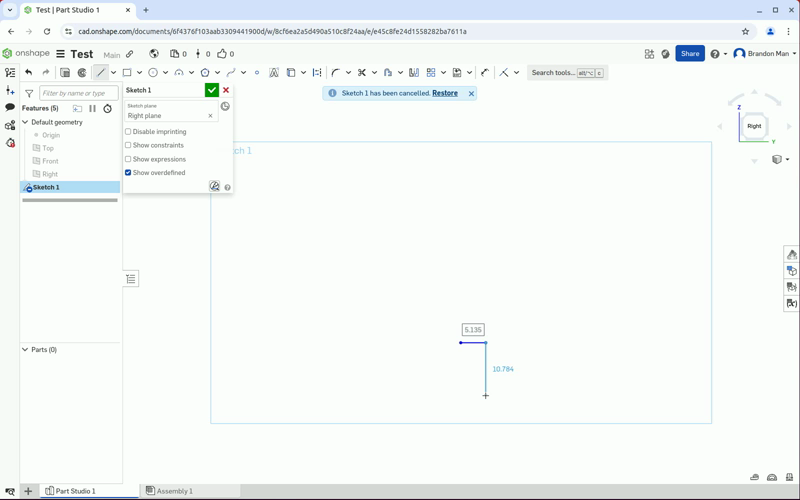
key_down(shift)
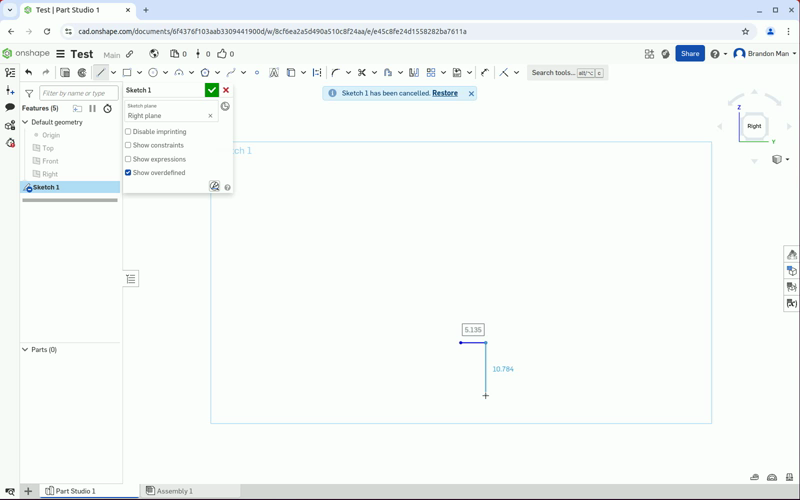
mouse_move(515, 395)
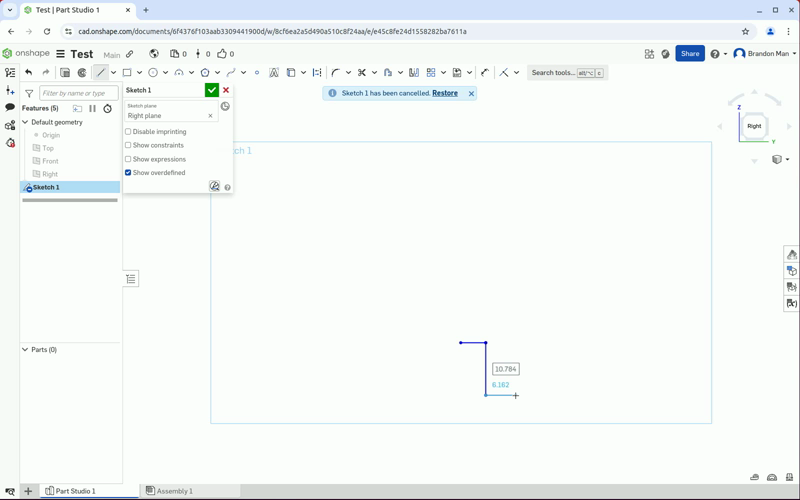
mouse_move(496, 395)
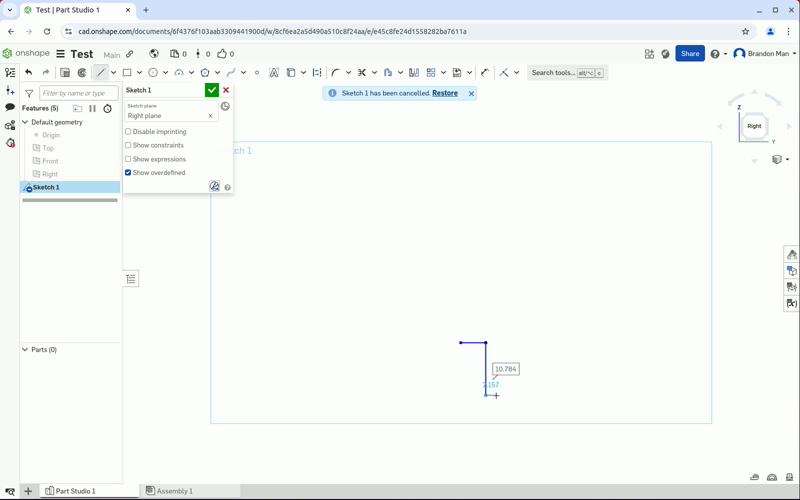
click(496, 395)
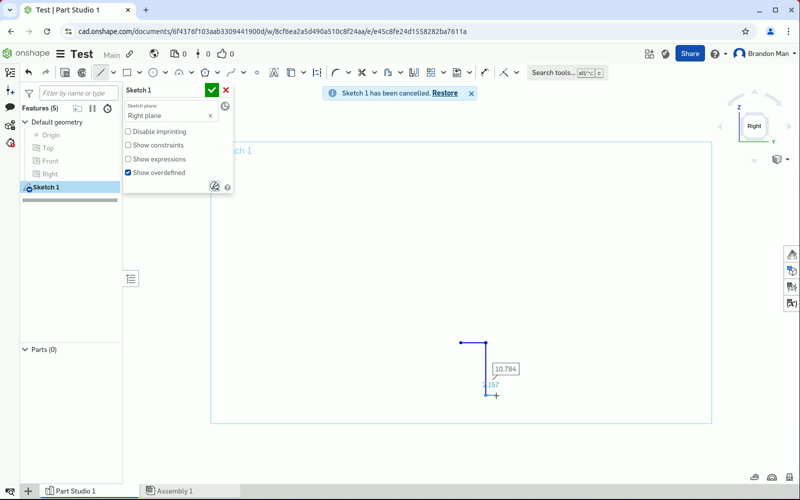
key_up(shift)
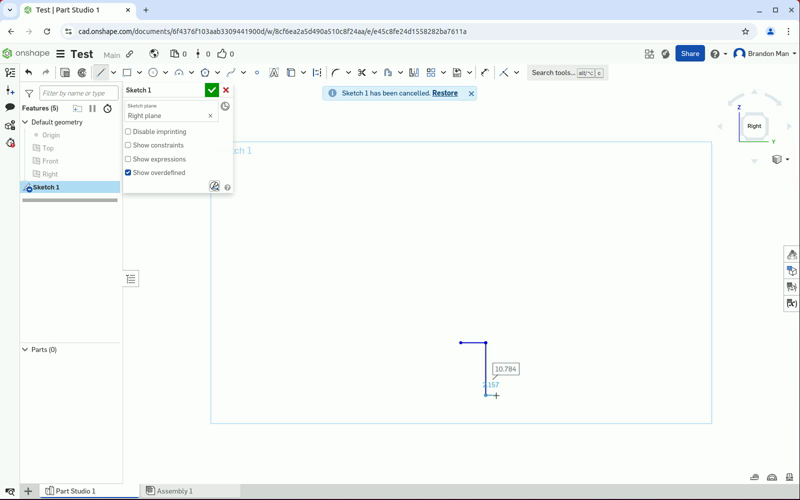
key_down(shift)
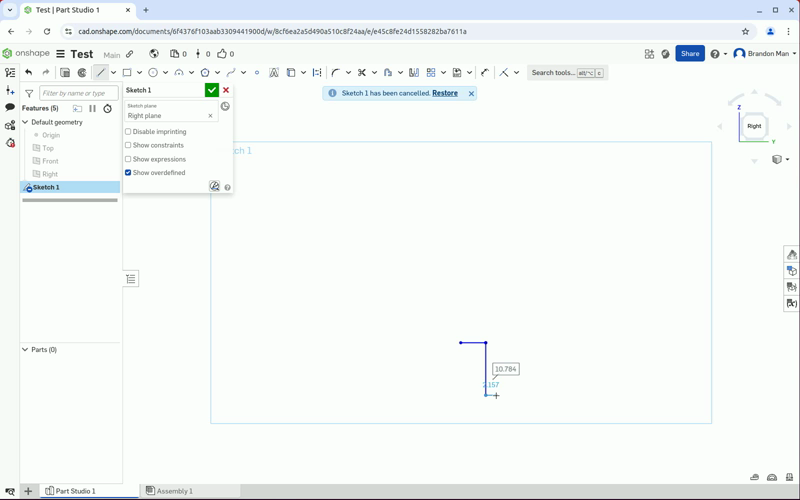
mouse_move(526, 395)
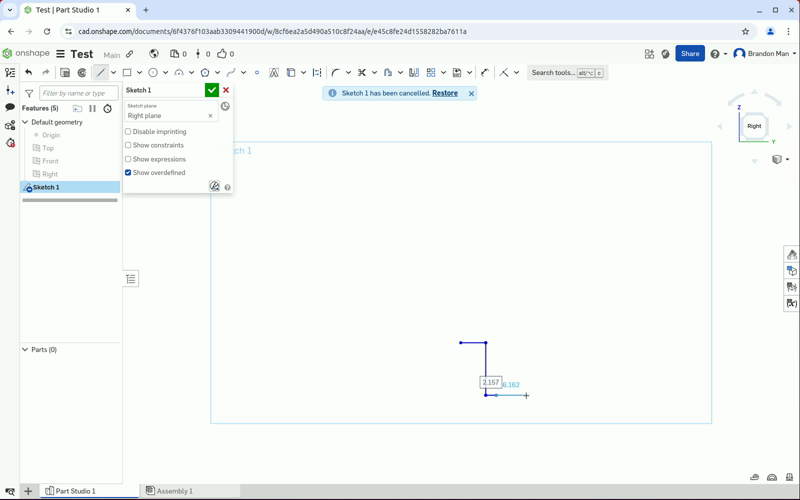
mouse_move(496, 342)
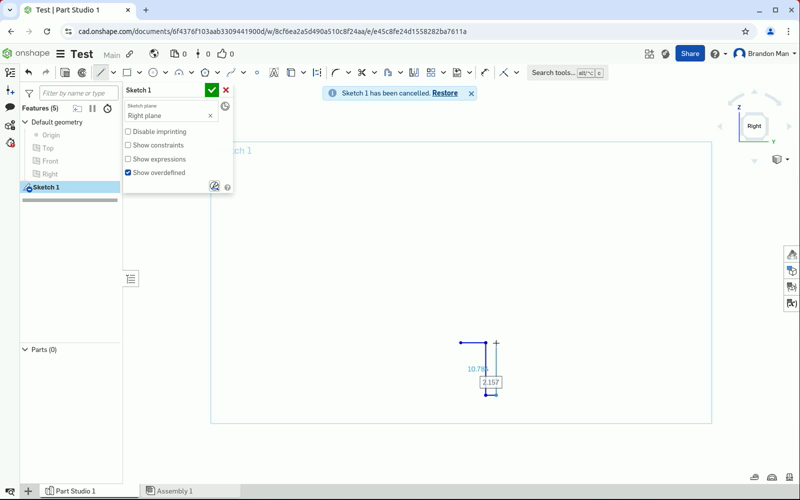
click(496, 342)
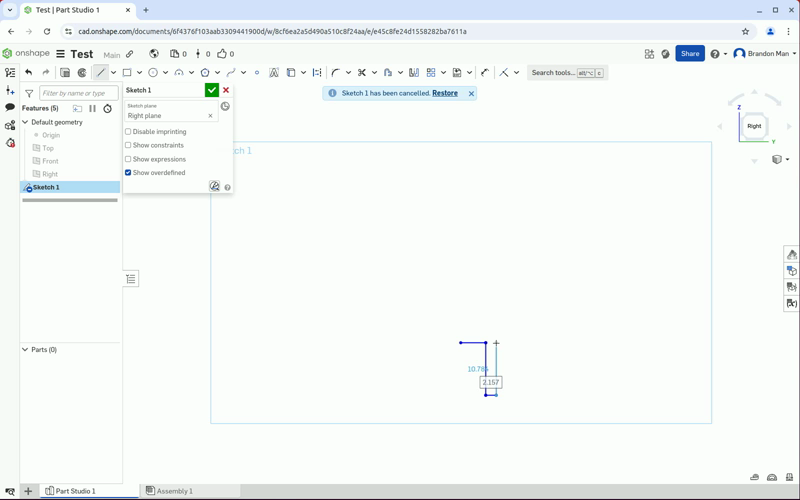
key_up(shift)
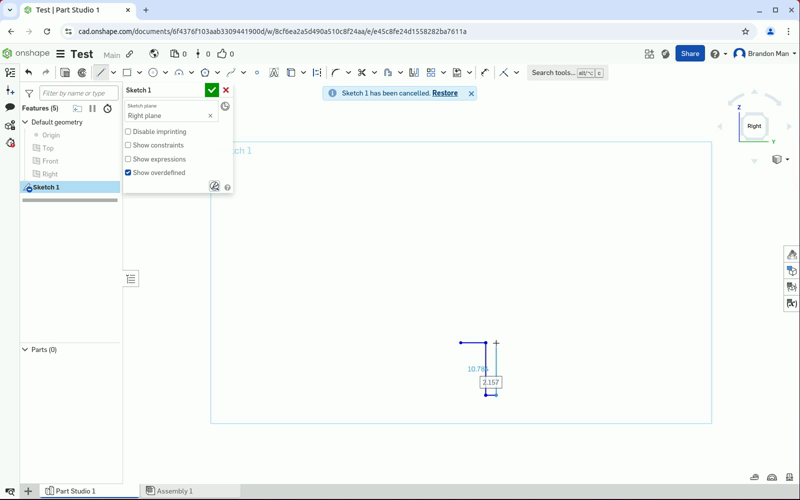
key_down(shift)
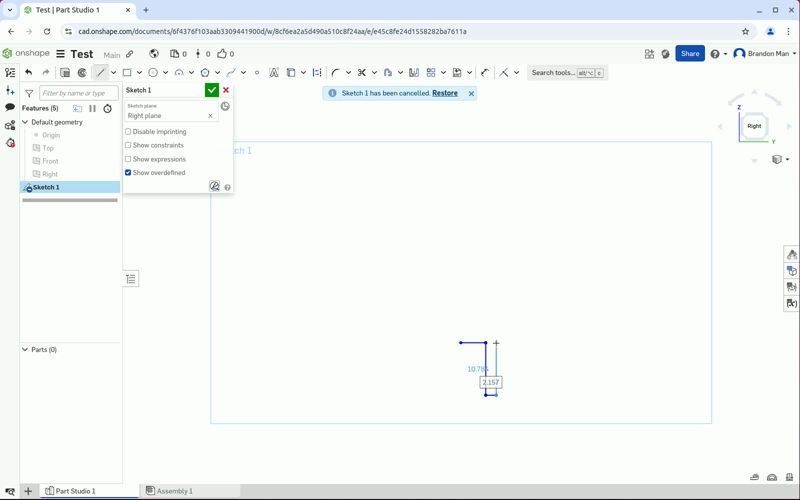
mouse_move(526, 342)
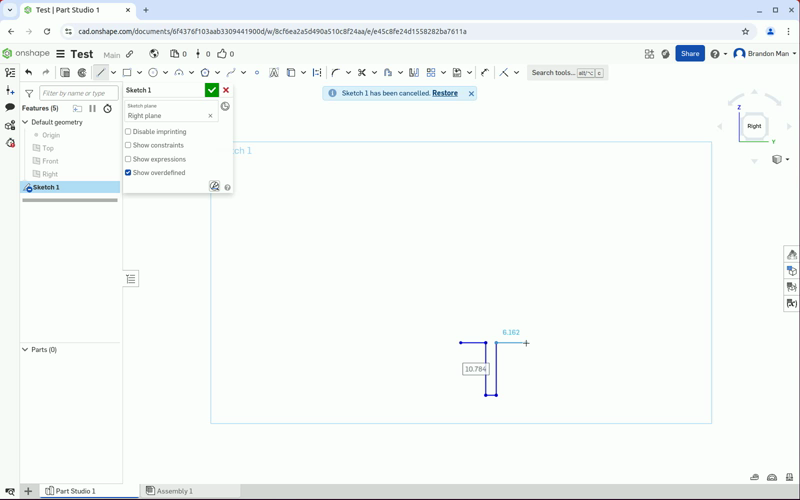
mouse_move(521, 342)
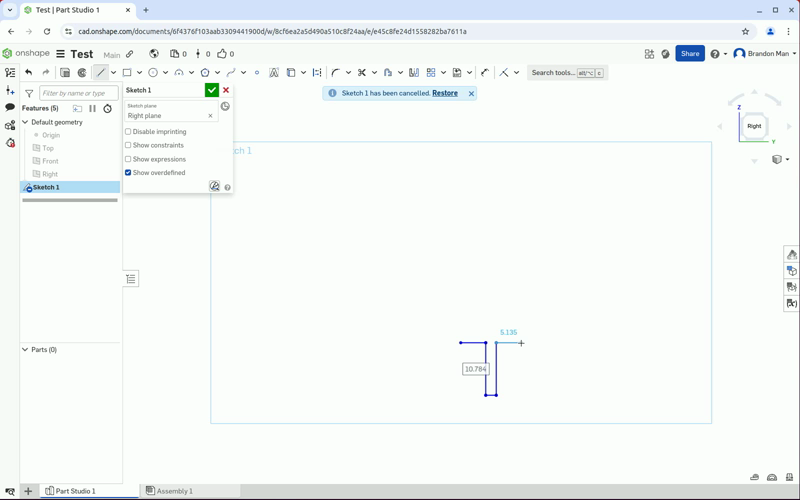
click(521, 342)
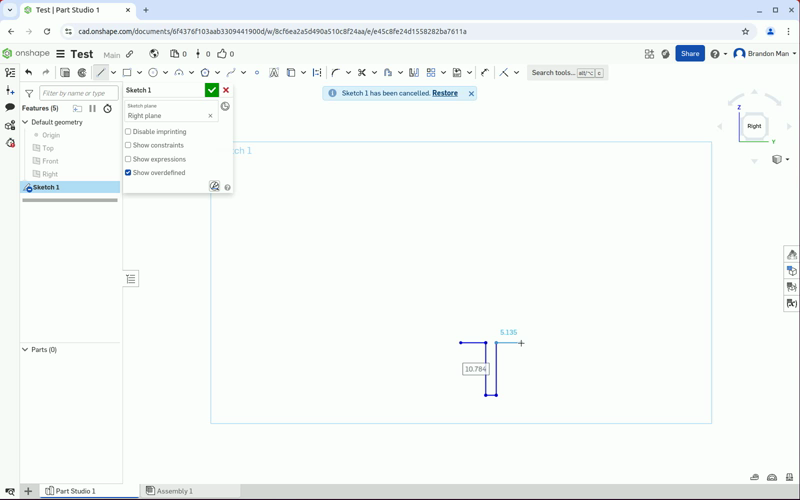
key_up(shift)
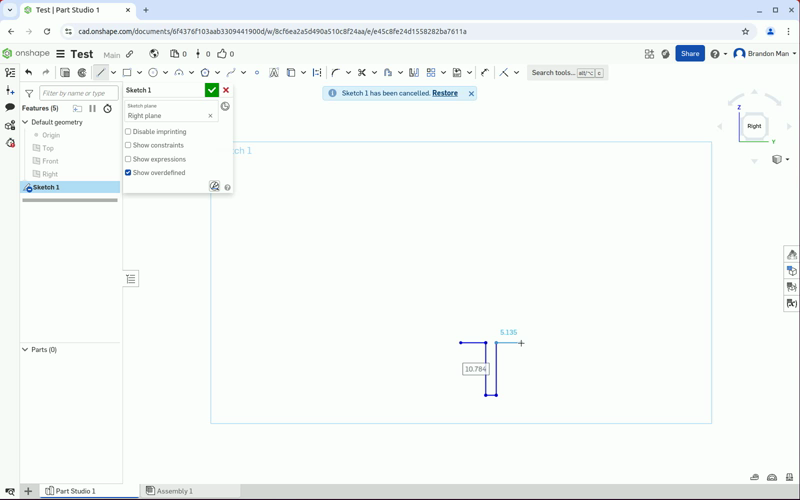
key_down(shift)
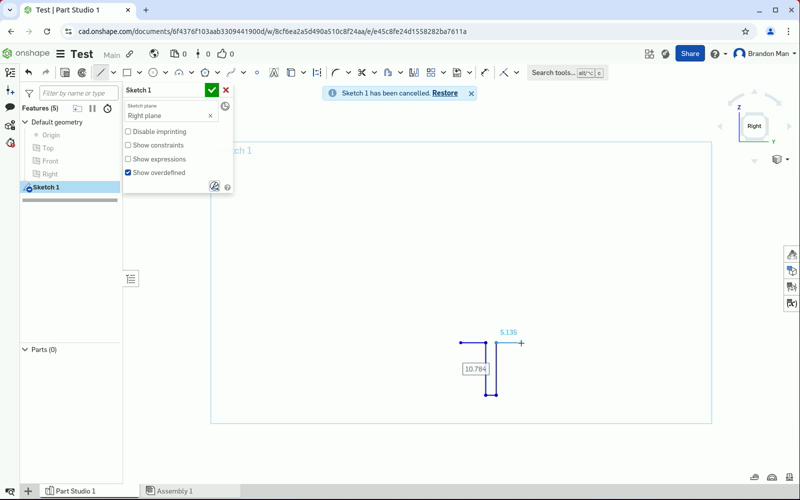
mouse_move(521, 282)
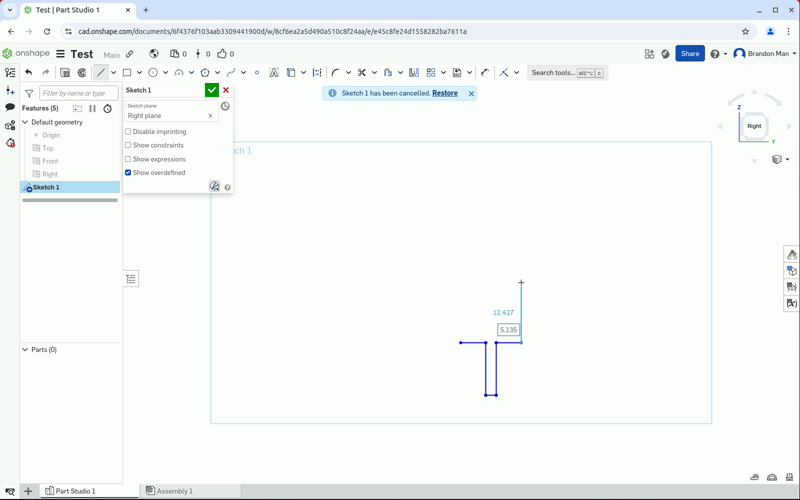
click(521, 282)
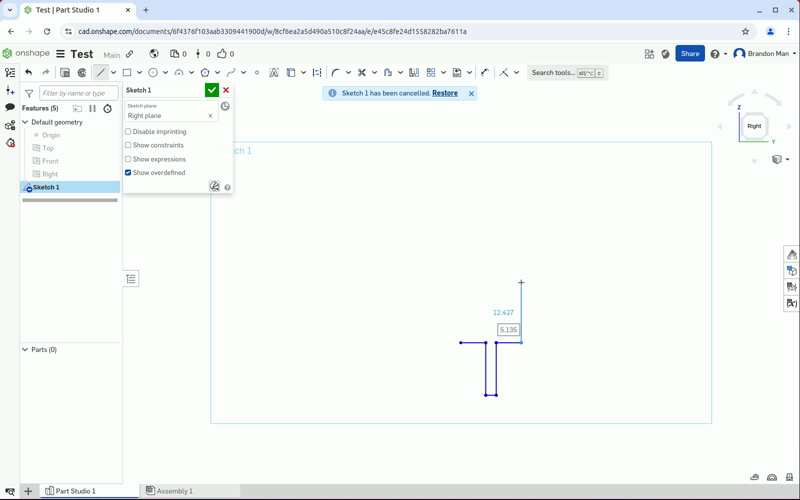
key_up(shift)
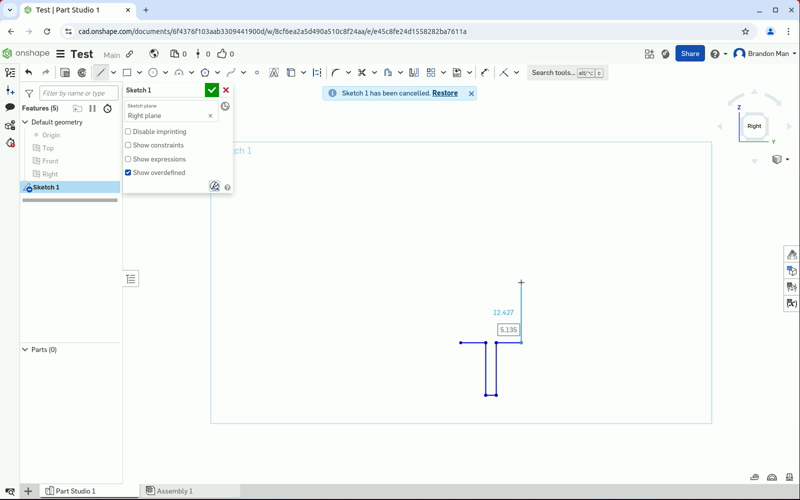
key_down(shift)
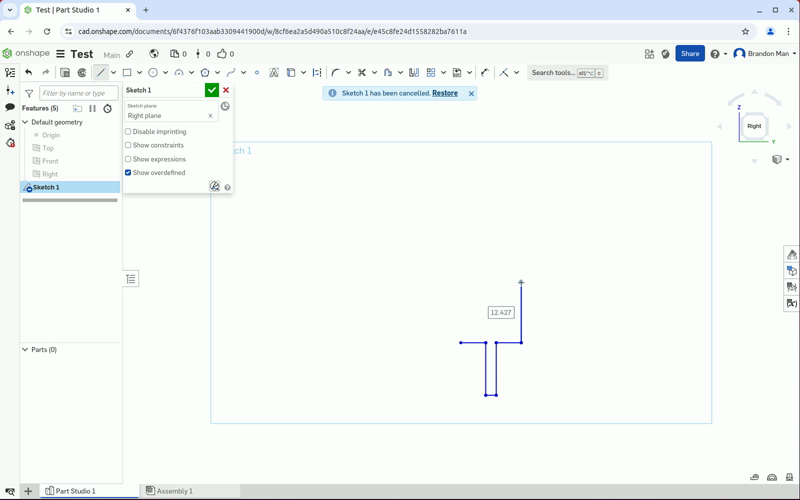
mouse_move(551, 282)
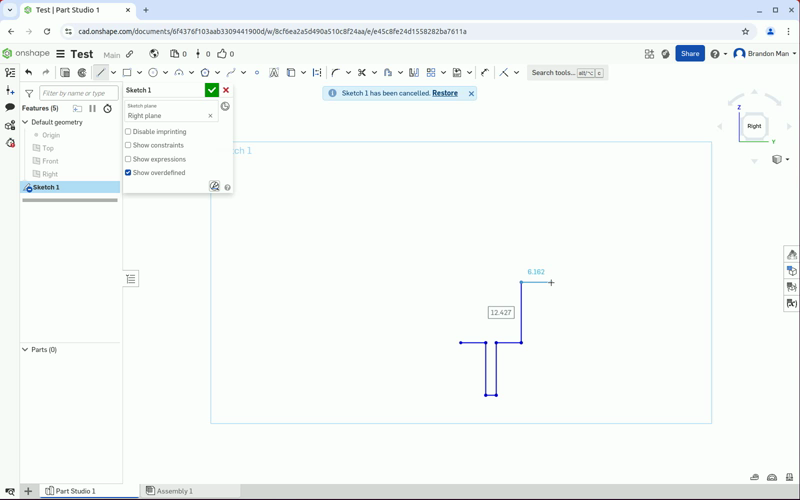
mouse_move(507, 282)
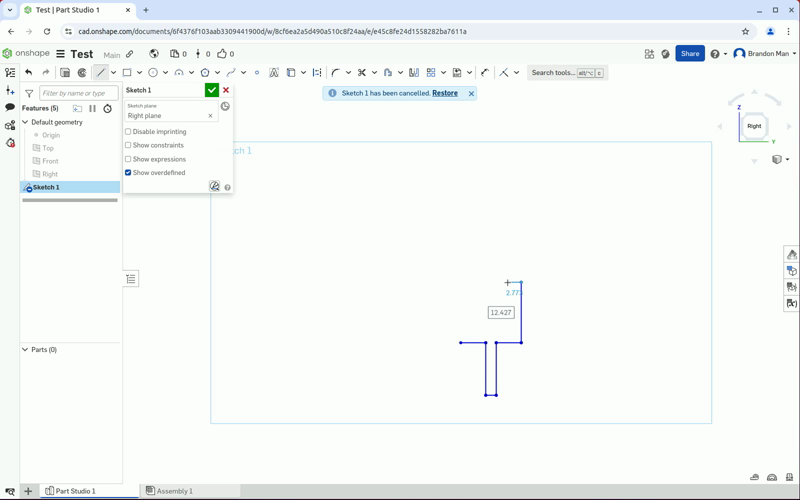
click(507, 282)
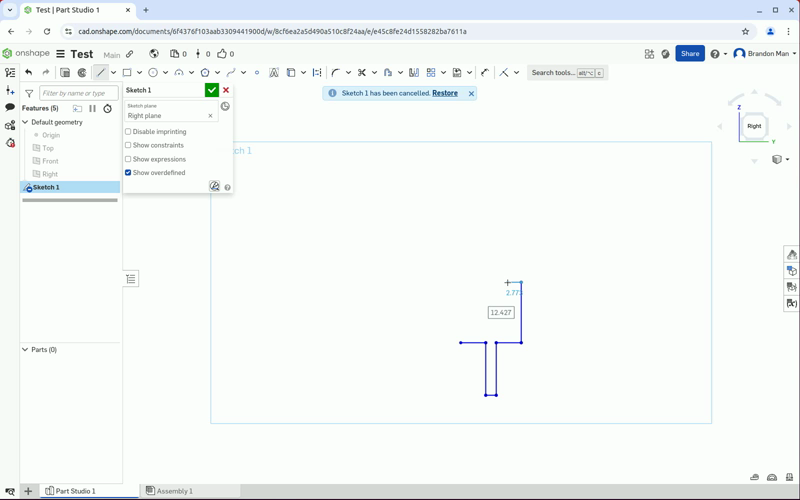
key_up(shift)
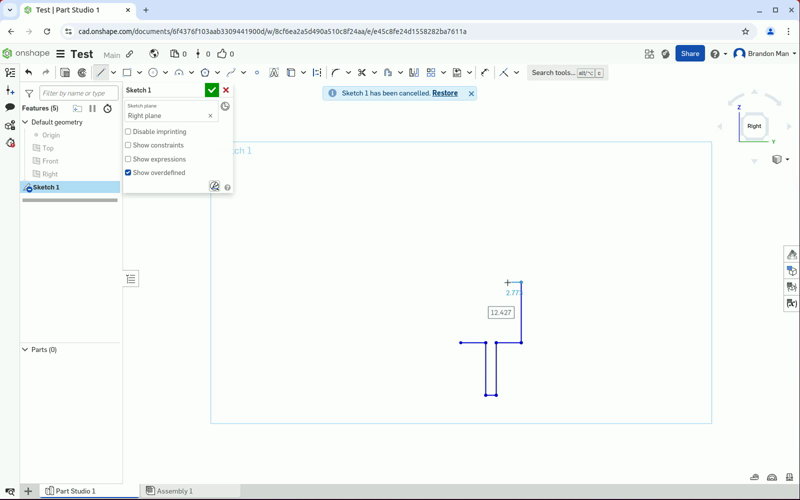
key_down(shift)
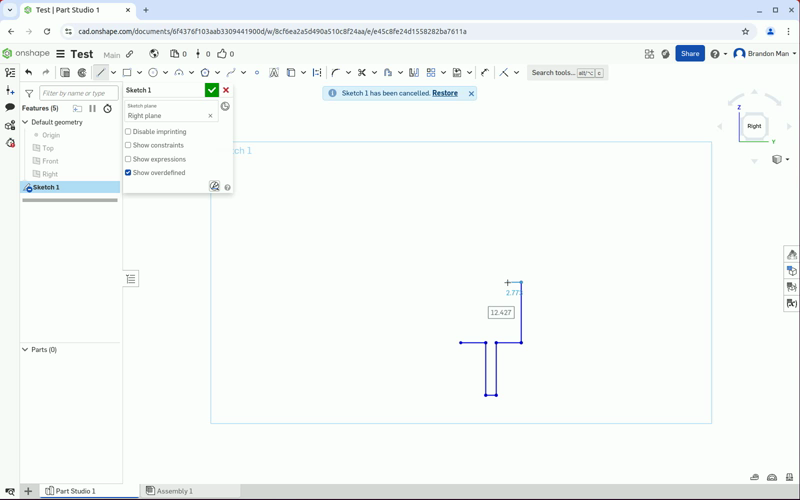
mouse_move(537, 282)
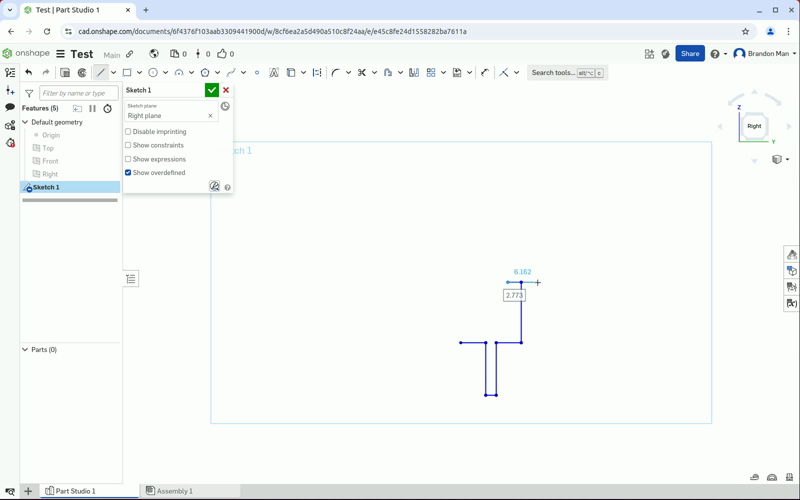
mouse_move(507, 329)
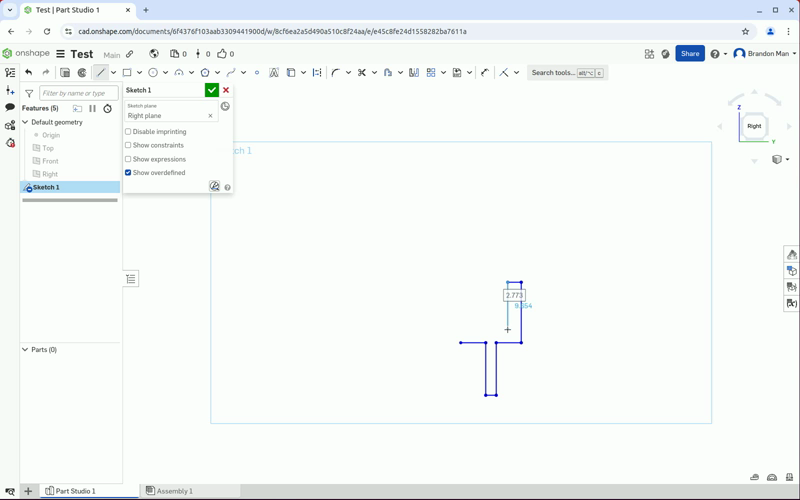
click(507, 329)
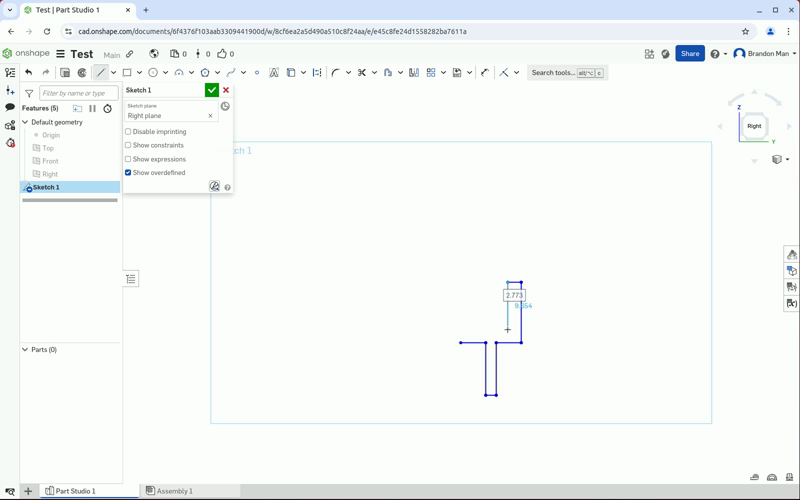
key_up(shift)
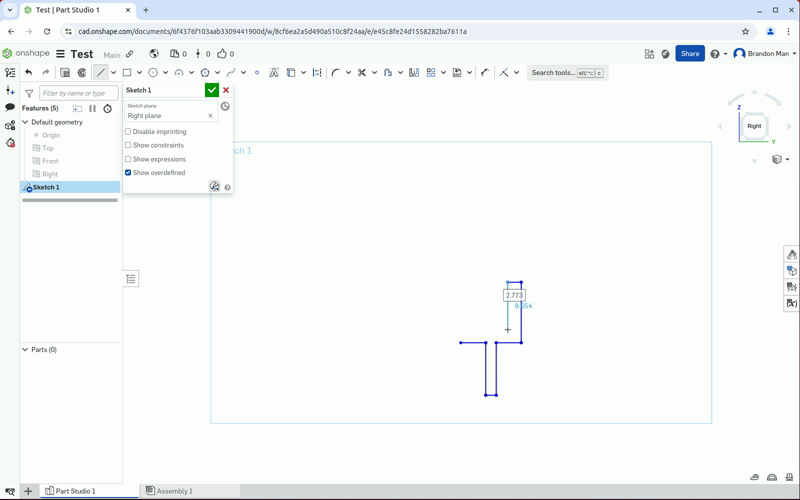
key_down(shift)
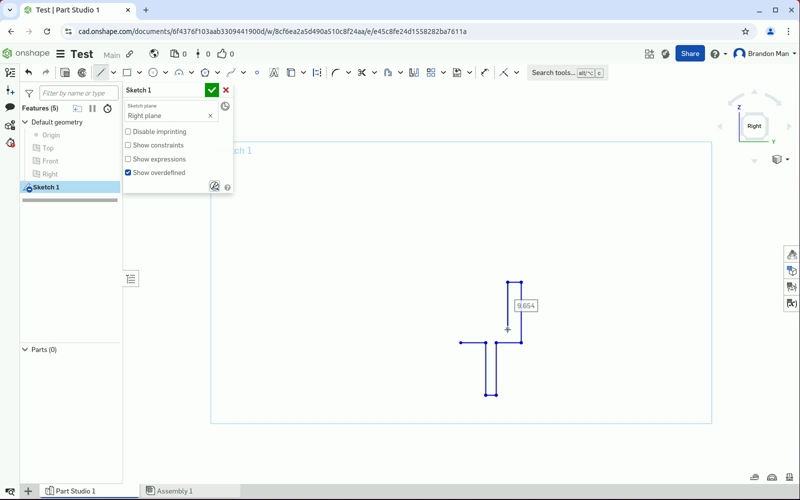
mouse_move(537, 329)
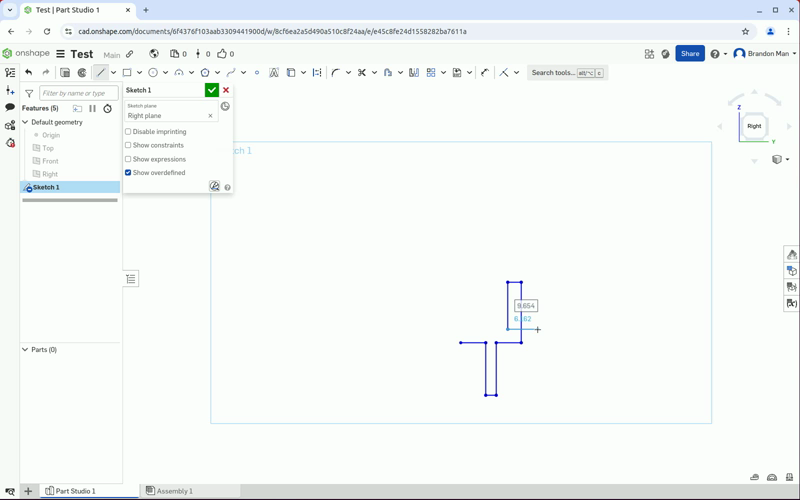
mouse_move(507, 341)
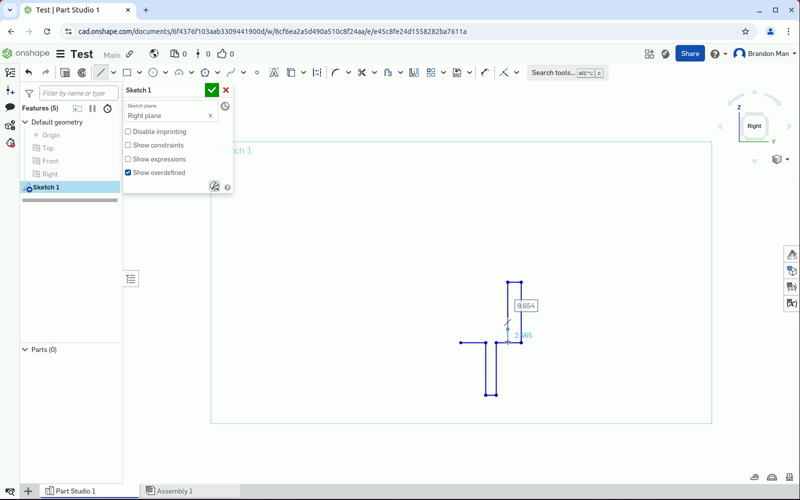
click(507, 341)
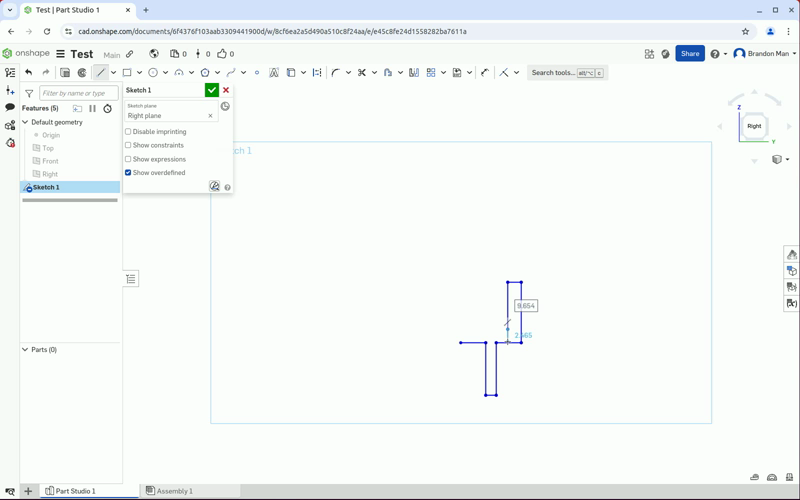
key_up(shift)
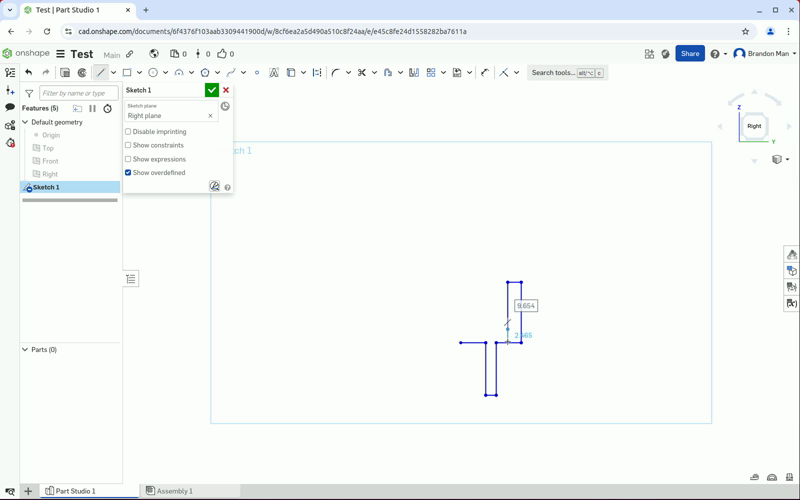
key_down(shift)
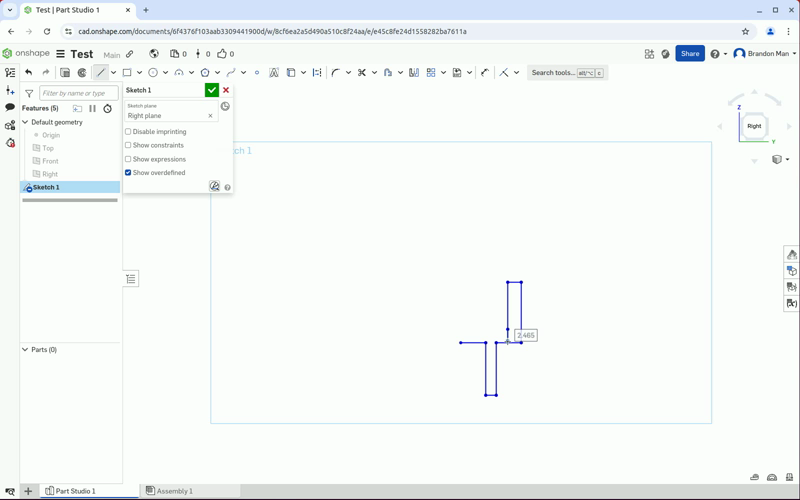
mouse_move(537, 341)
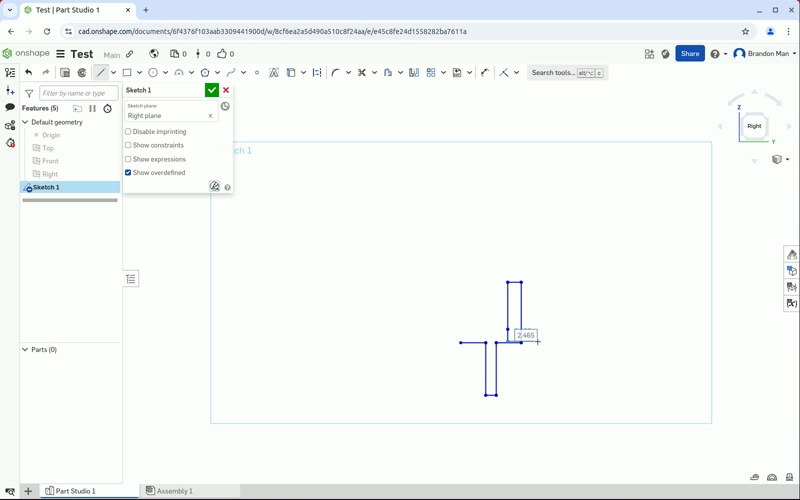
mouse_move(474, 341)
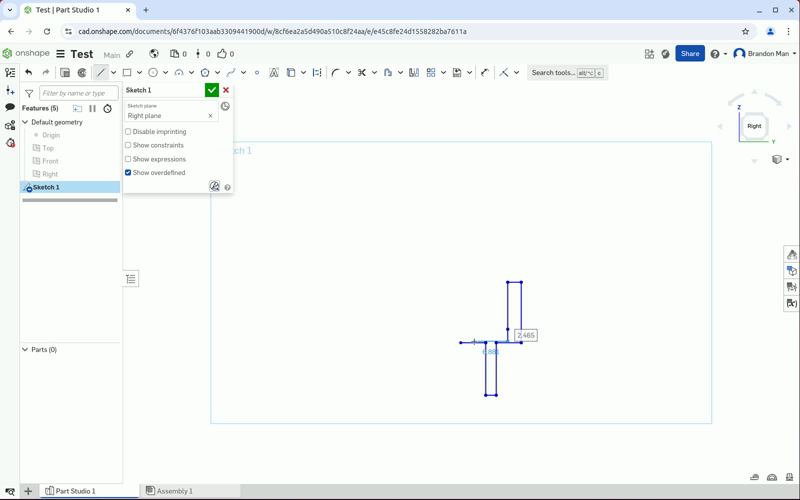
click(474, 341)
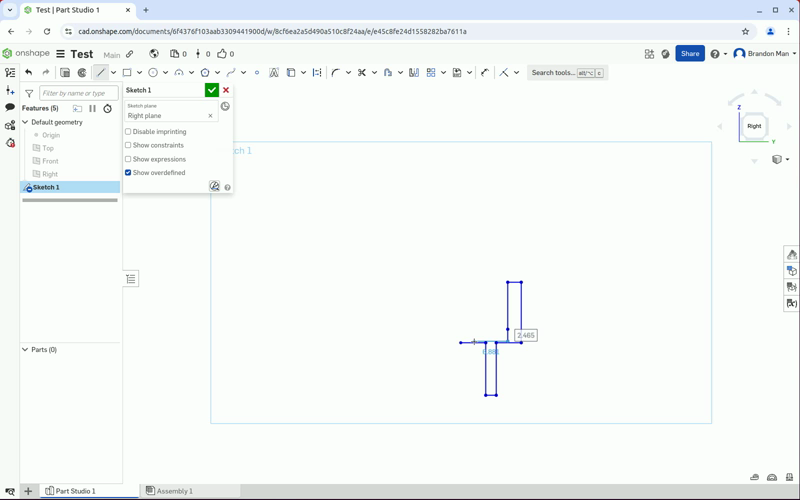
key_up(shift)
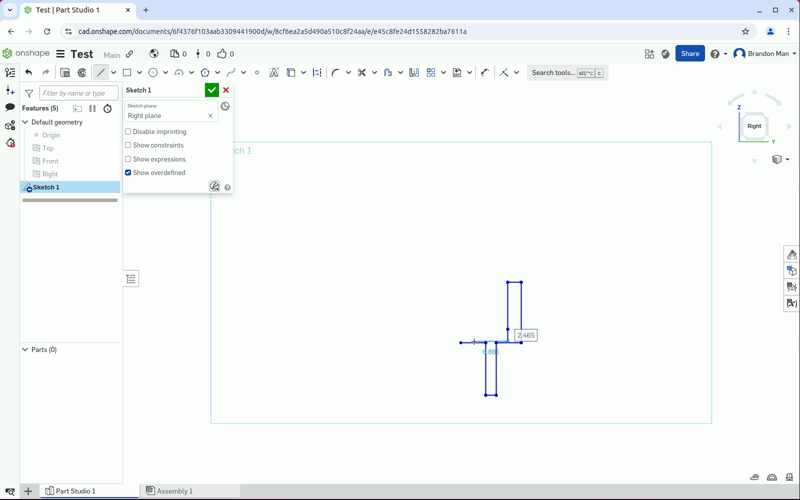
key_down(shift)
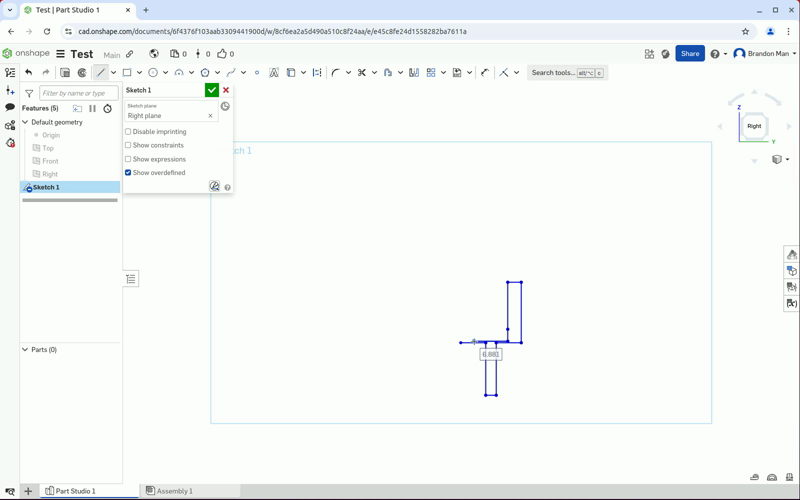
mouse_move(504, 341)
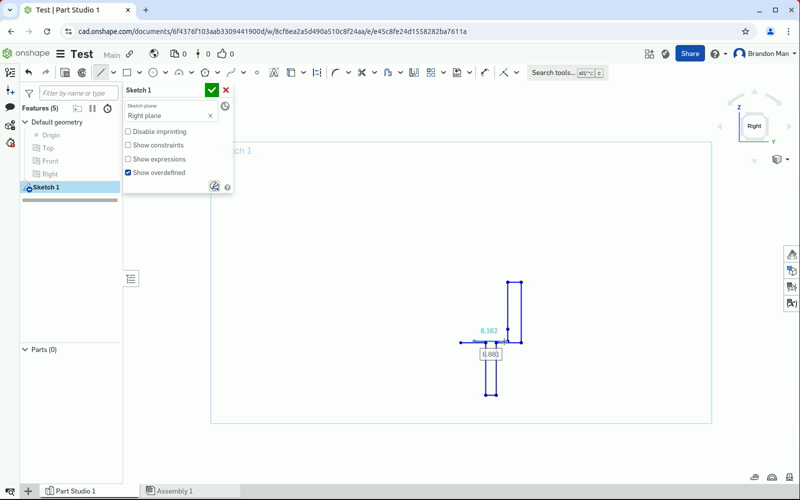
mouse_move(474, 329)
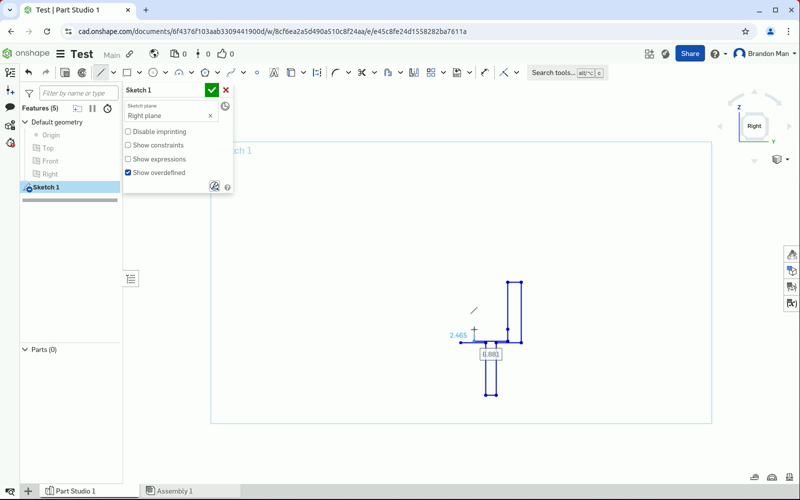
click(474, 329)
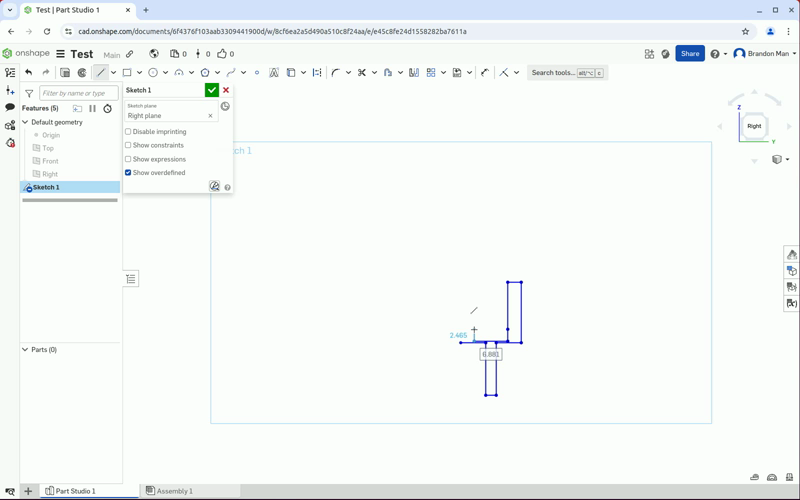
key_up(shift)
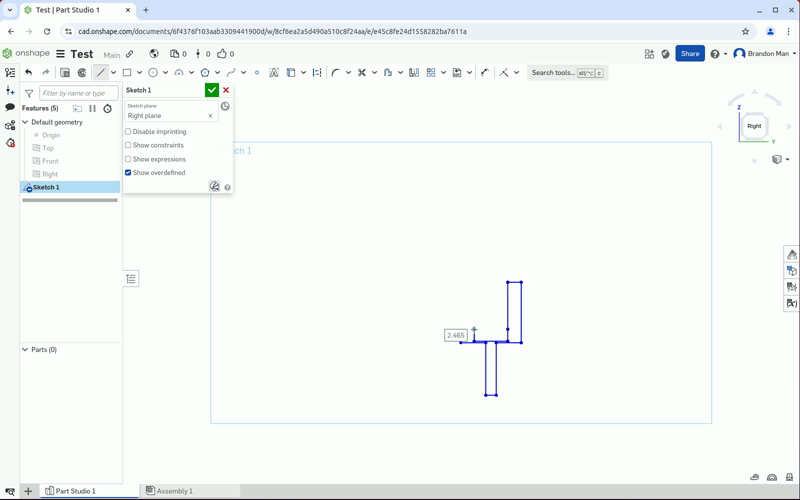
key_down(shift)
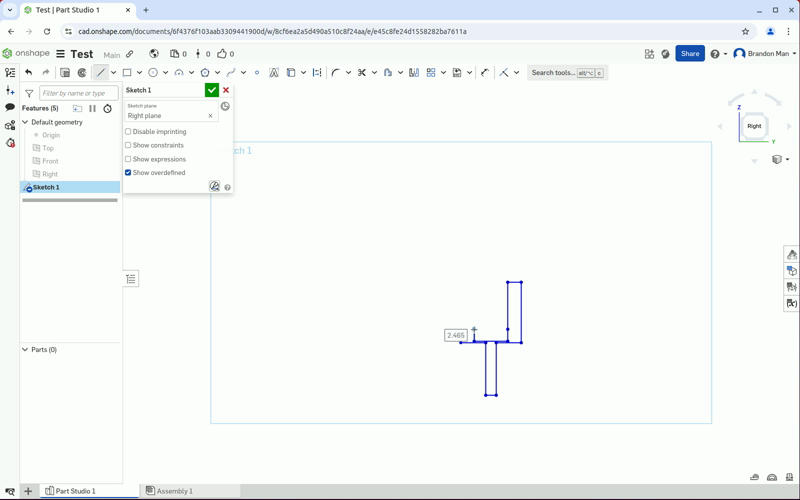
mouse_move(504, 329)
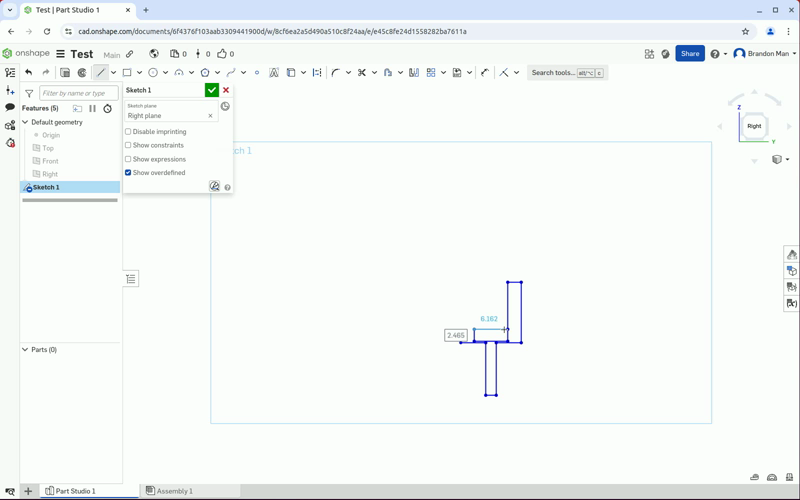
mouse_move(474, 282)
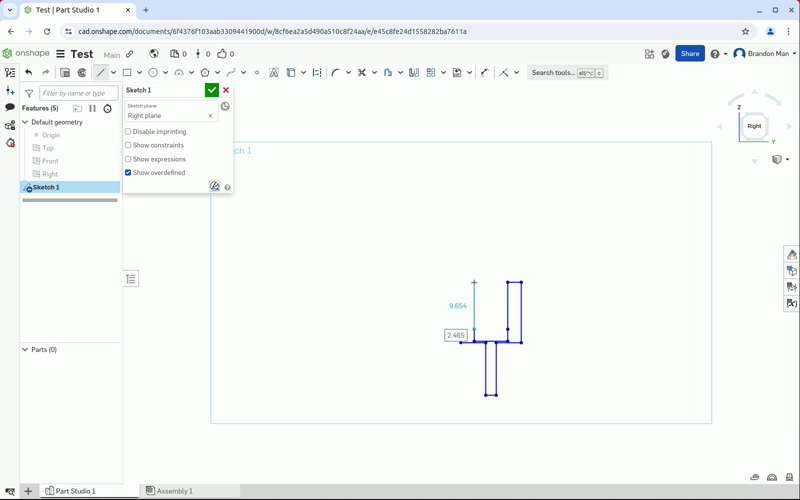
click(474, 282)
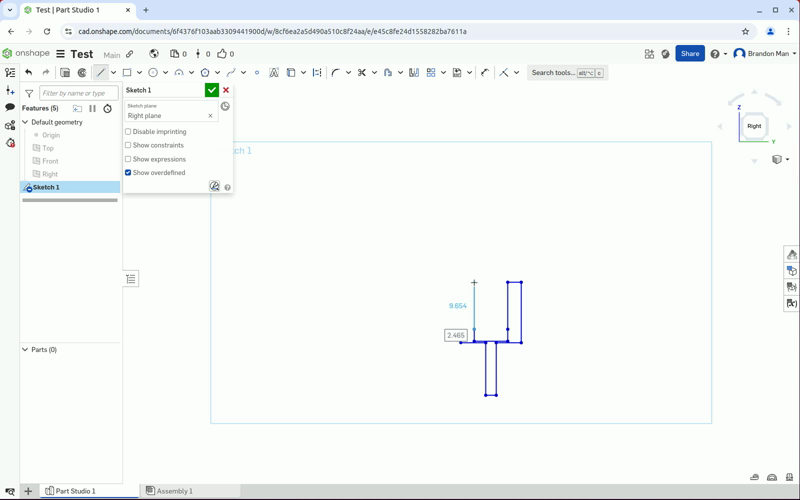
key_up(shift)
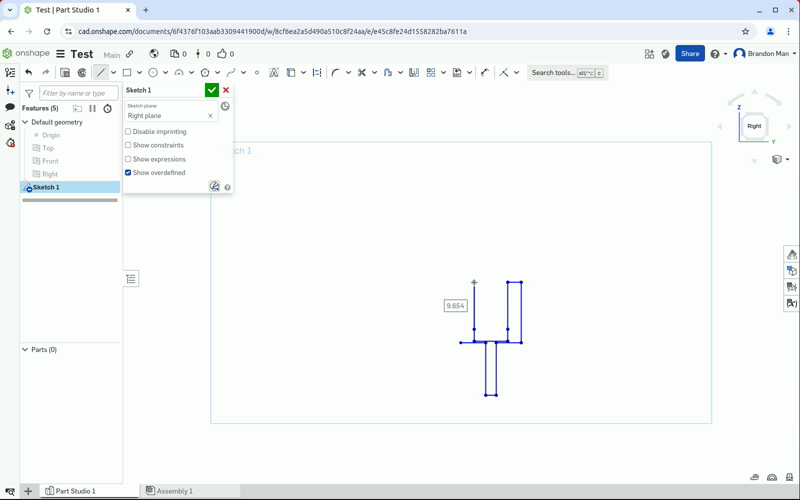
key_down(shift)
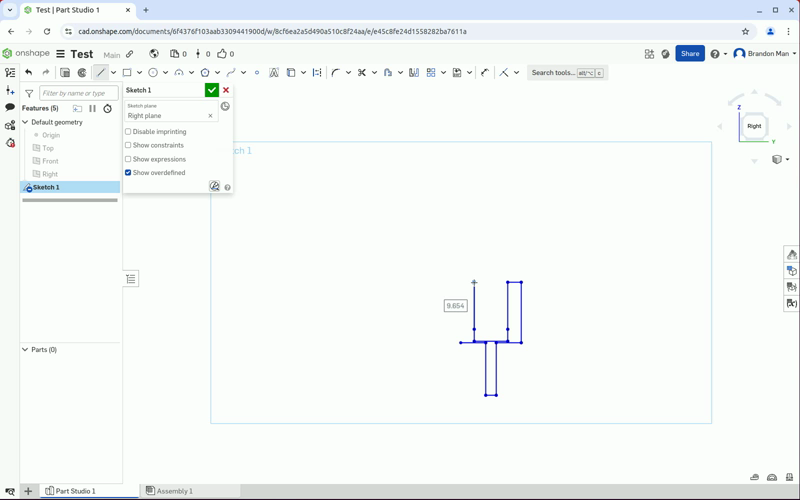
mouse_move(504, 282)
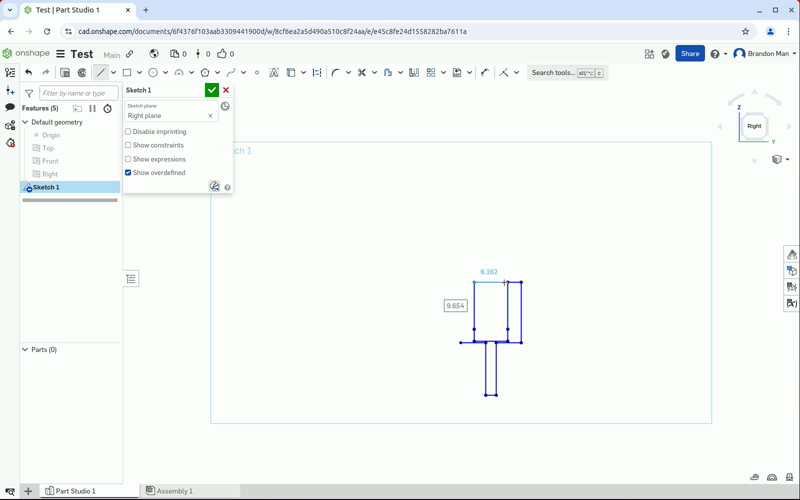
mouse_move(460, 282)
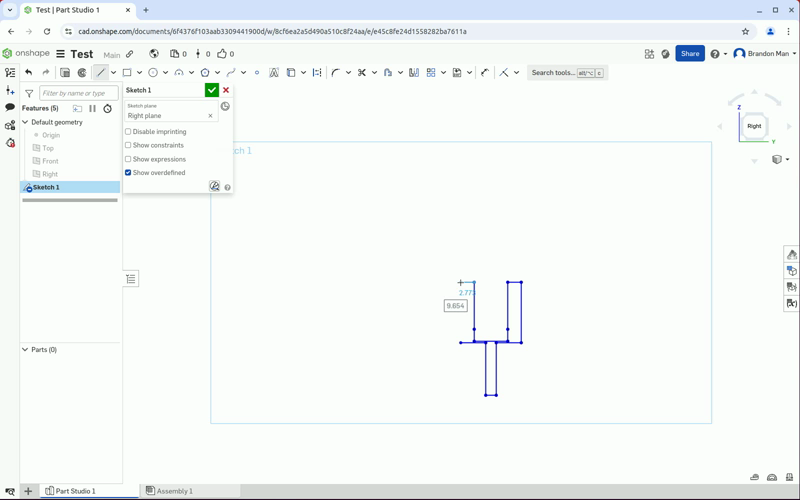
click(460, 282)
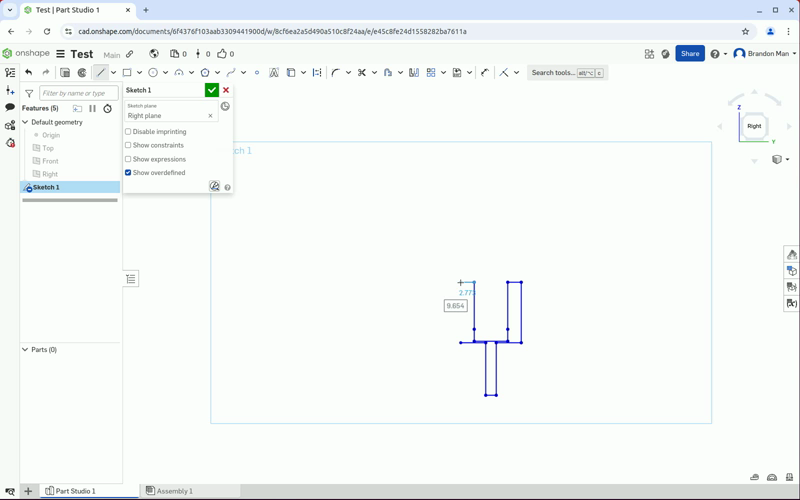
key_up(shift)
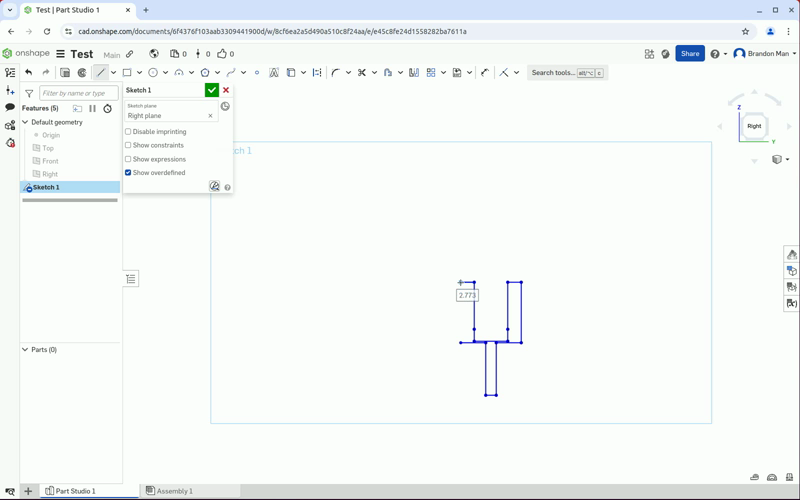
key_down(shift)
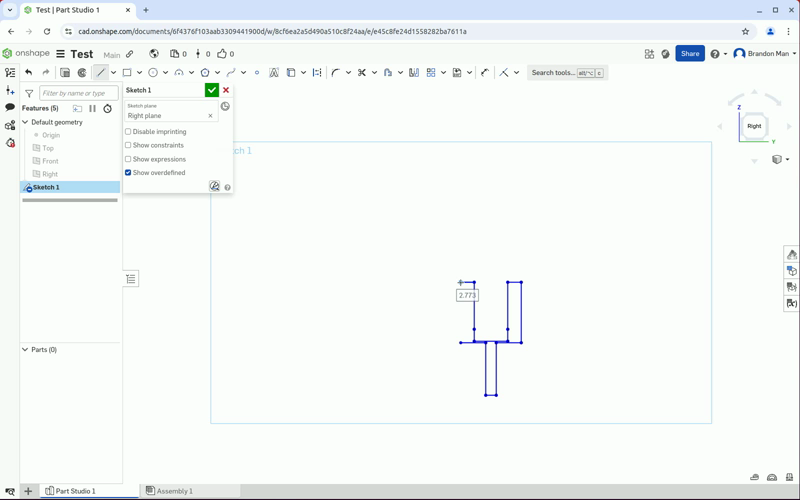
mouse_move(460, 342)
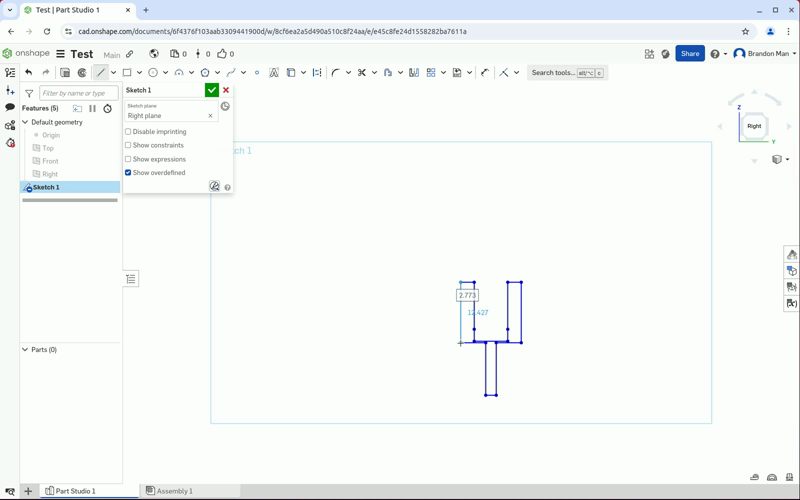
key_up(shift)
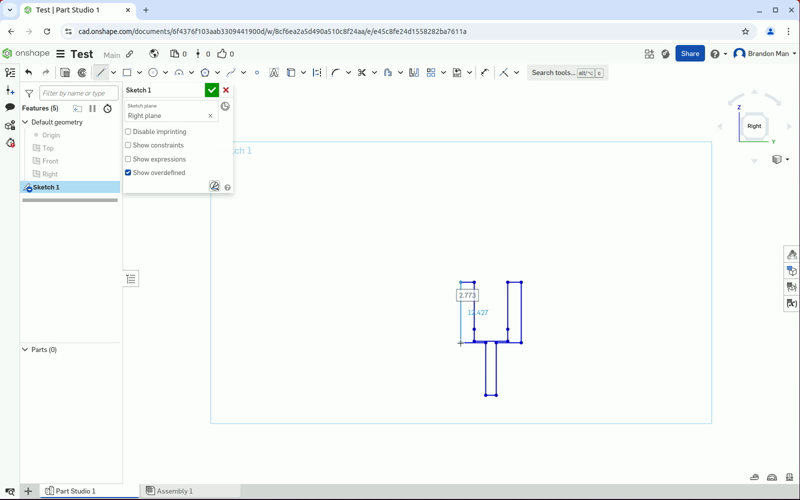
click(460, 342)
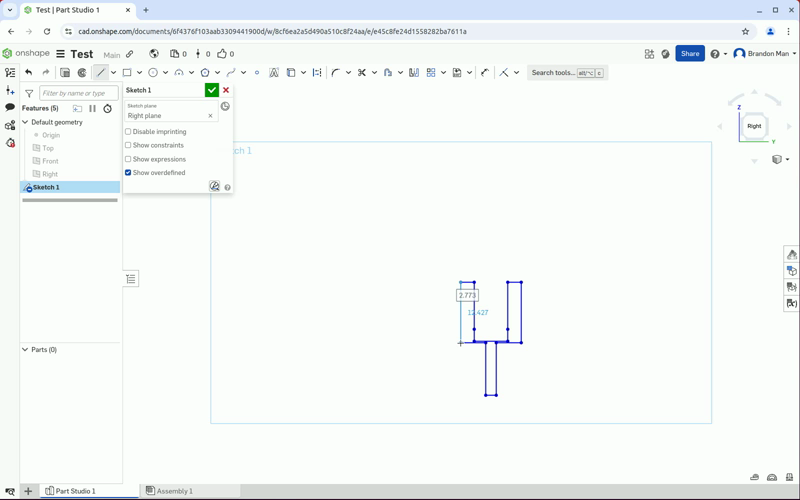
key(esc)
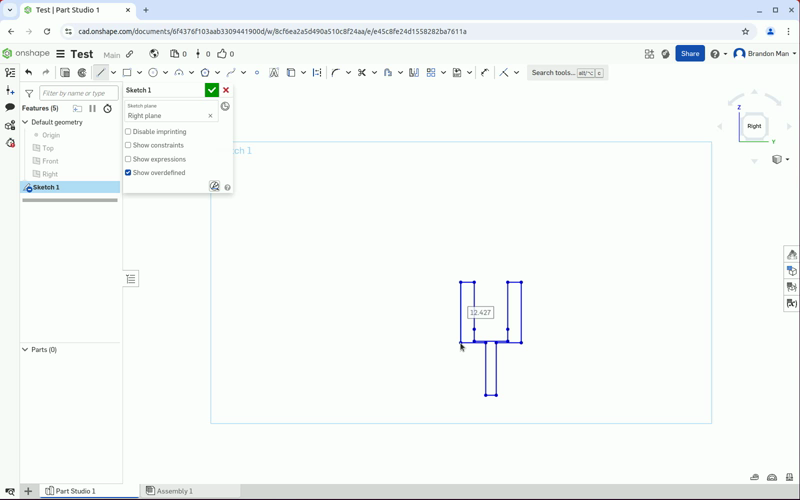
mouse_move(467, 299)
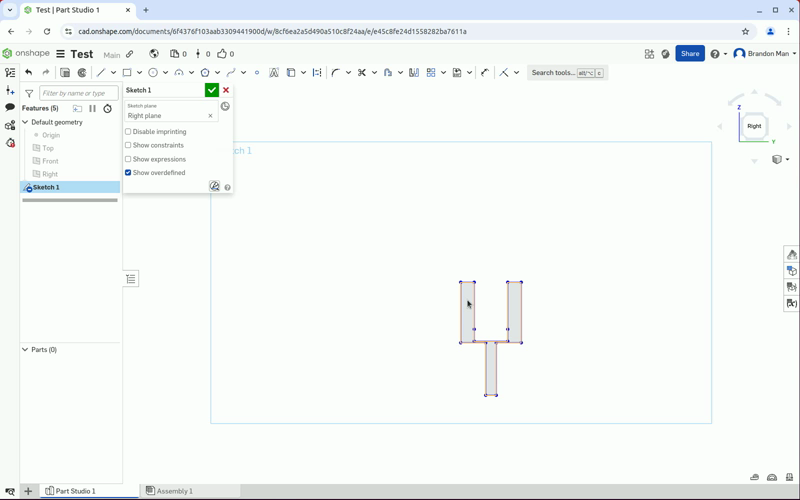
click(467, 299)
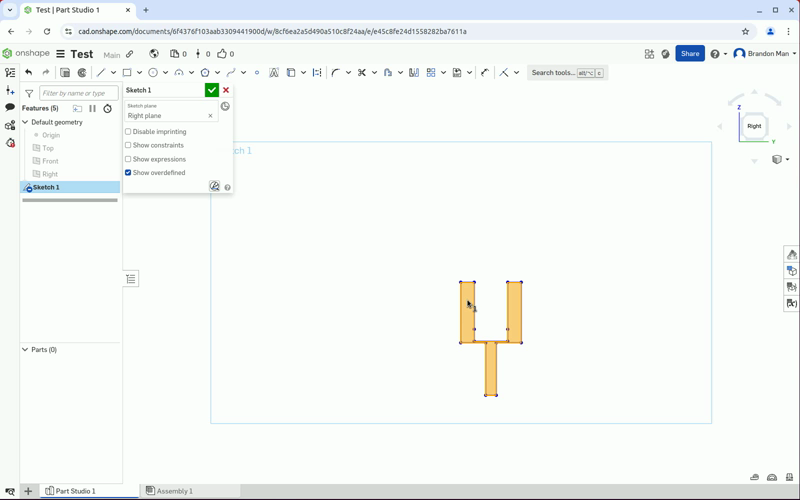
mouse_move(73, 352)
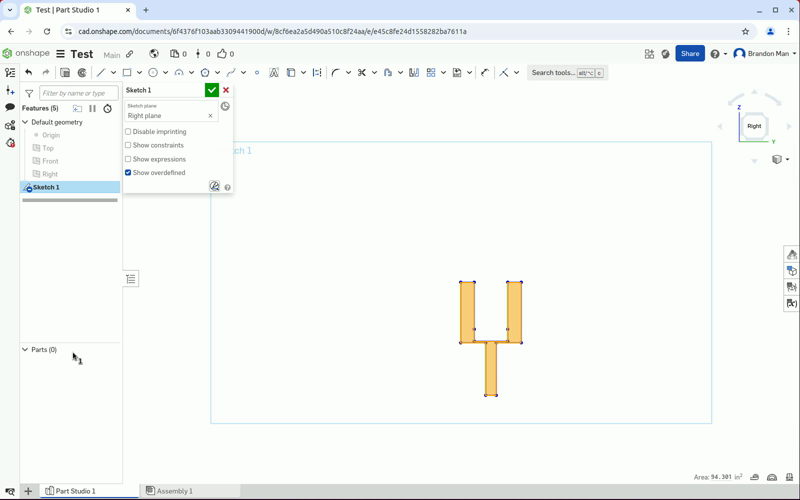
key(shift+y)
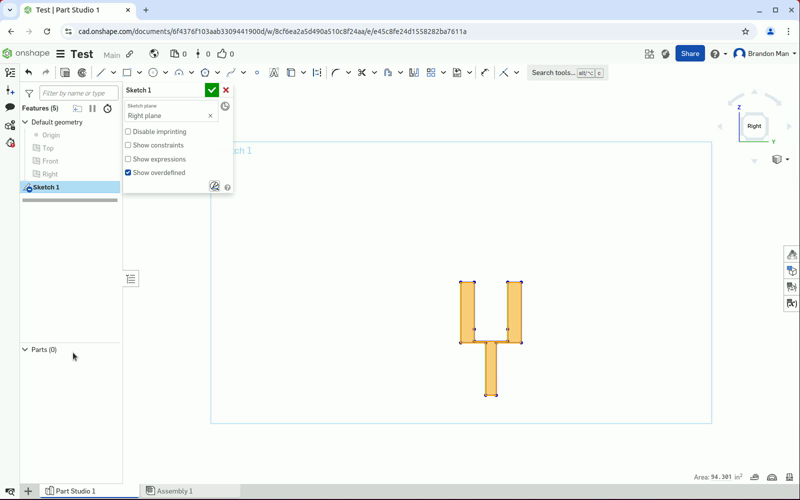
key(shift+e)
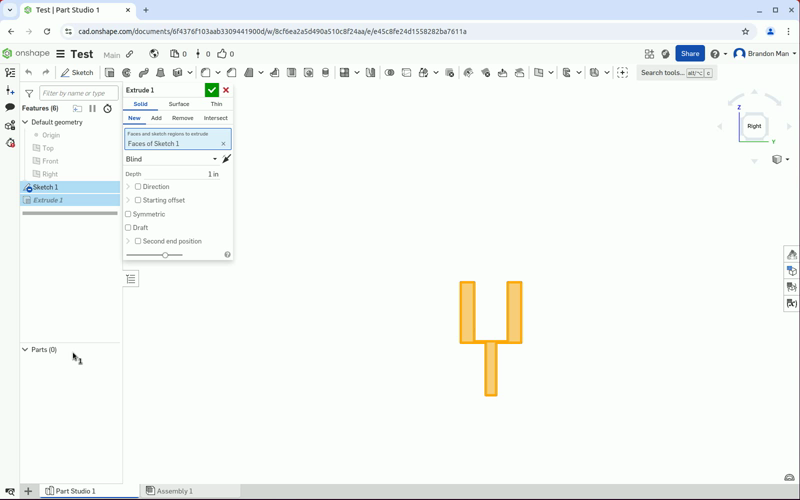
mouse_move(143, 106)
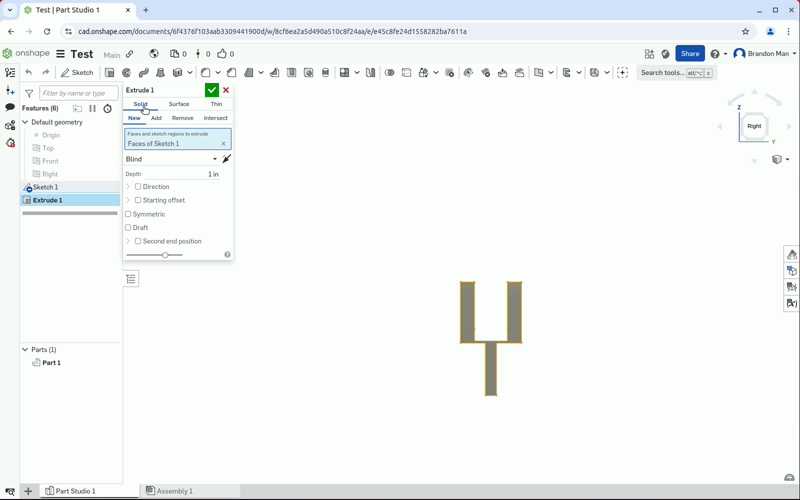
click(143, 106)
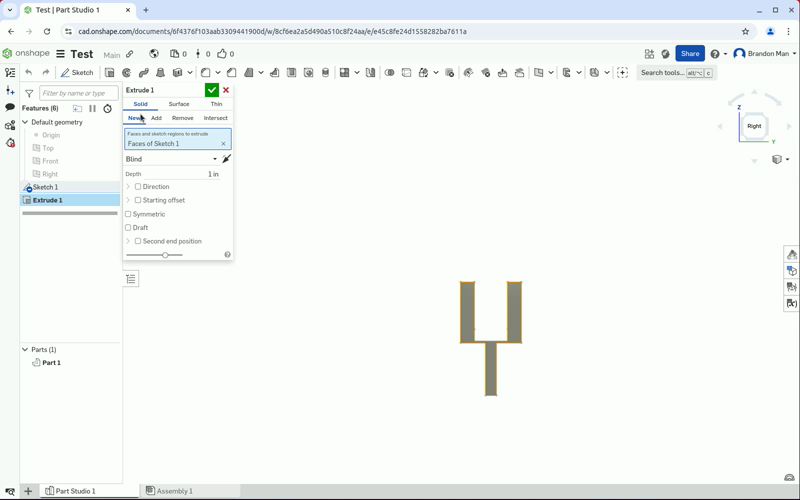
mouse_move(137, 120)
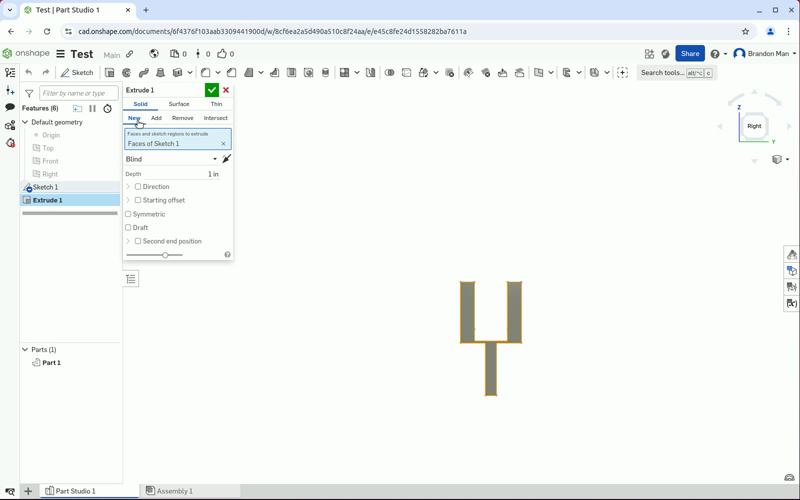
click(137, 120)
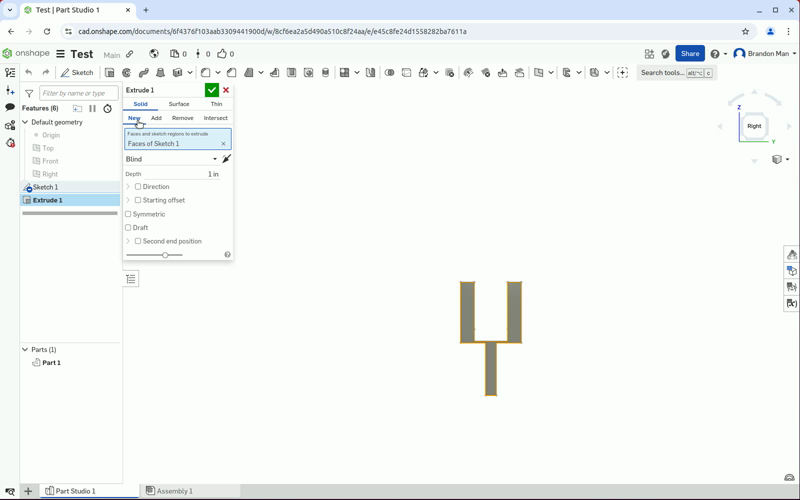
key(tab, 4)
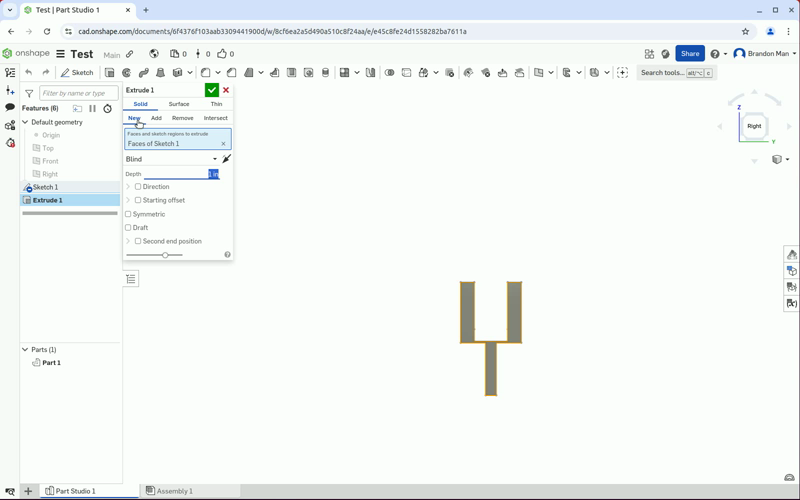
text(-0.241)
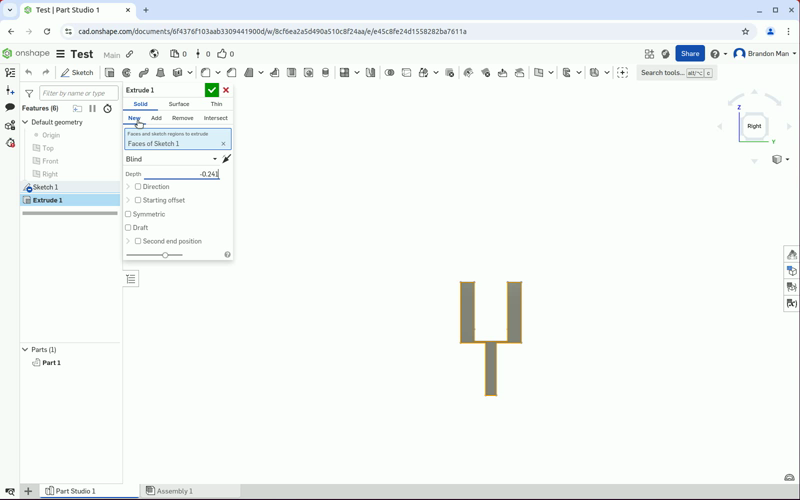
key(enter)
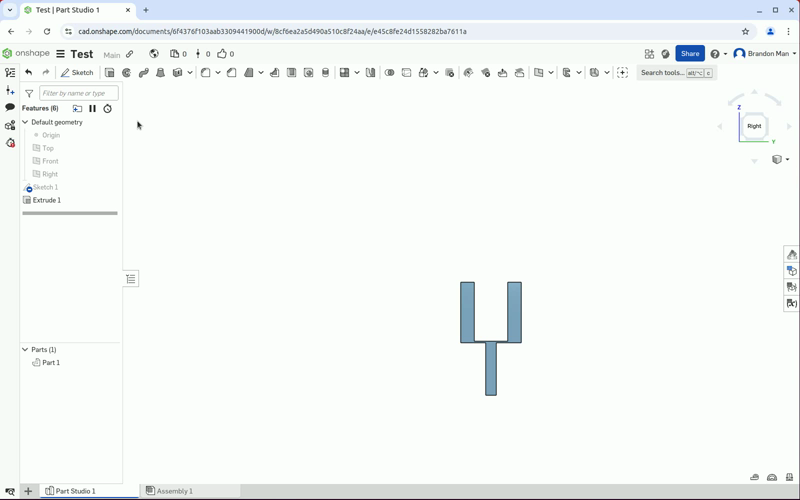
key(shift+h)
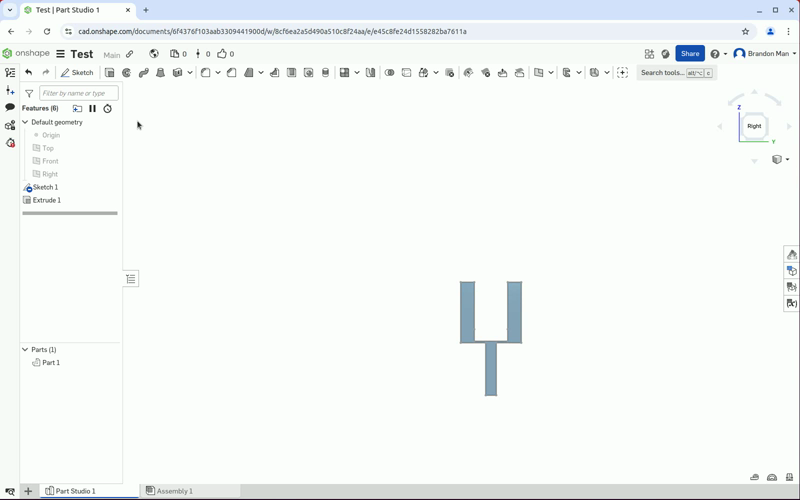
key(shift+h)
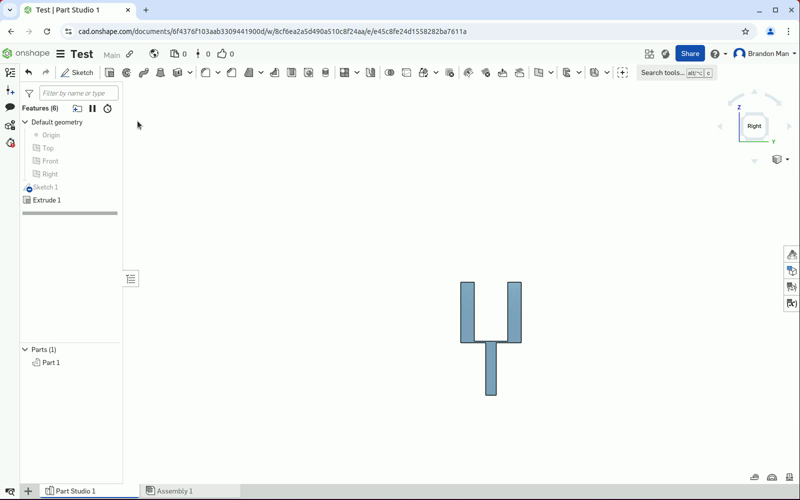
mouse_move(73, 189)
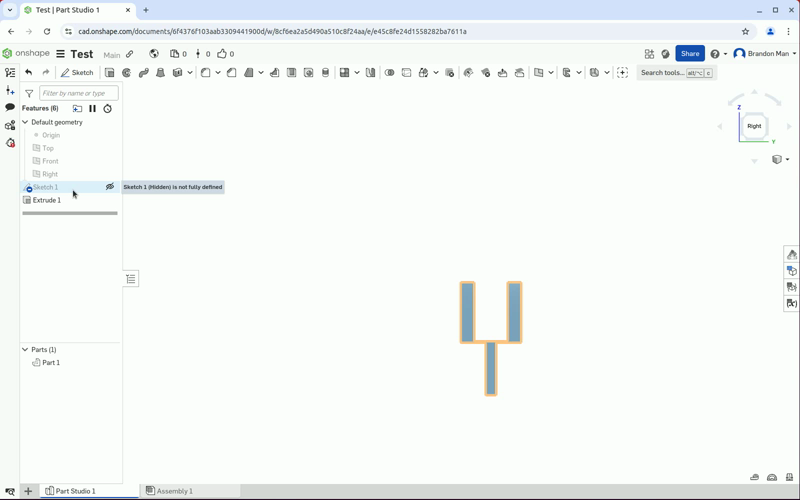
click(73, 189)
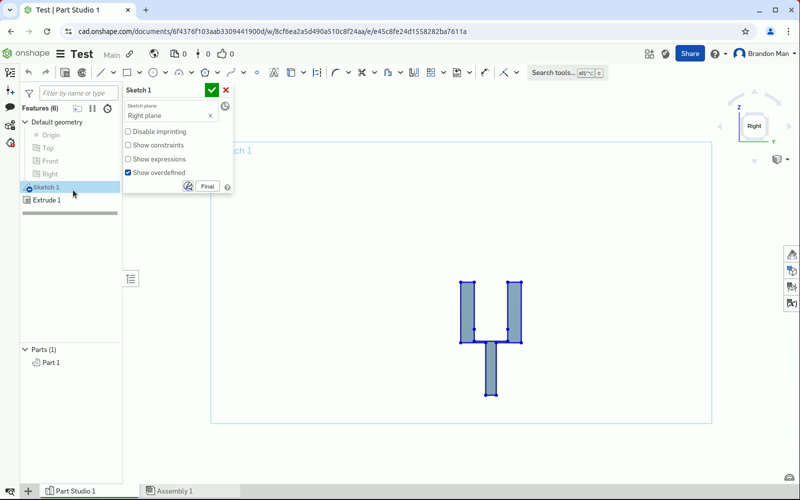
mouse_move(229, 92)
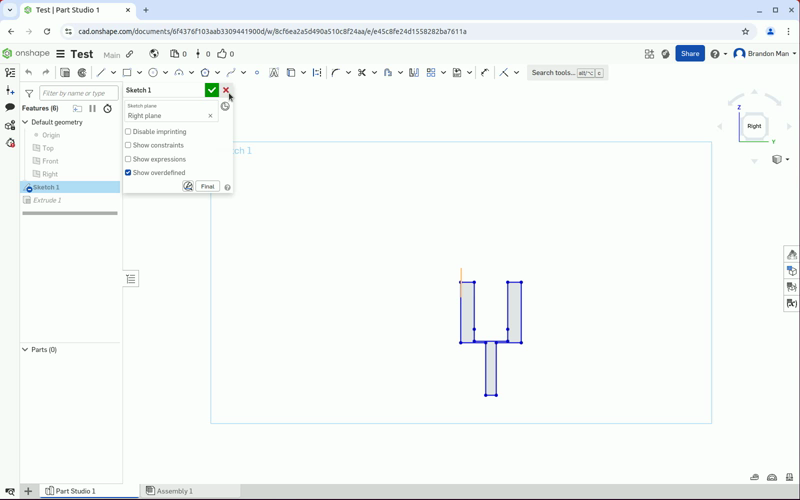
click(229, 92)
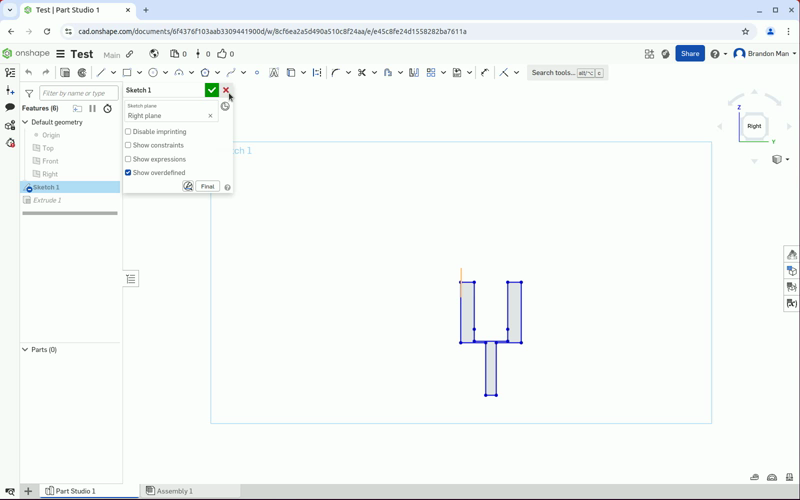
key(shift+s)
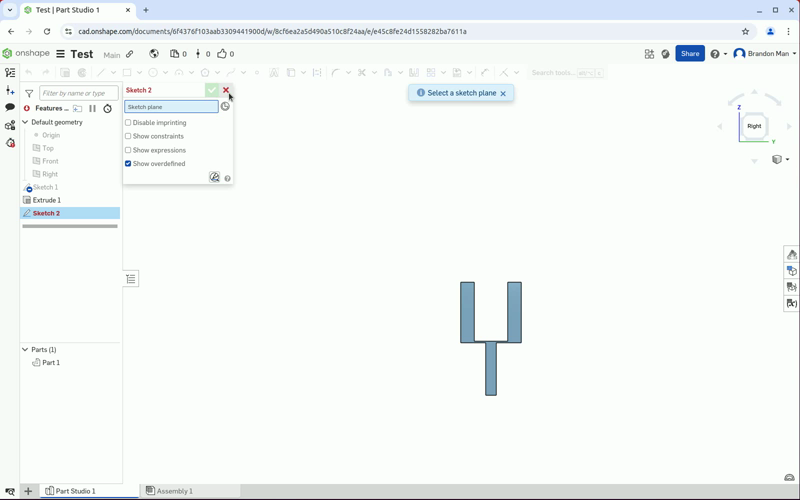
mouse_move(73, 176)
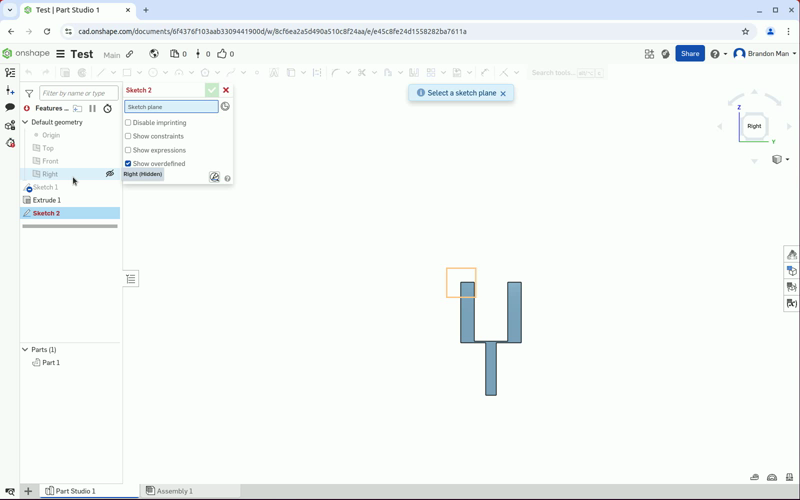
click(73, 176)
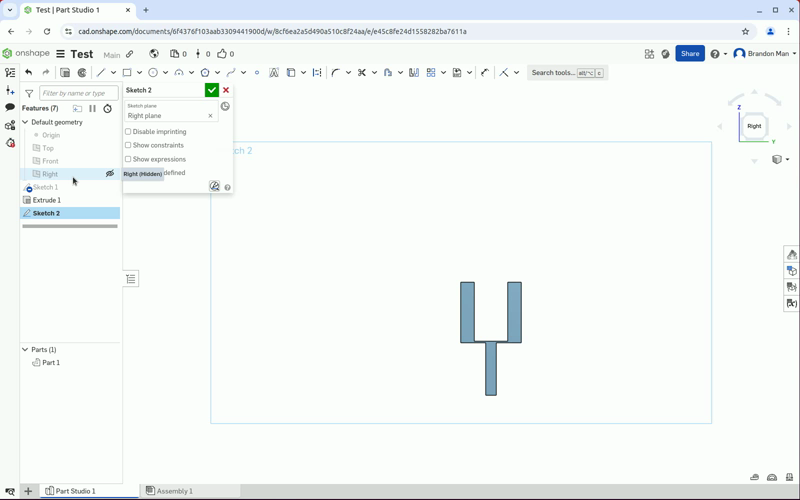
mouse_move(73, 352)
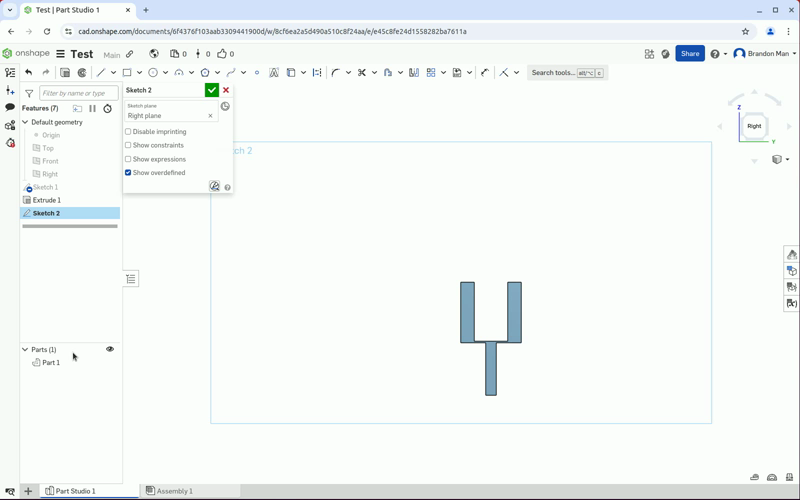
key(y)
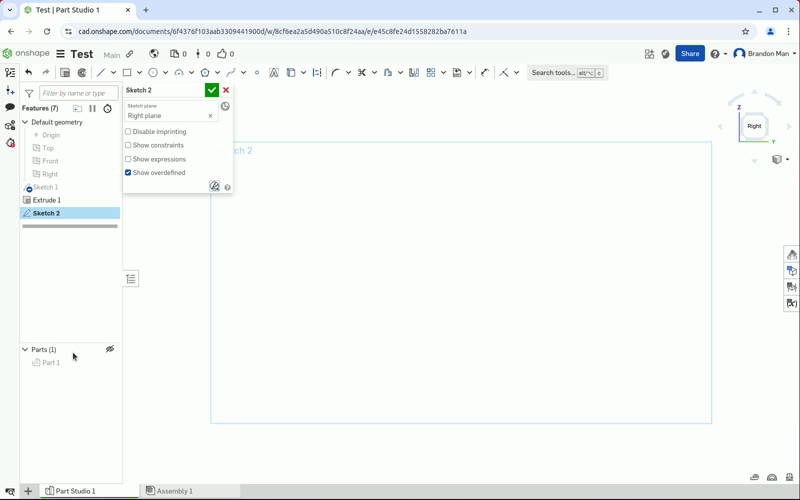
key(l)
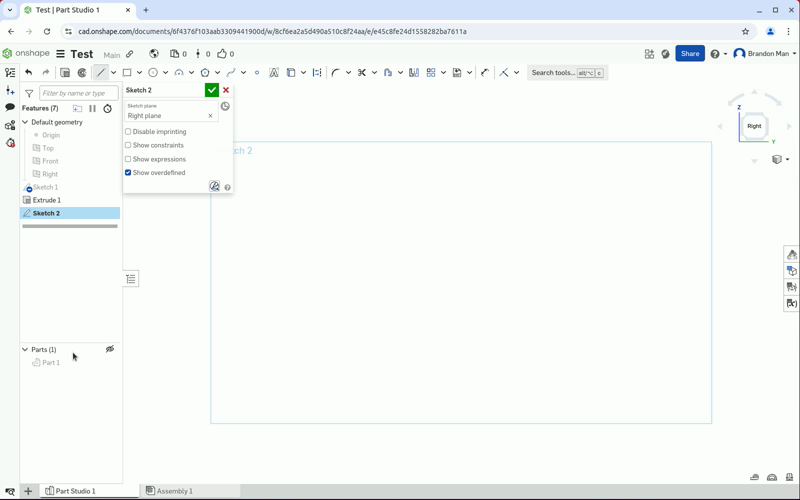
key_down(shift)
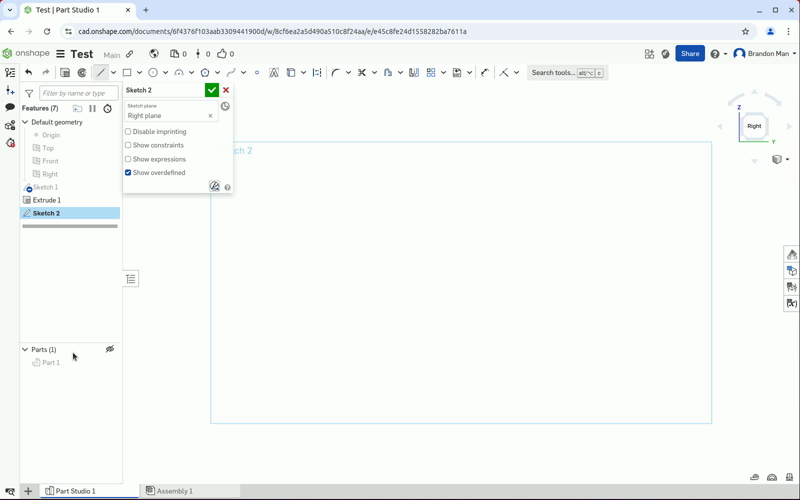
mouse_move(476, 339)
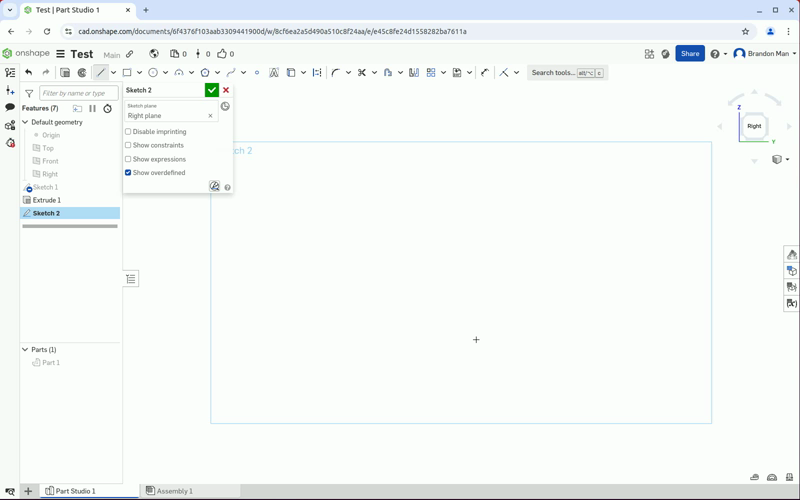
click(476, 339)
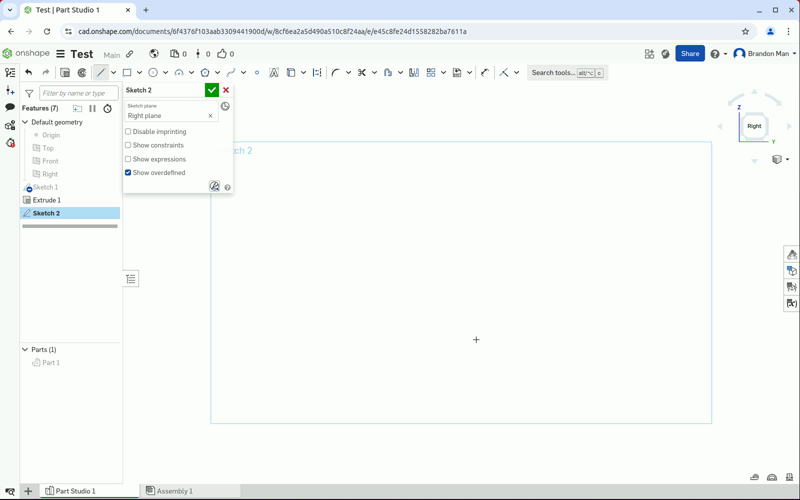
key_up(shift)
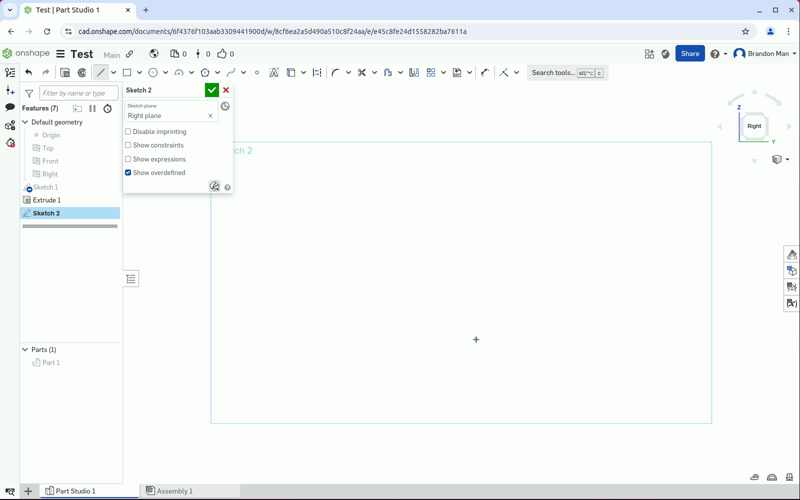
key_down(shift)
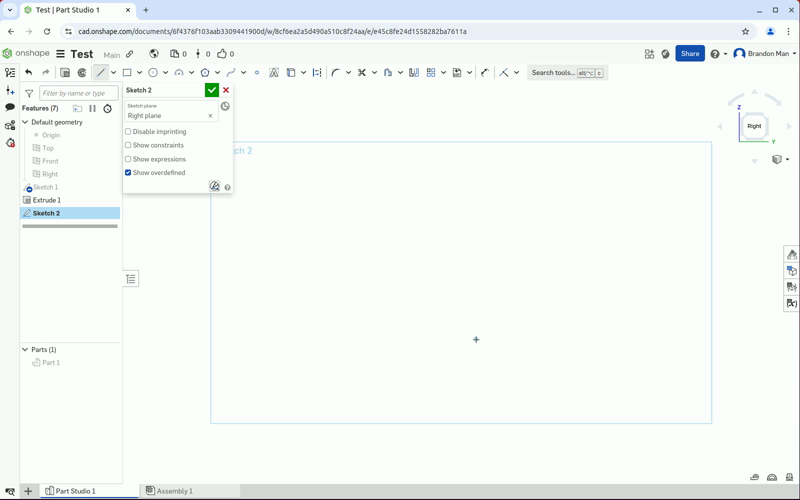
mouse_move(506, 339)
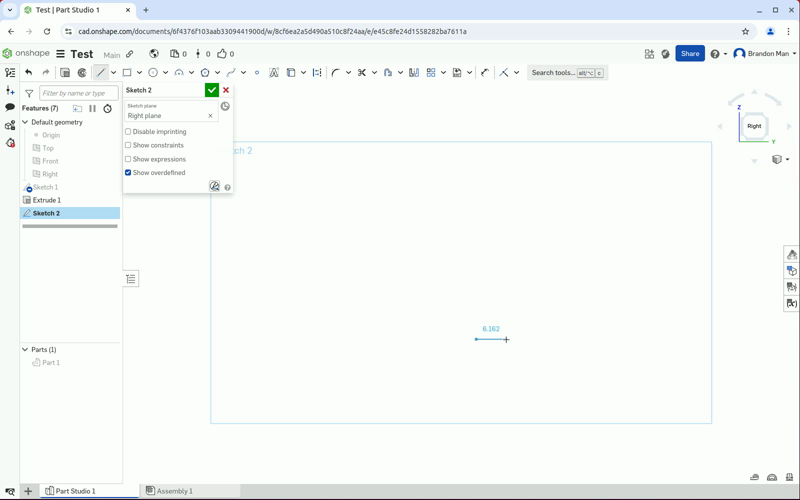
mouse_move(504, 339)
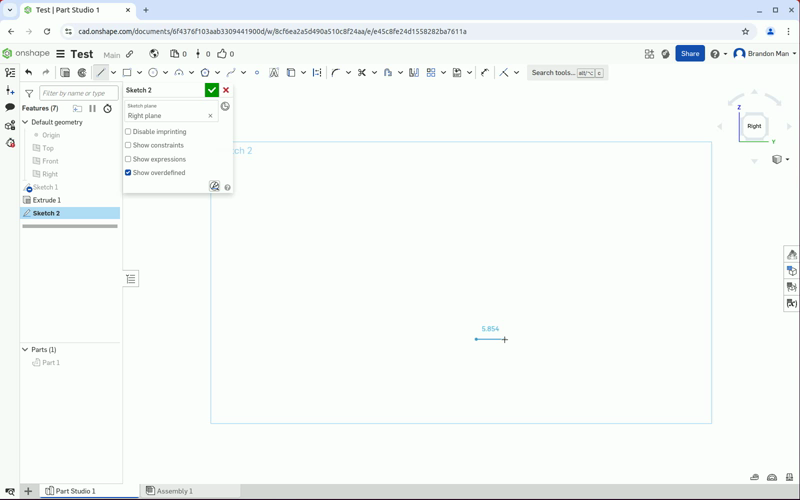
click(504, 339)
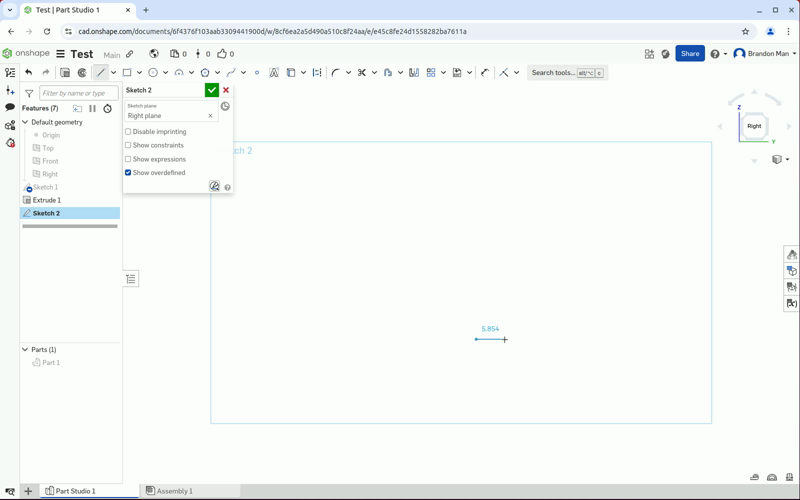
key_up(shift)
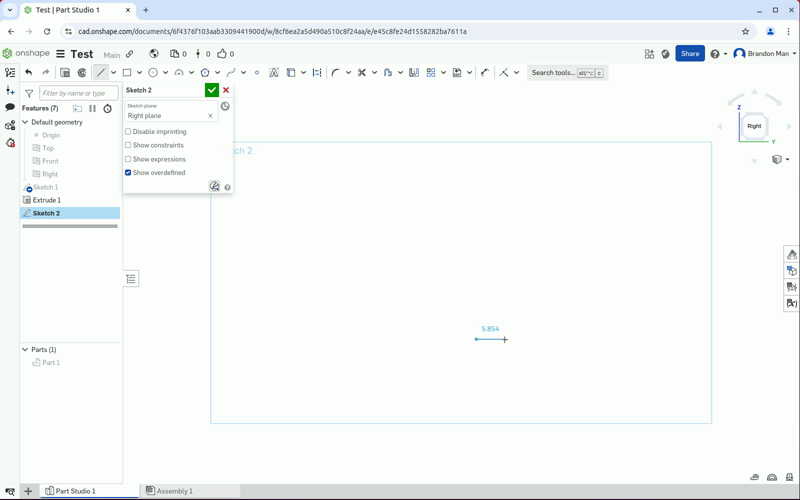
key_down(shift)
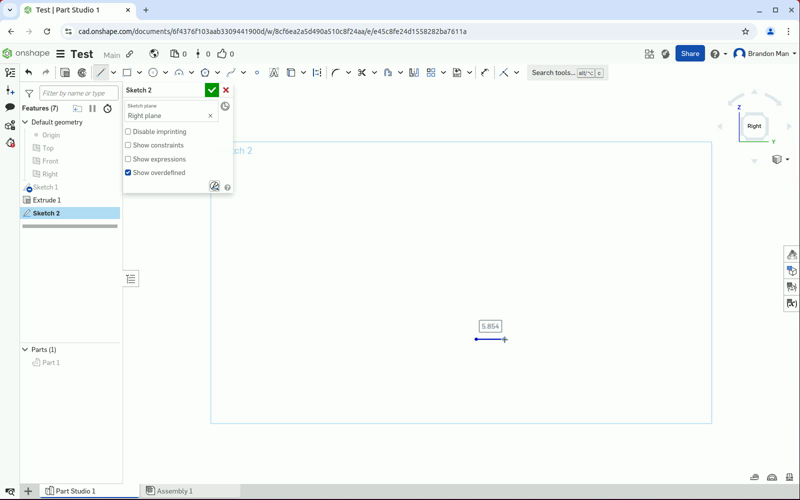
mouse_move(534, 339)
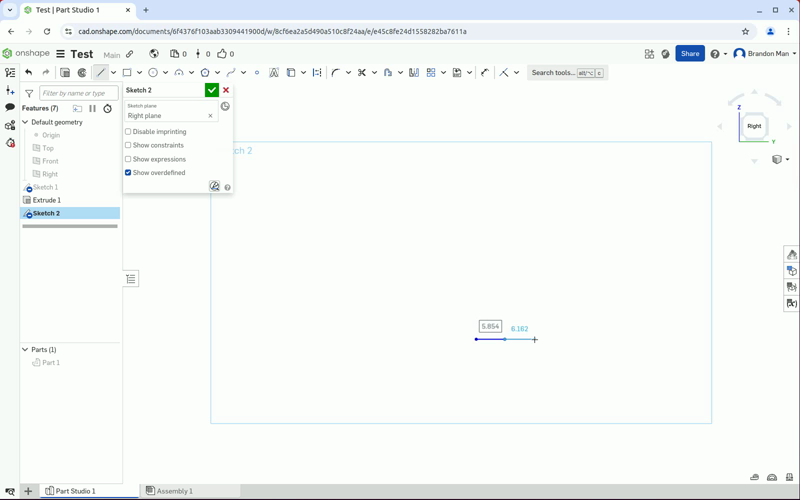
mouse_move(504, 327)
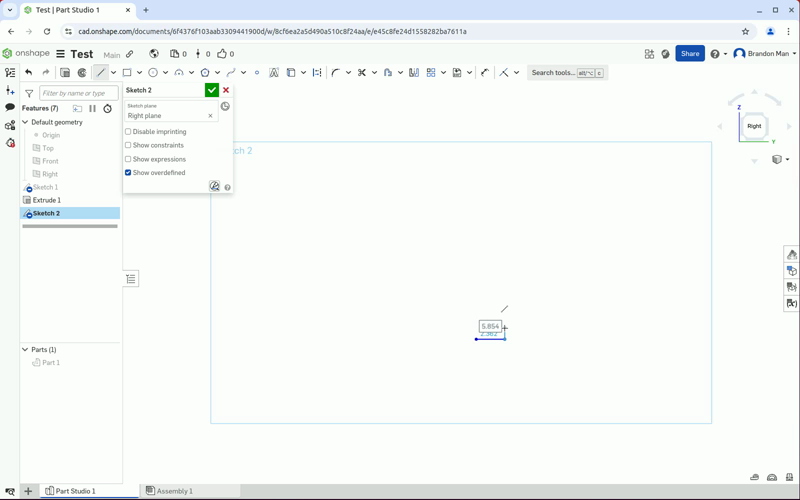
click(504, 327)
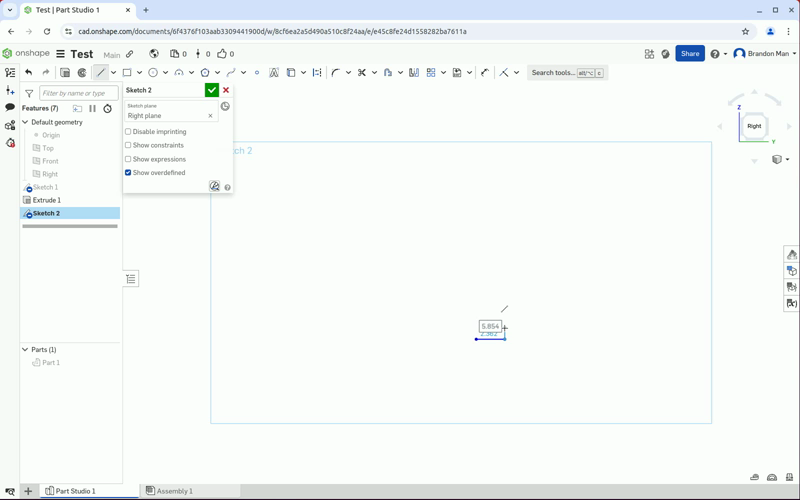
key_up(shift)
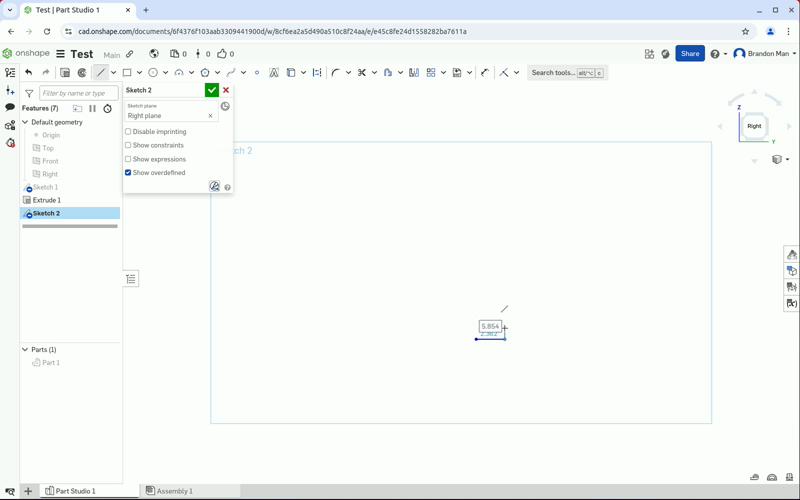
key_down(shift)
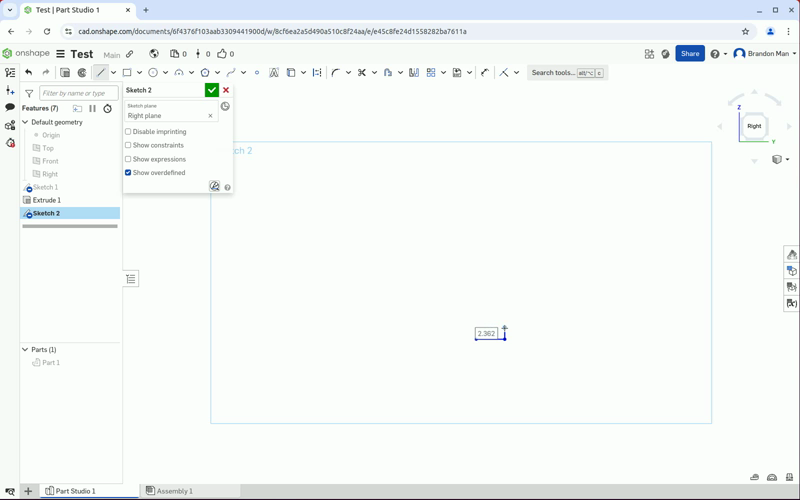
mouse_move(534, 327)
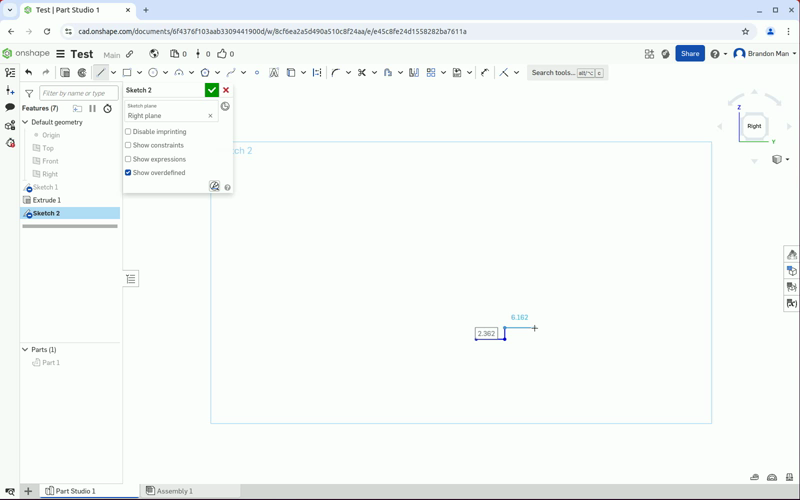
mouse_move(504, 282)
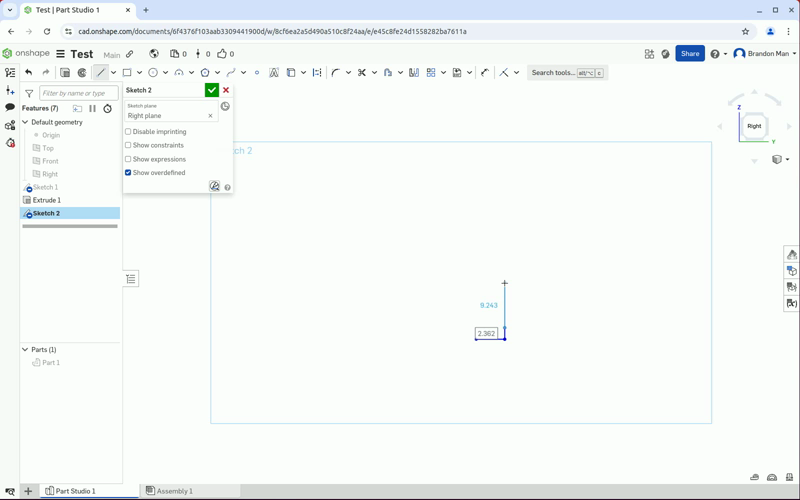
click(504, 282)
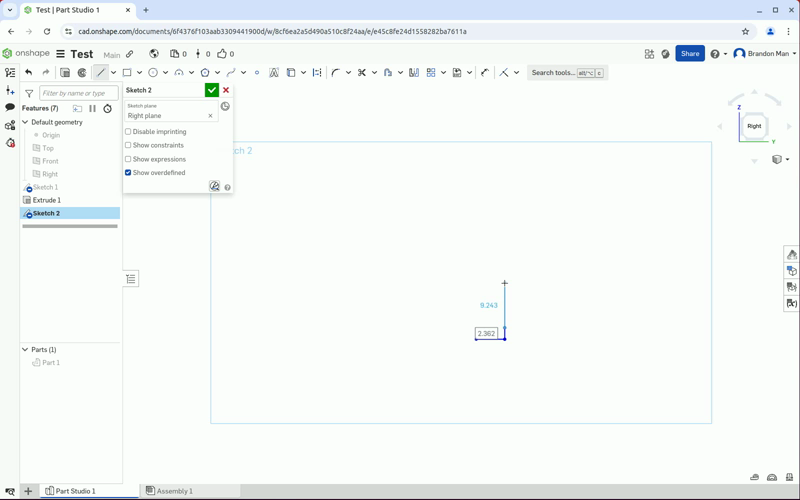
key_up(shift)
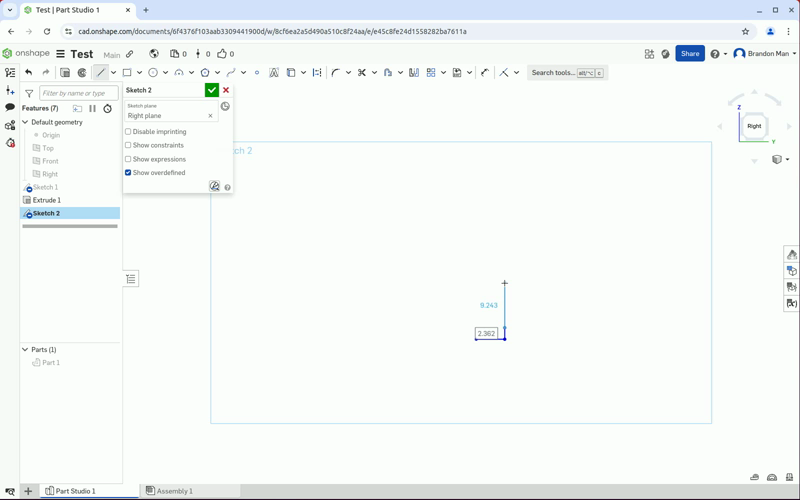
key_down(shift)
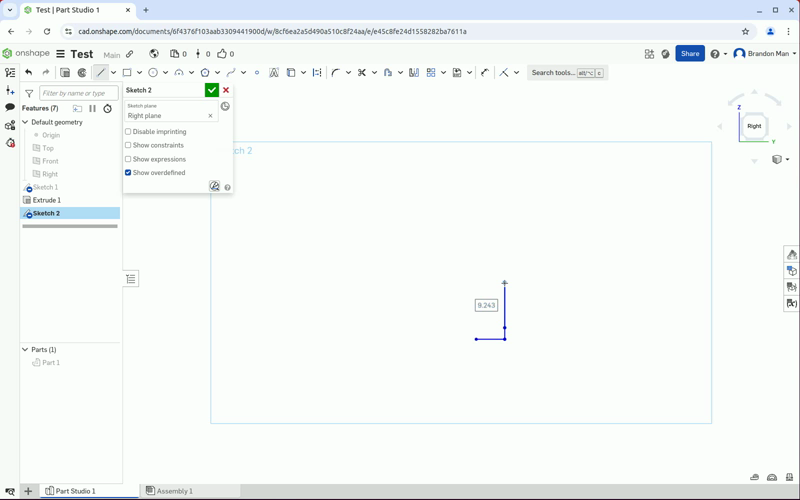
mouse_move(534, 282)
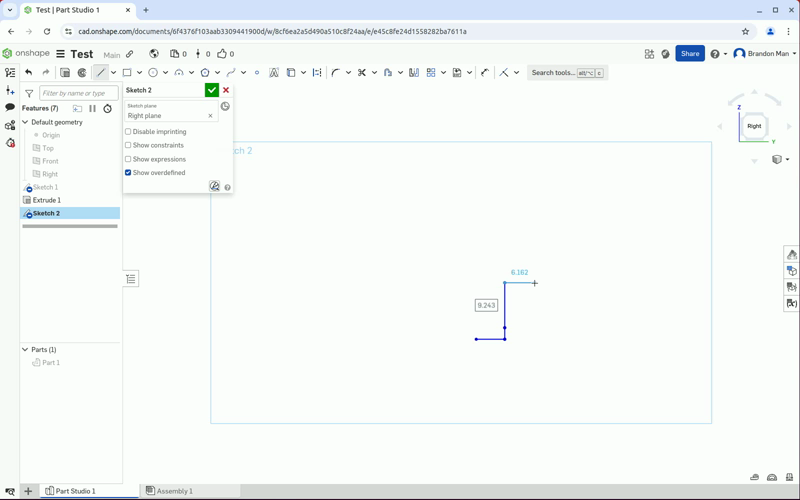
mouse_move(495, 282)
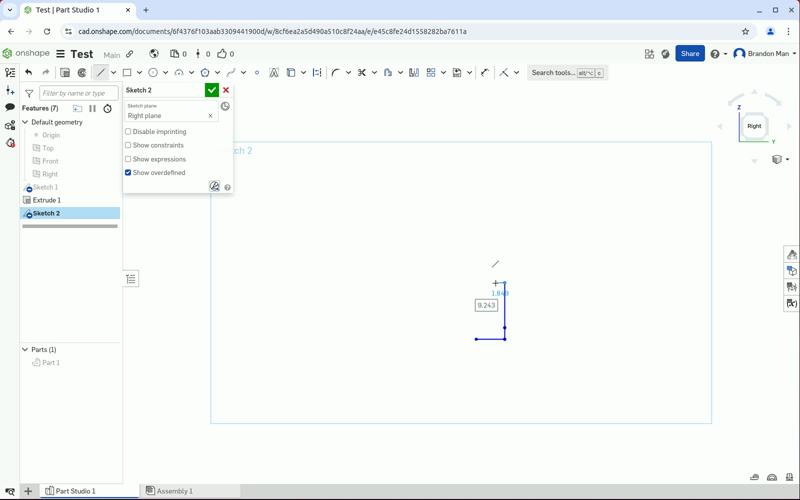
click(495, 282)
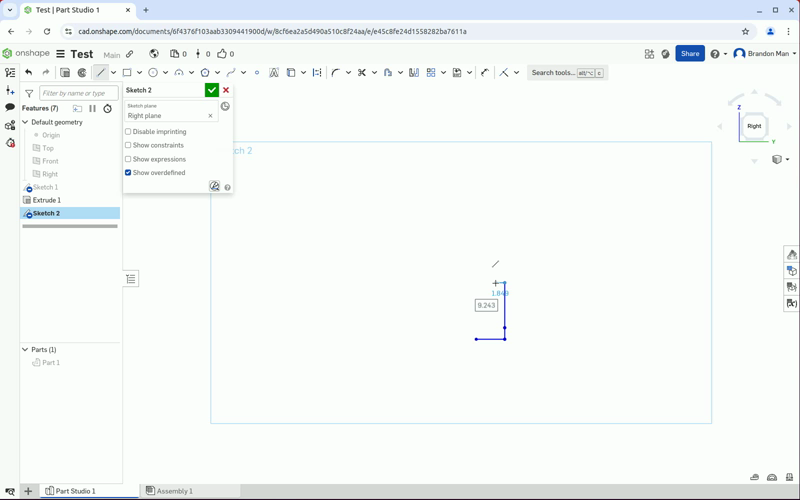
key_up(shift)
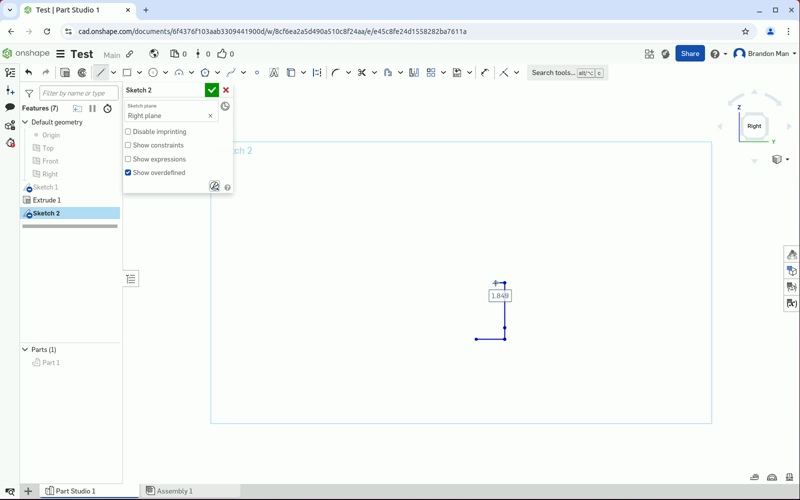
key_down(shift)
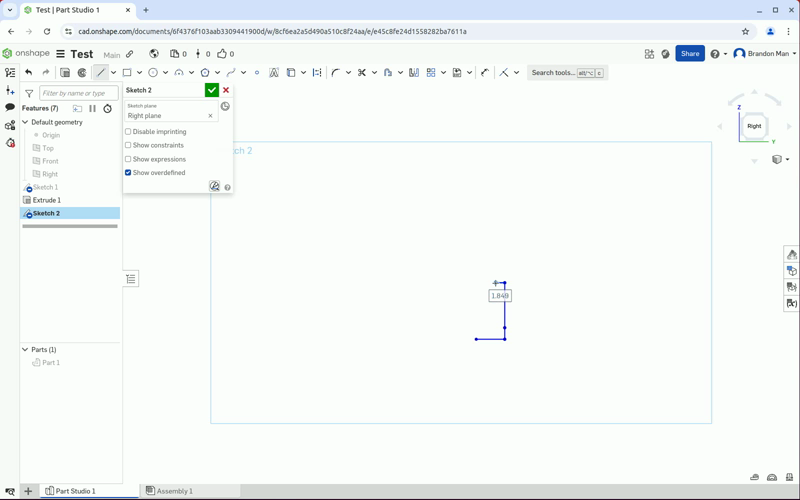
mouse_move(525, 282)
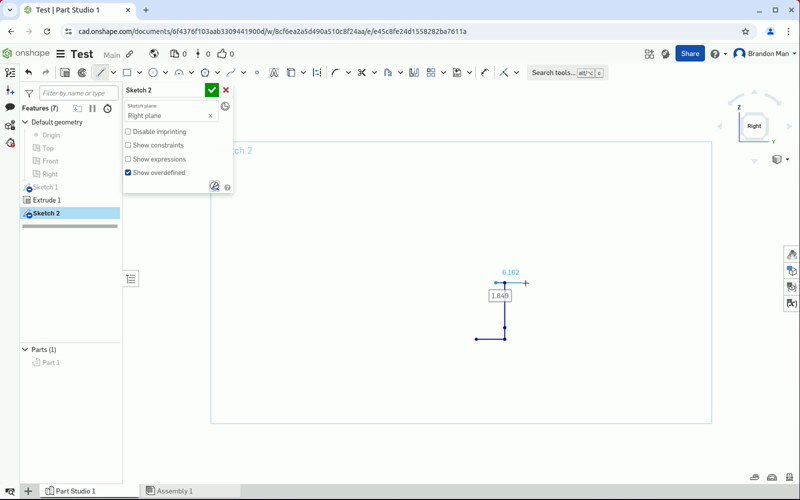
mouse_move(495, 230)
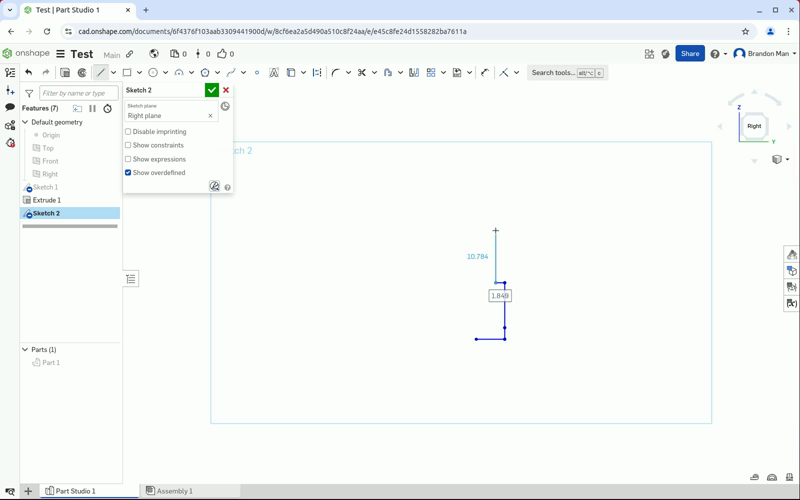
click(495, 230)
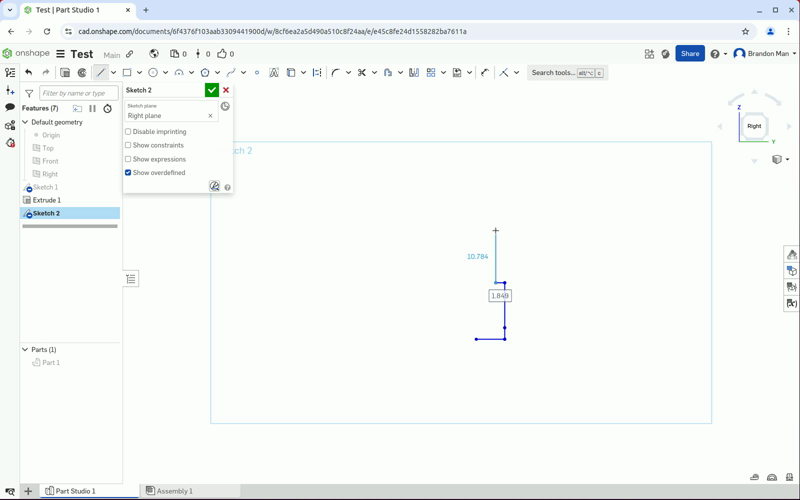
key_up(shift)
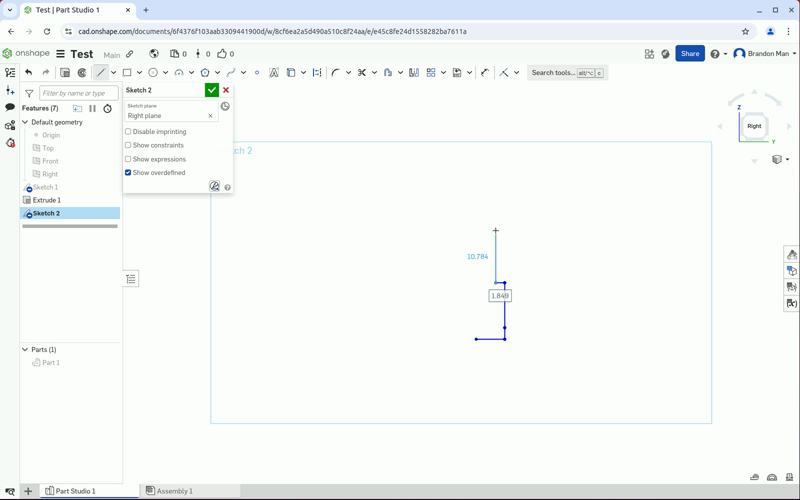
key_down(shift)
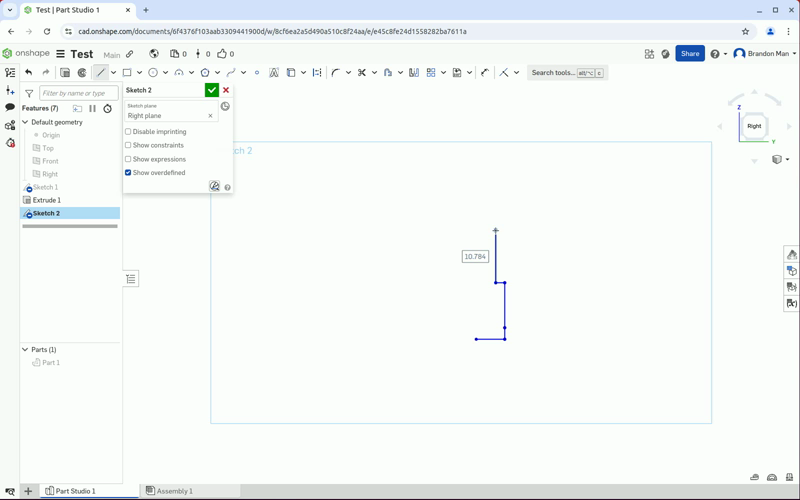
mouse_move(525, 230)
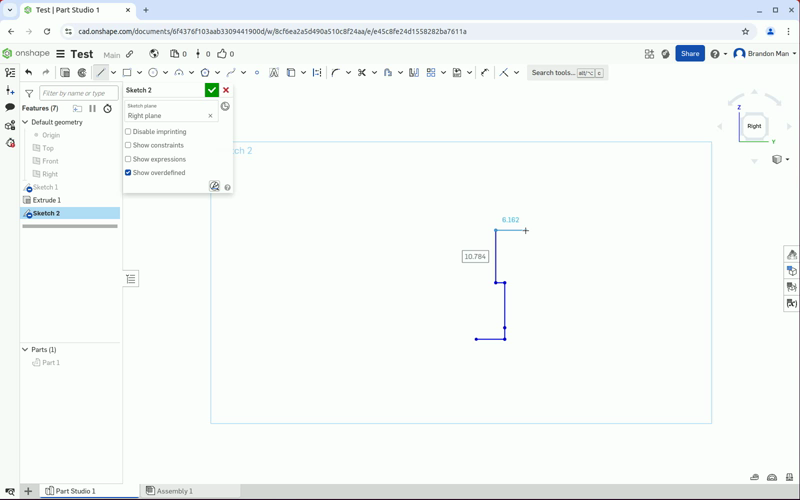
mouse_move(485, 230)
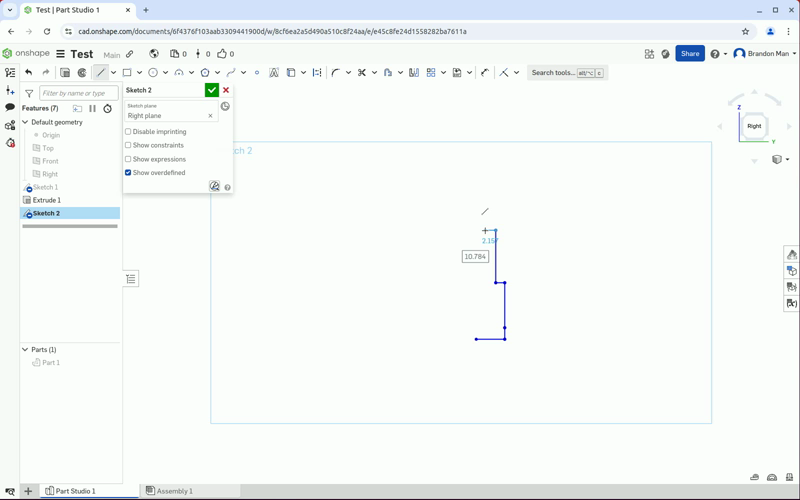
click(485, 230)
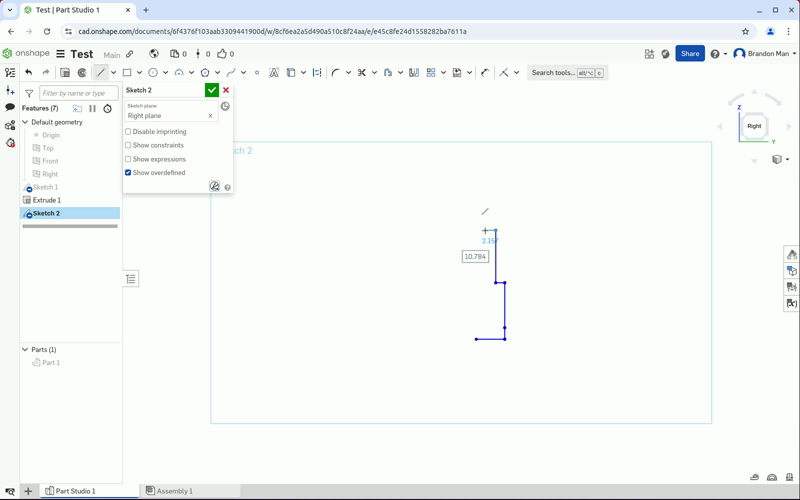
key_up(shift)
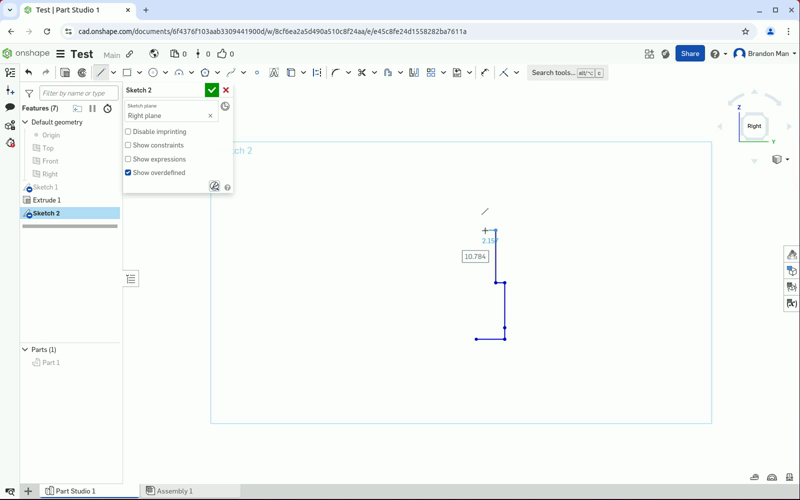
key_down(shift)
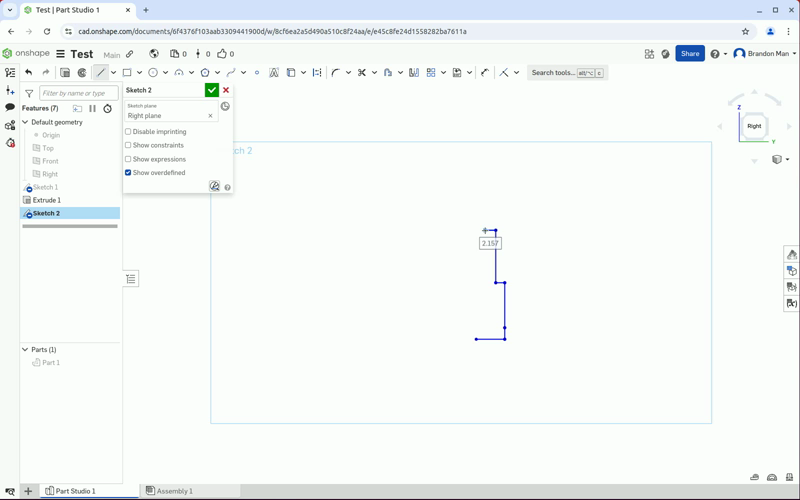
mouse_move(515, 230)
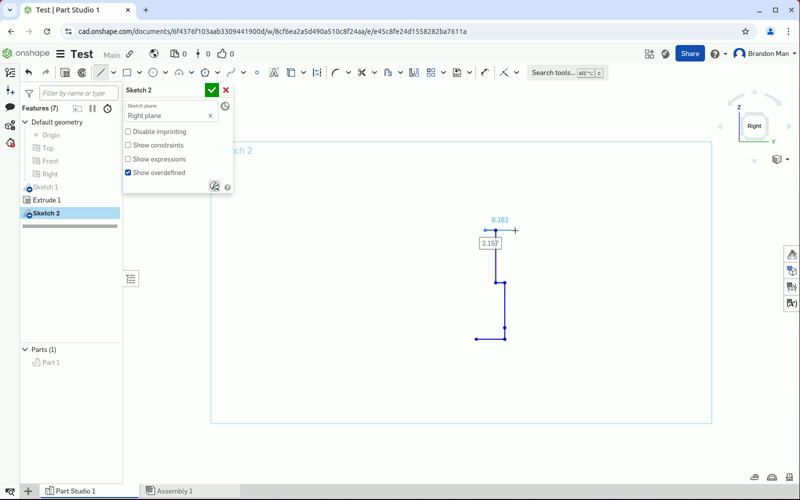
mouse_move(485, 282)
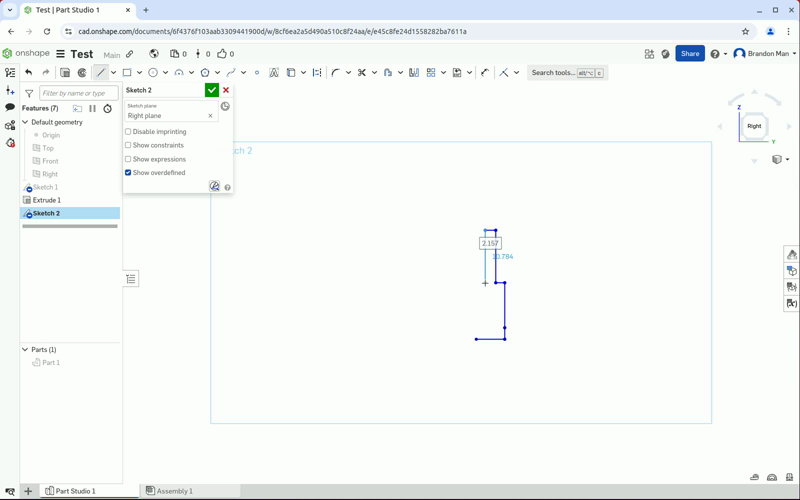
click(485, 282)
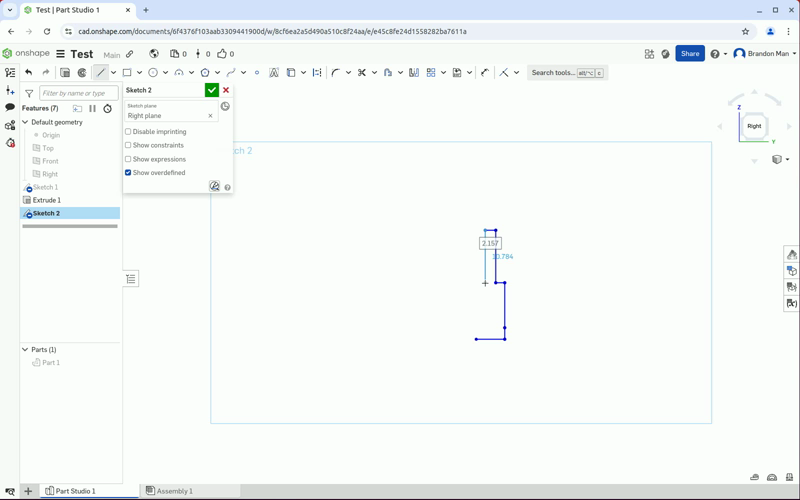
key_up(shift)
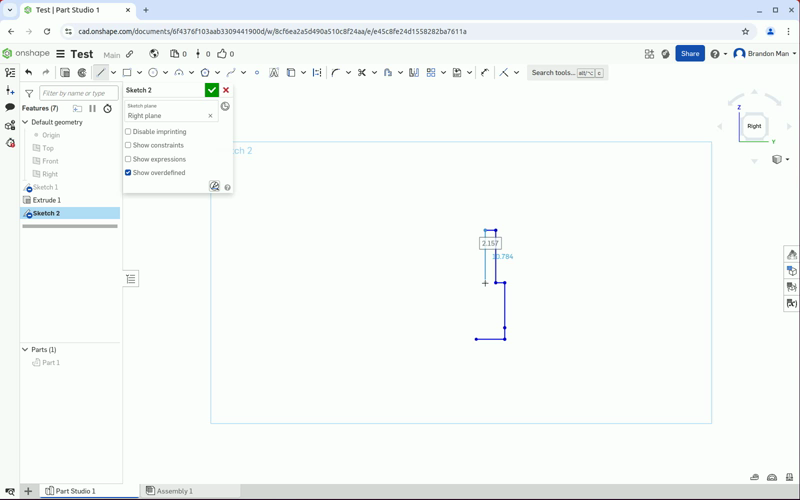
key_down(shift)
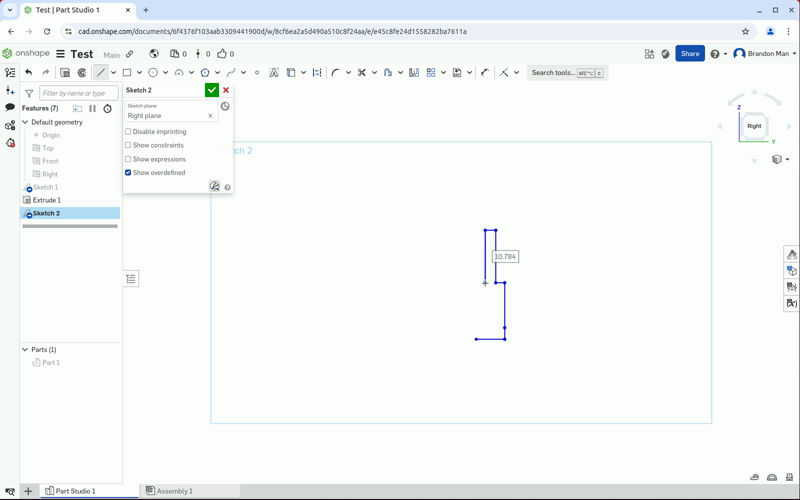
mouse_move(515, 282)
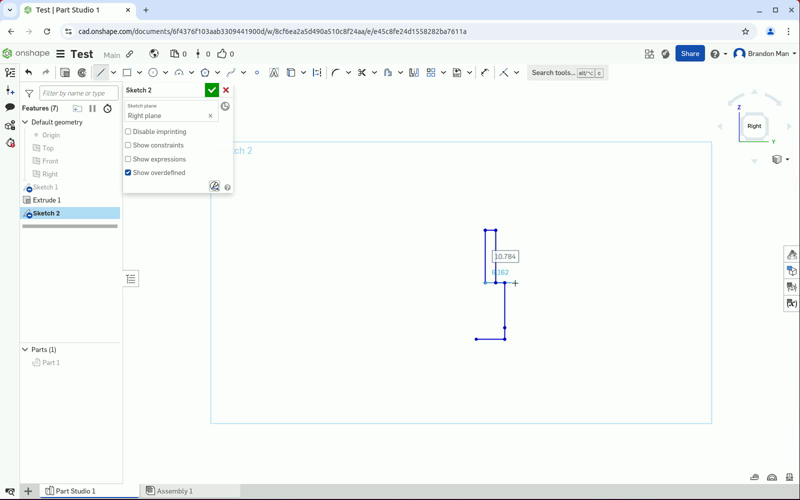
mouse_move(476, 282)
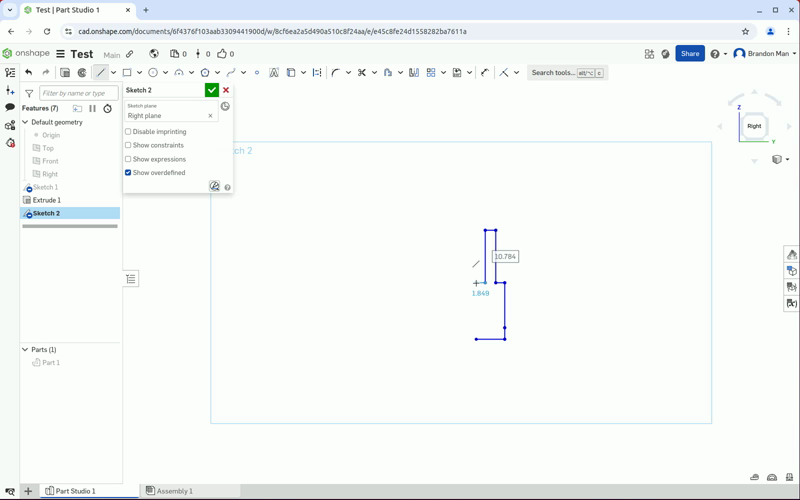
click(476, 282)
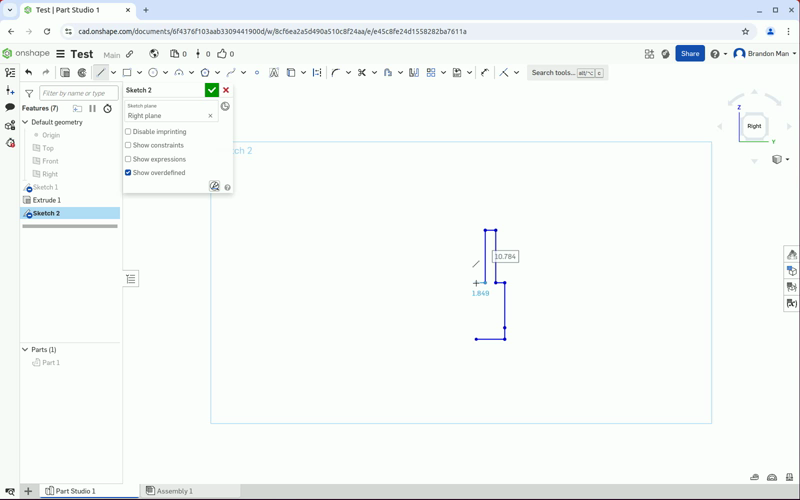
key_up(shift)
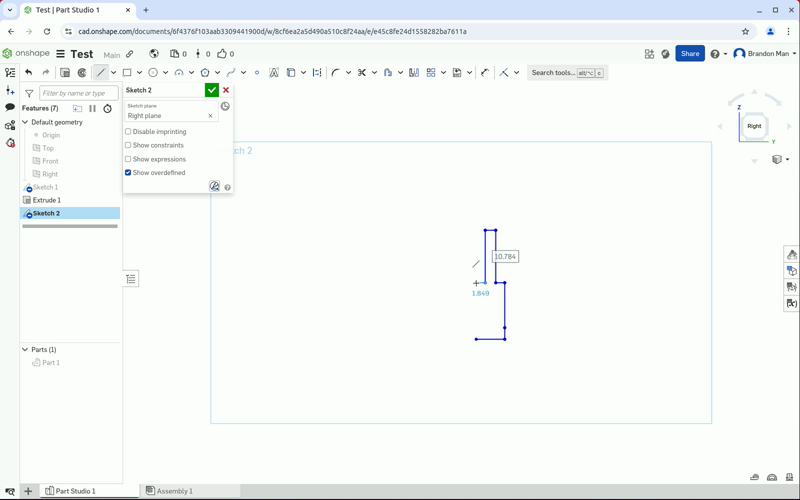
key_down(shift)
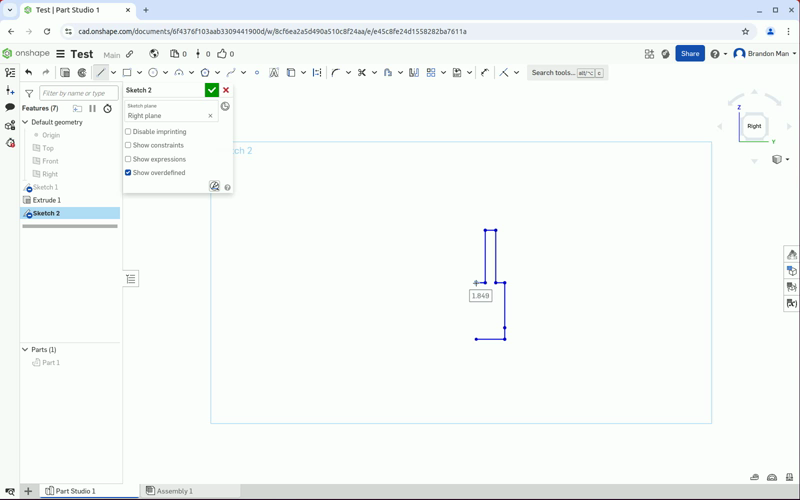
mouse_move(506, 282)
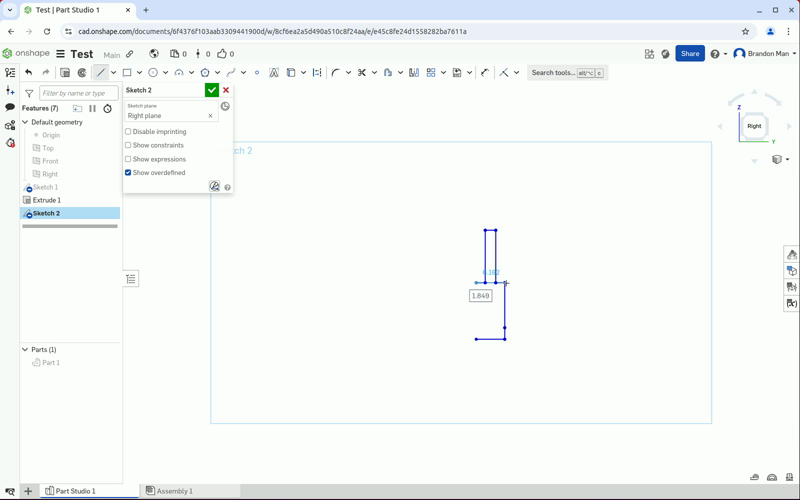
mouse_move(476, 327)
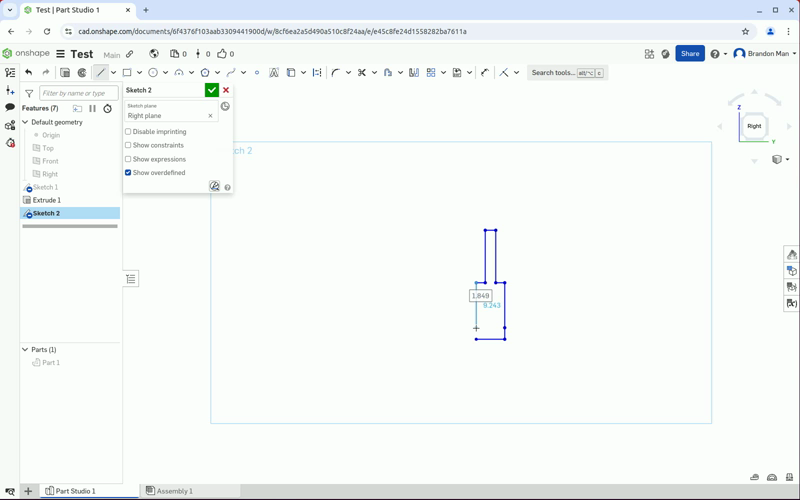
click(476, 327)
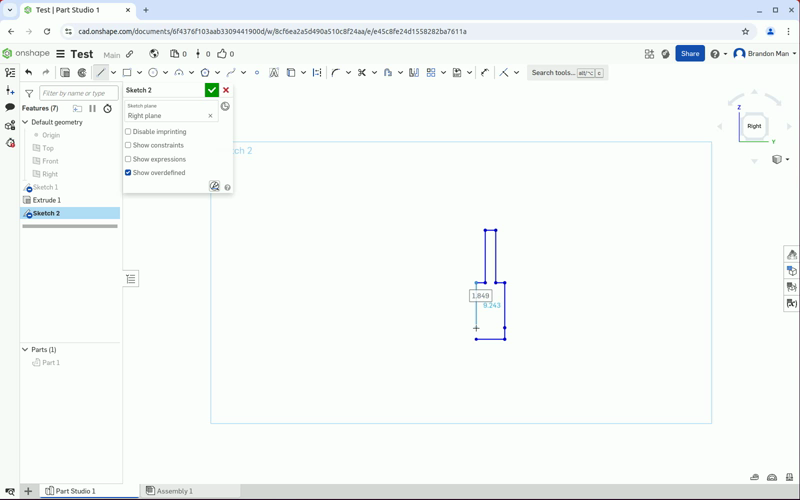
key_up(shift)
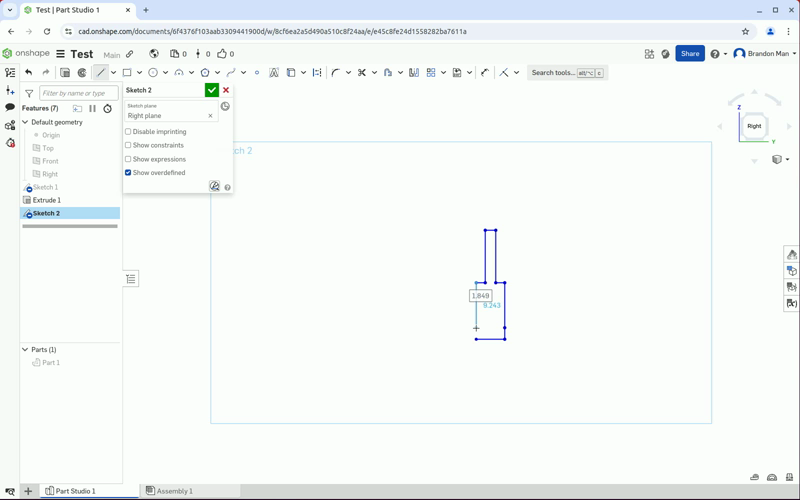
mouse_move(506, 327)
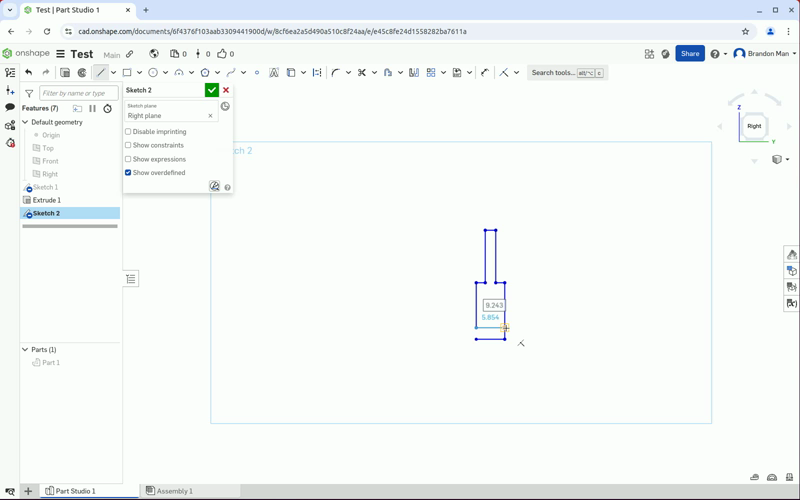
key_down(shift)
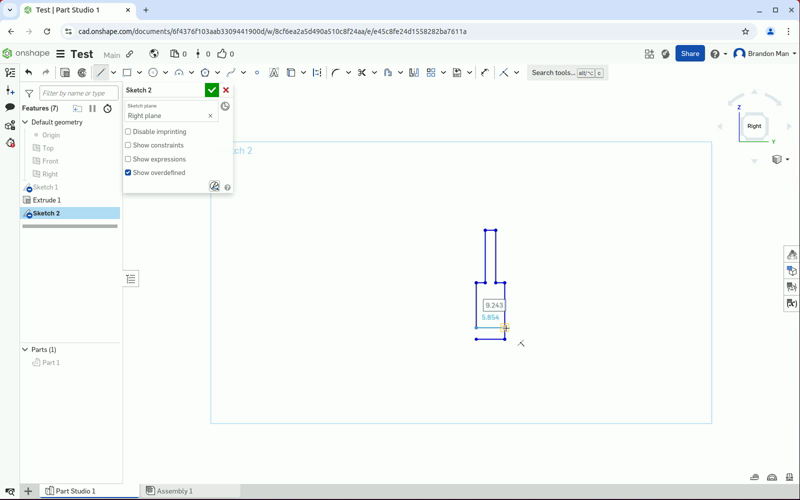
mouse_move(476, 339)
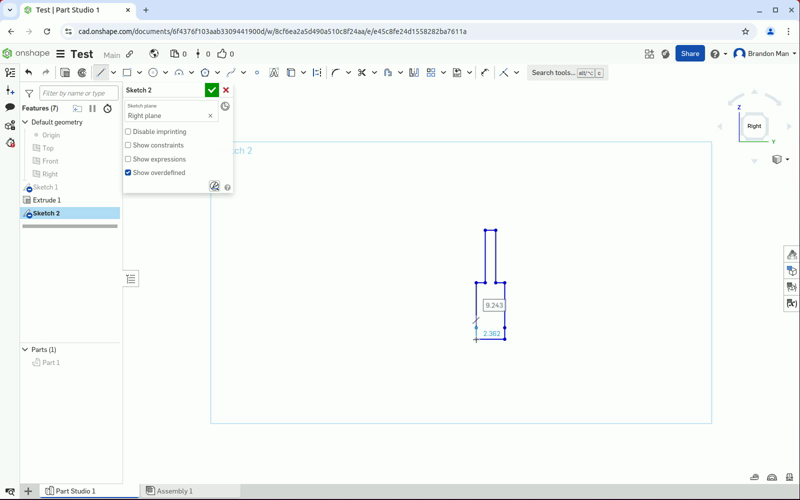
key_up(shift)
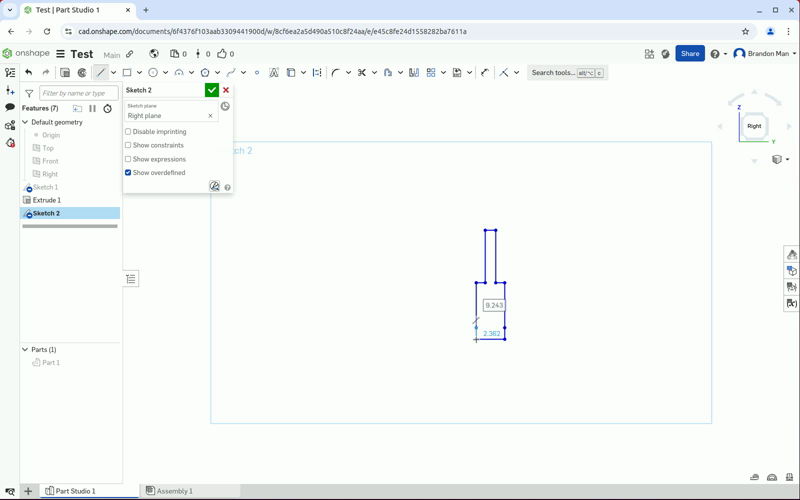
click(476, 339)
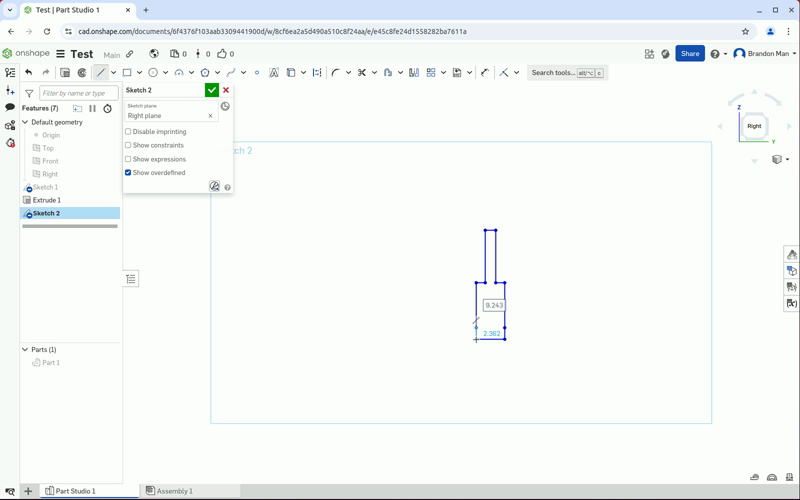
key(esc)
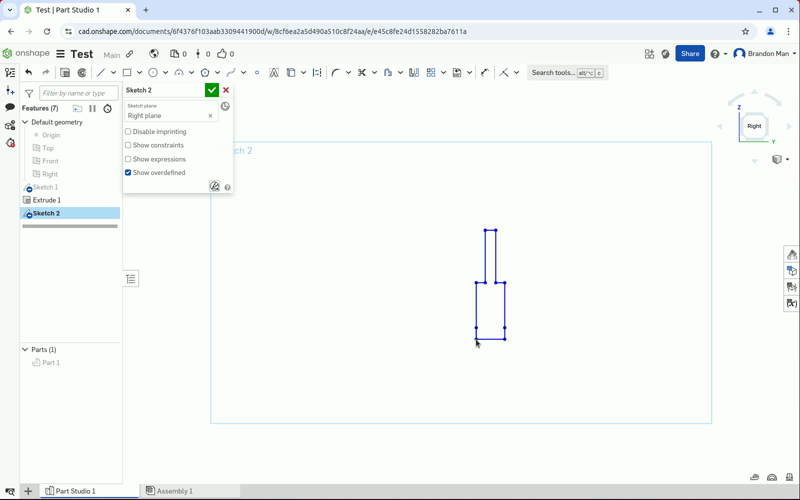
mouse_move(482, 326)
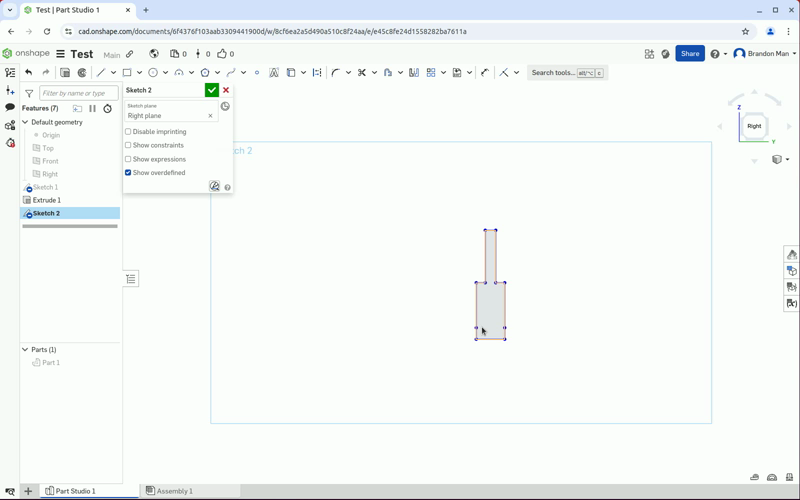
click(482, 326)
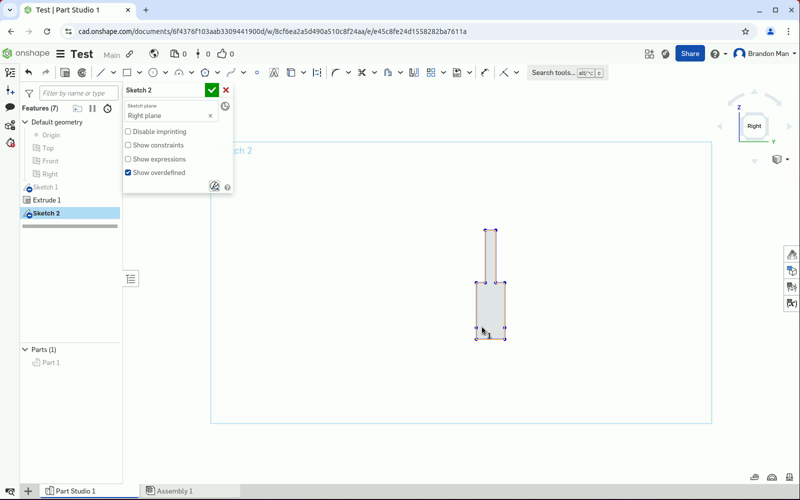
mouse_move(73, 352)
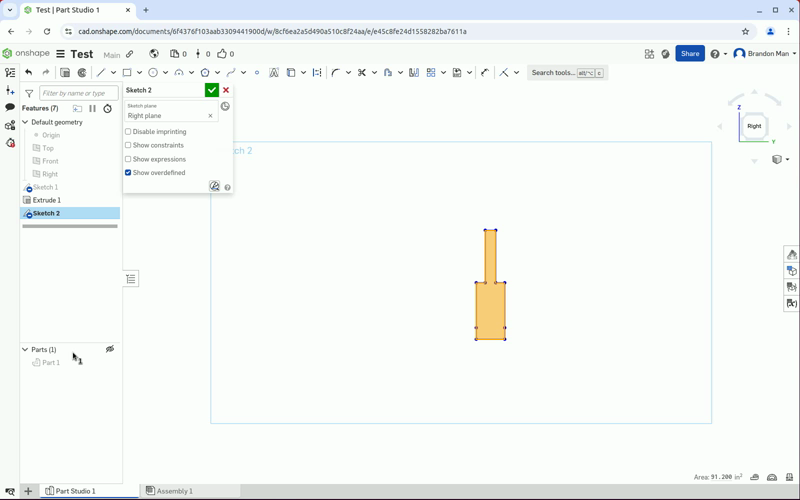
key(shift+y)
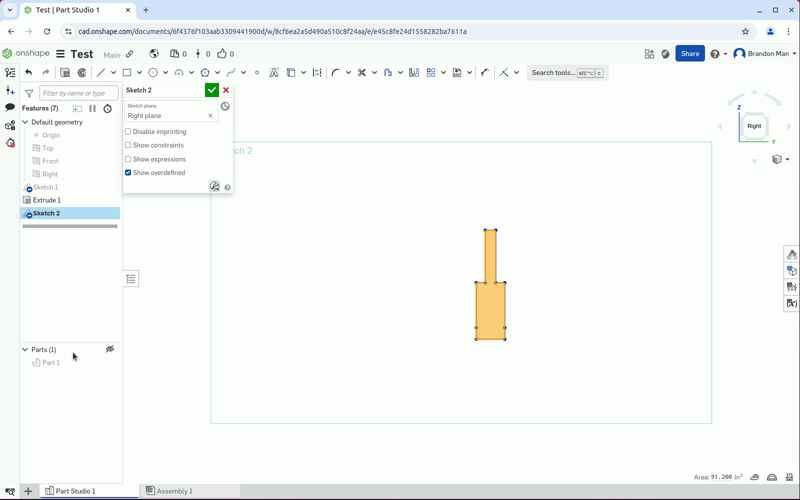
key(shift+e)
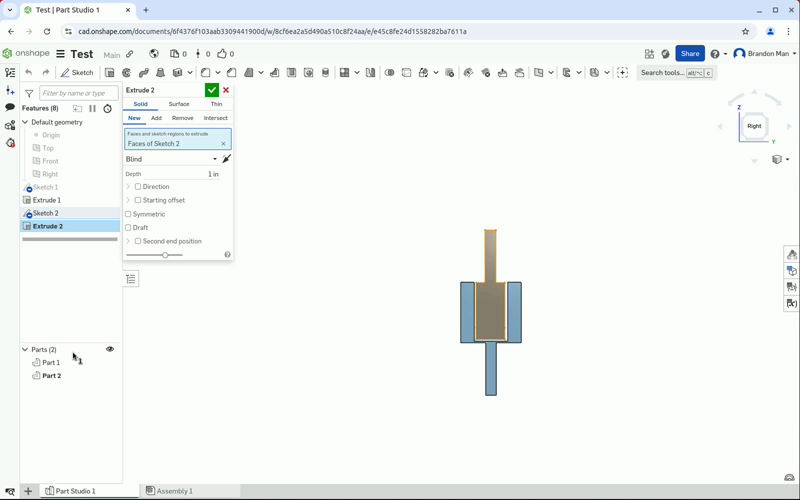
mouse_move(143, 106)
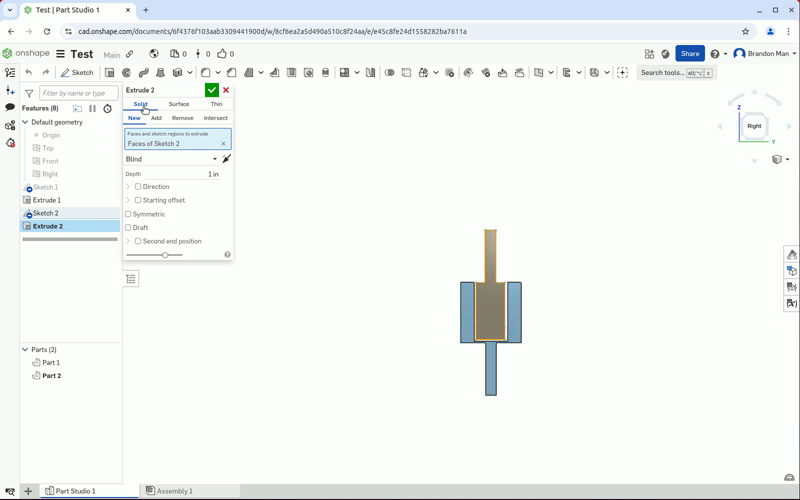
click(143, 106)
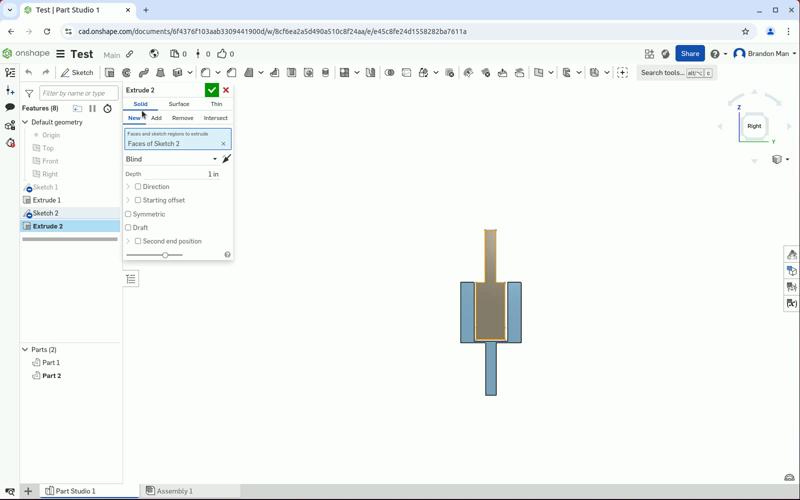
mouse_move(137, 120)
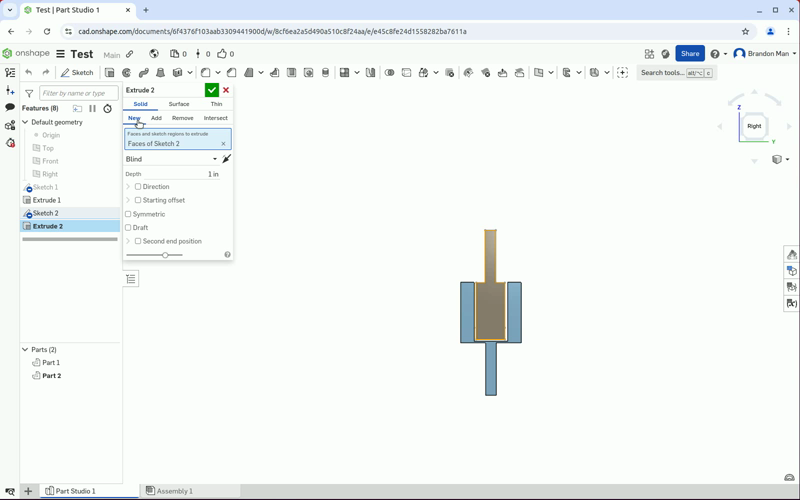
click(137, 120)
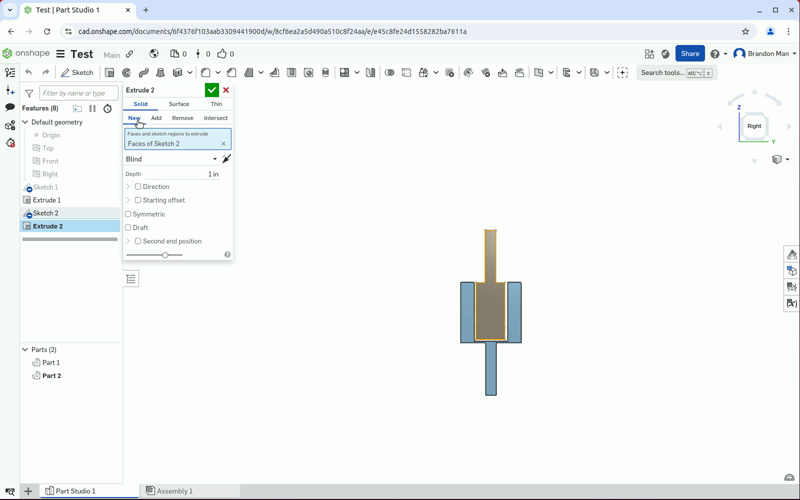
key(tab, 4)
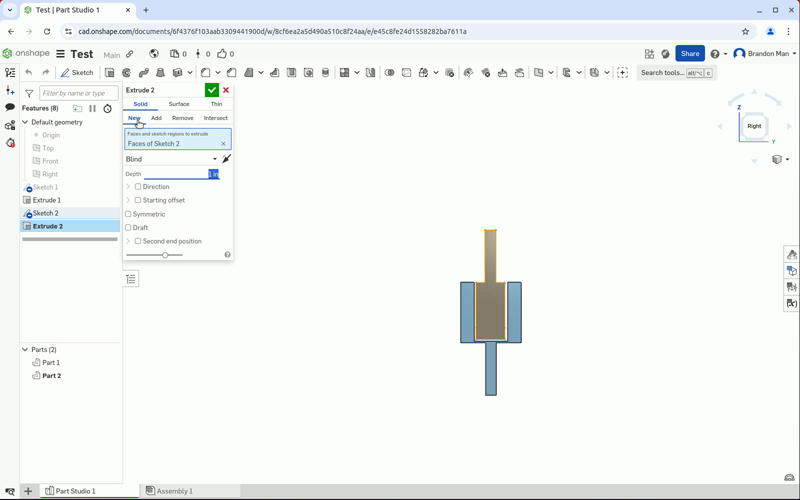
text(-0.241)
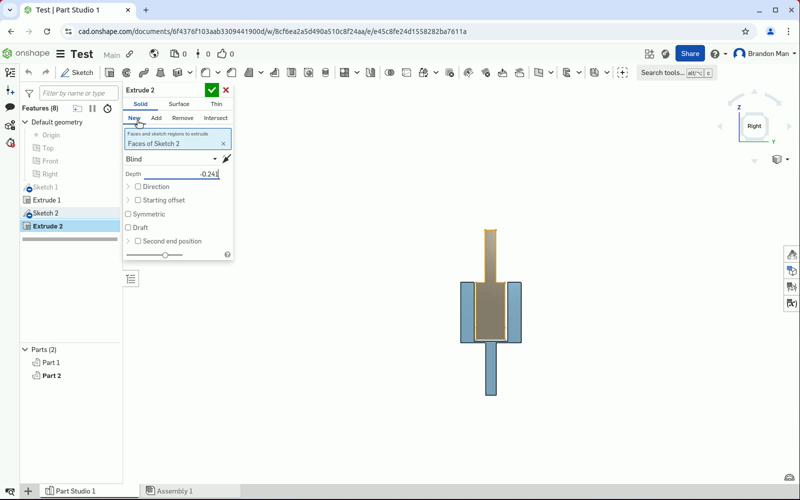
key(enter)
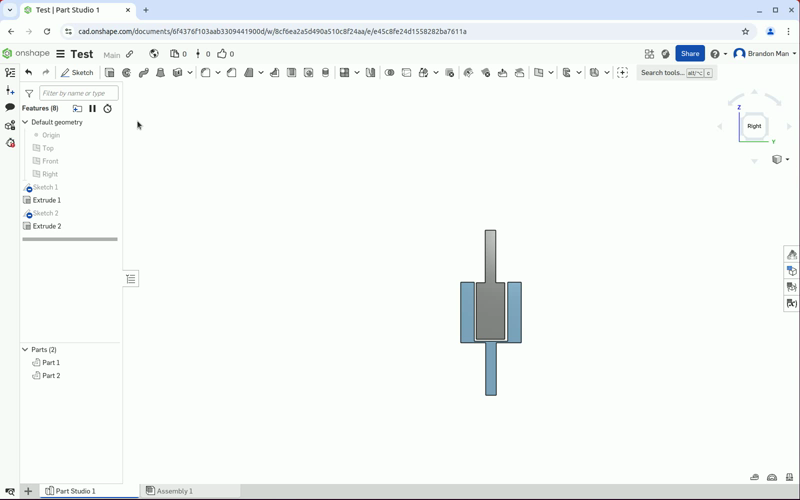
key(shift+h)
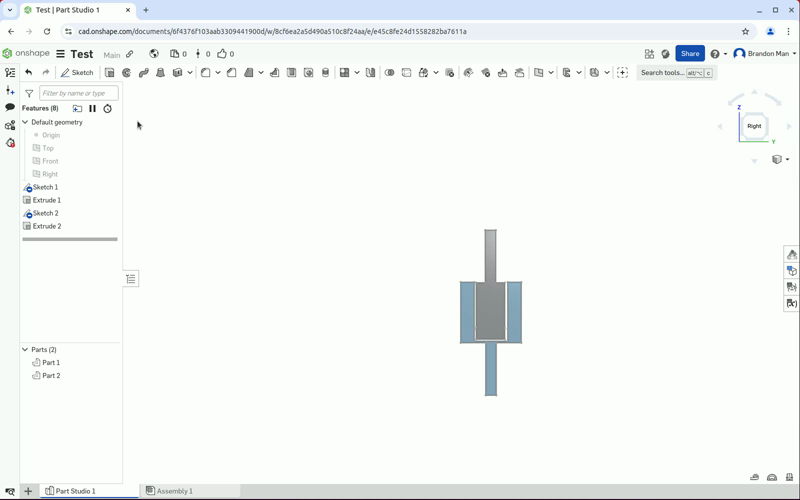
key(shift+h)
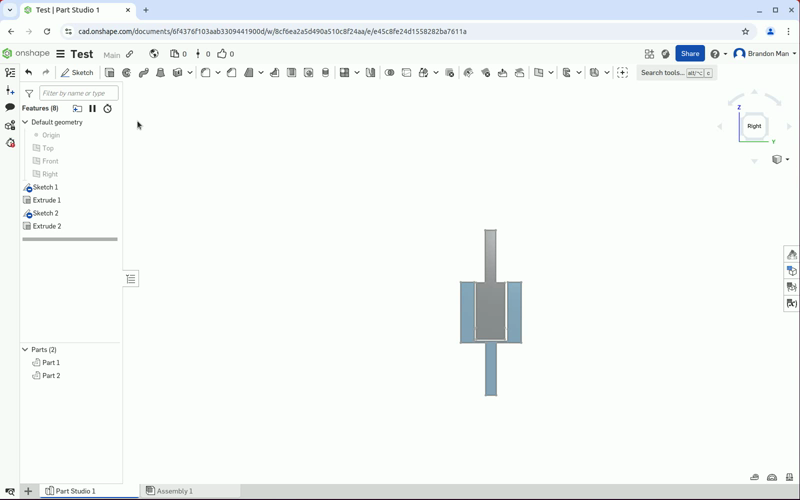
key(shift+7)
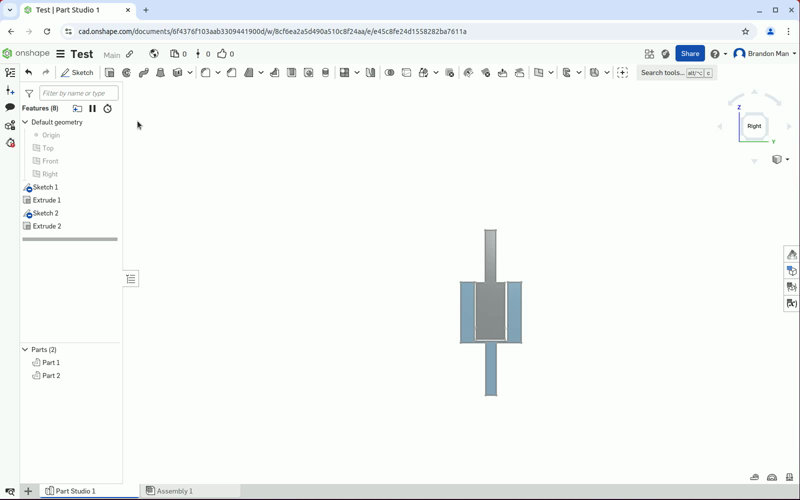
key(right, 2)
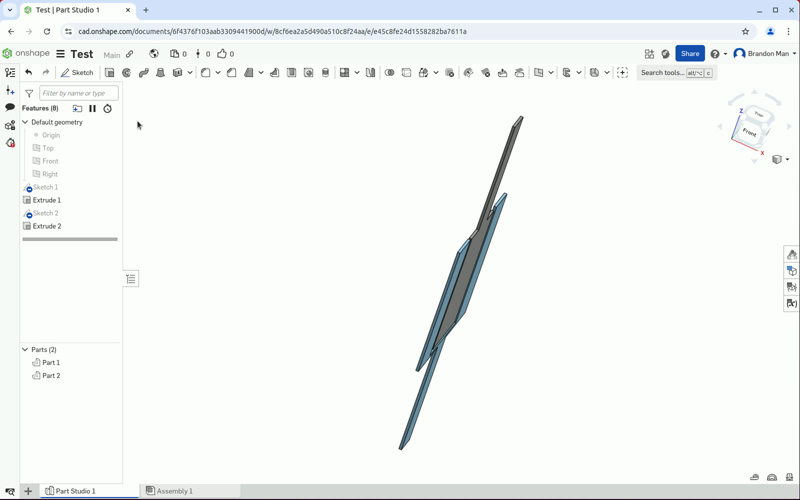
key(down, 2)
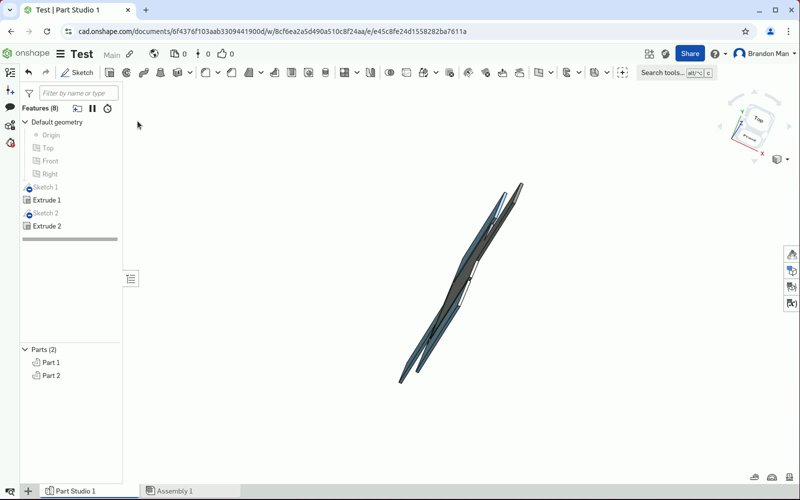
key(up, 2)
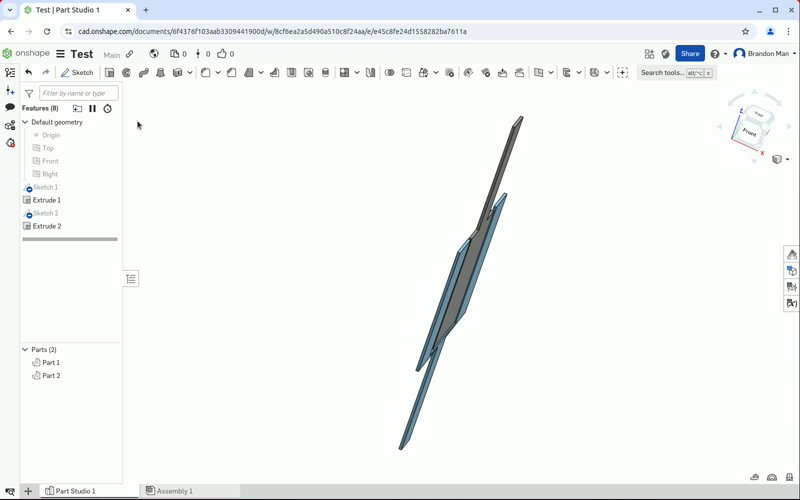
key(left, 2)
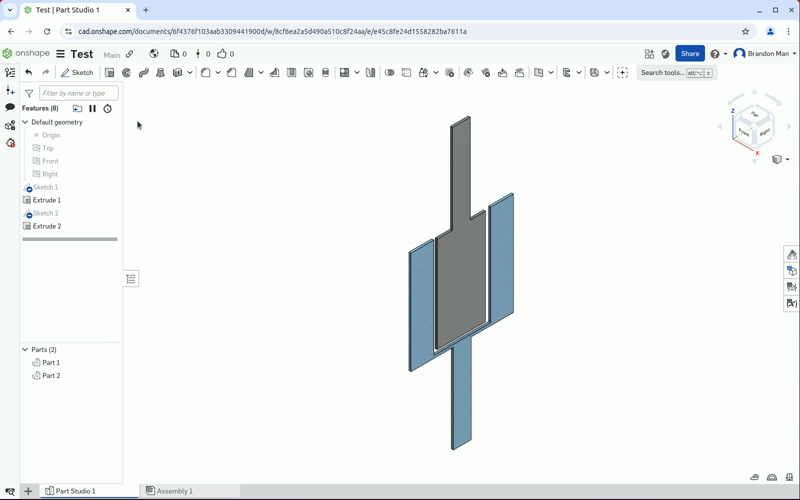
mouse_move(73, 189)
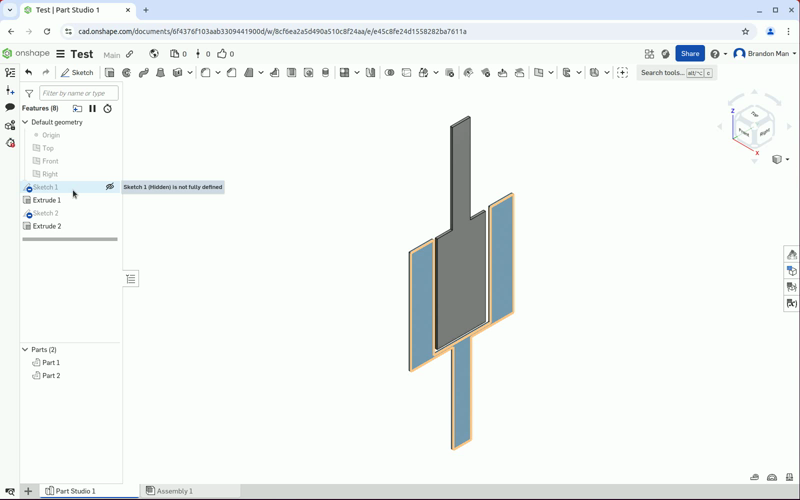
click(73, 189)